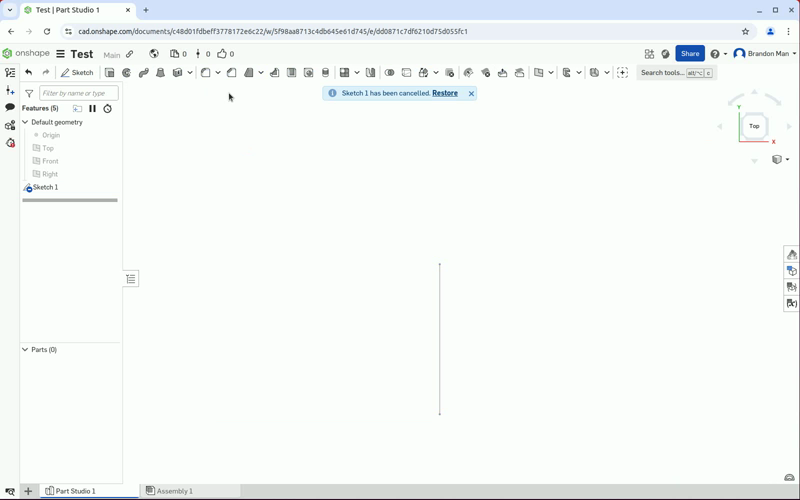
key(shift+h)
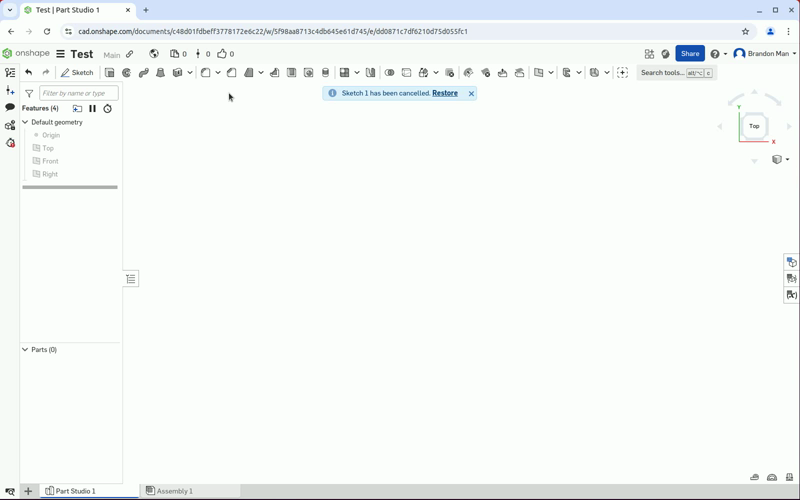
mouse_move(73, 352)
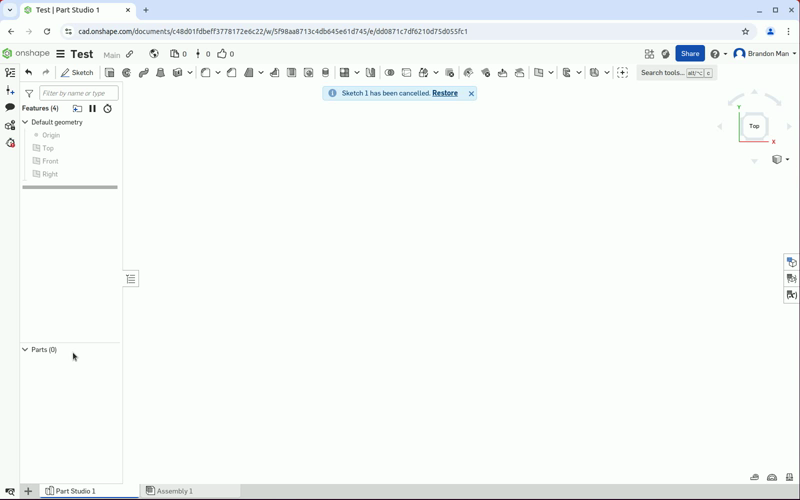
key(y)
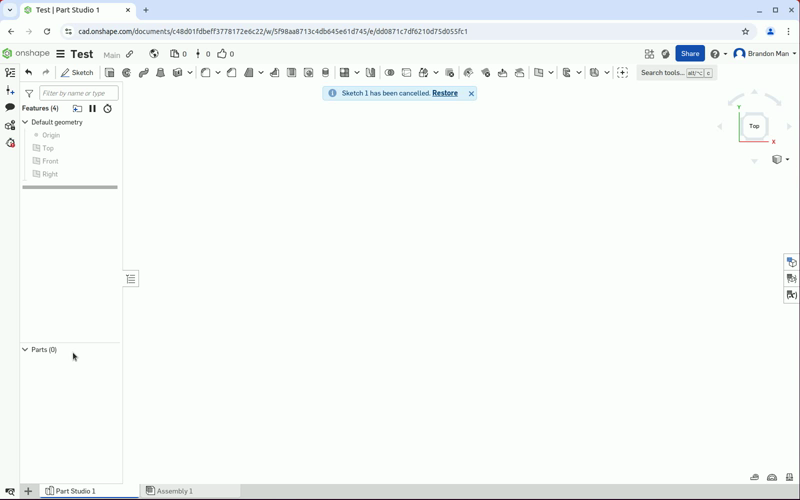
key(shift+p)
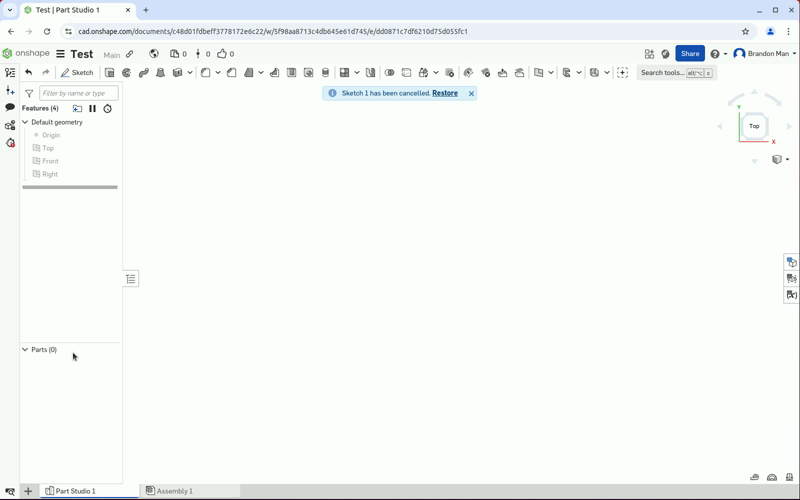
key(space)
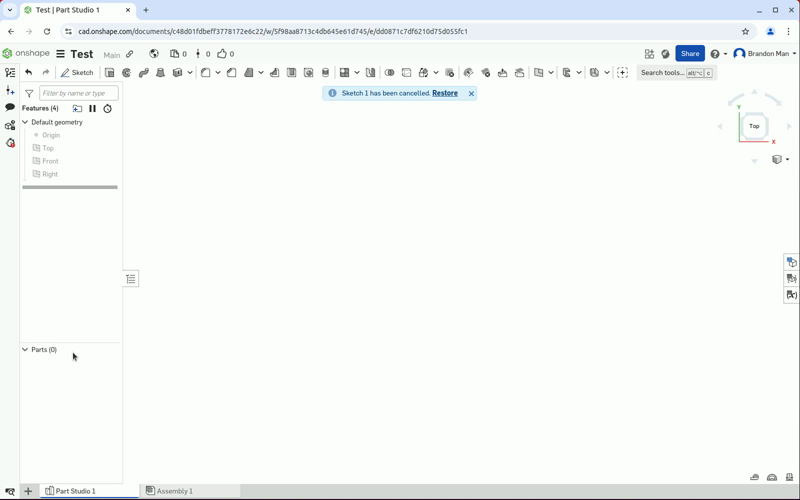
key_down(shift)
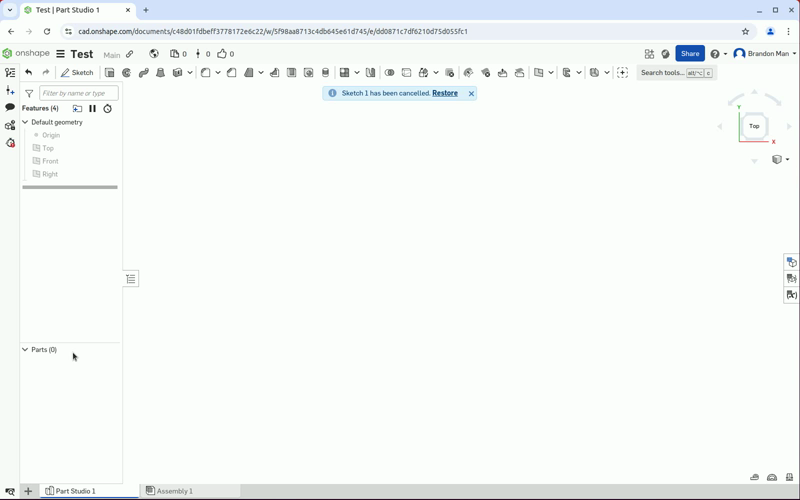
key(up)
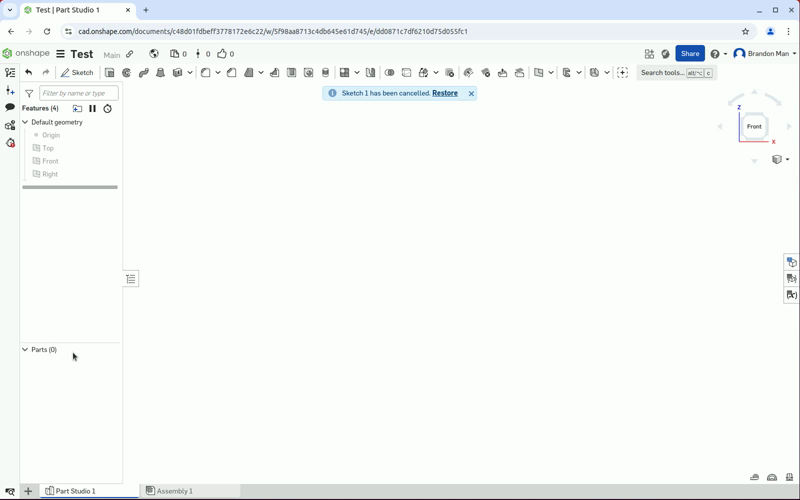
key_up(shift)
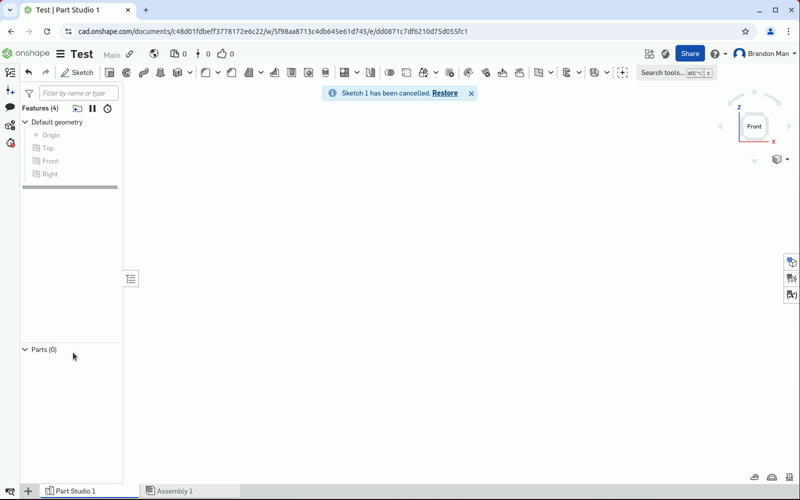
mouse_move(73, 352)
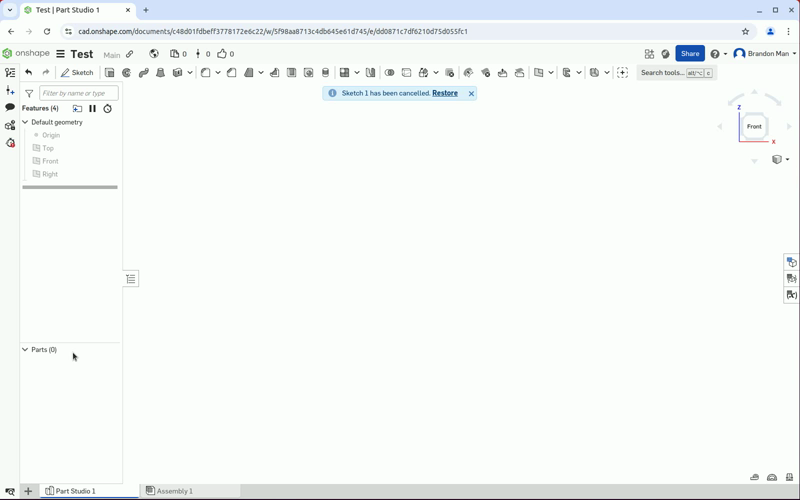
key(shift+y)
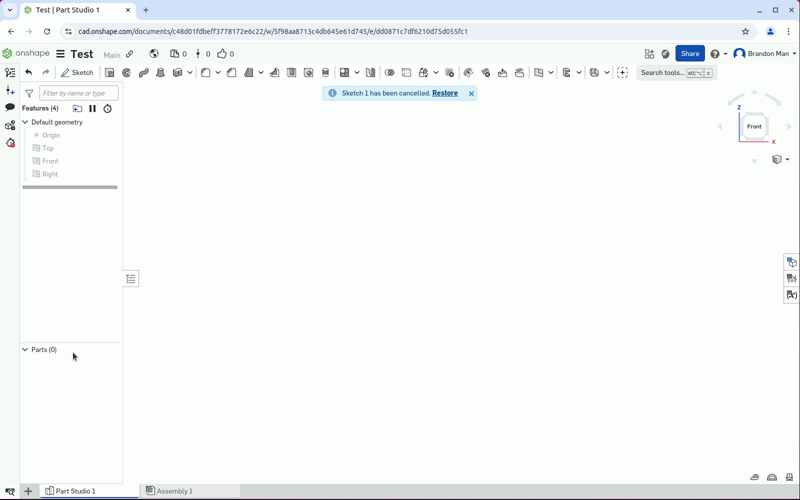
key(shift+s)
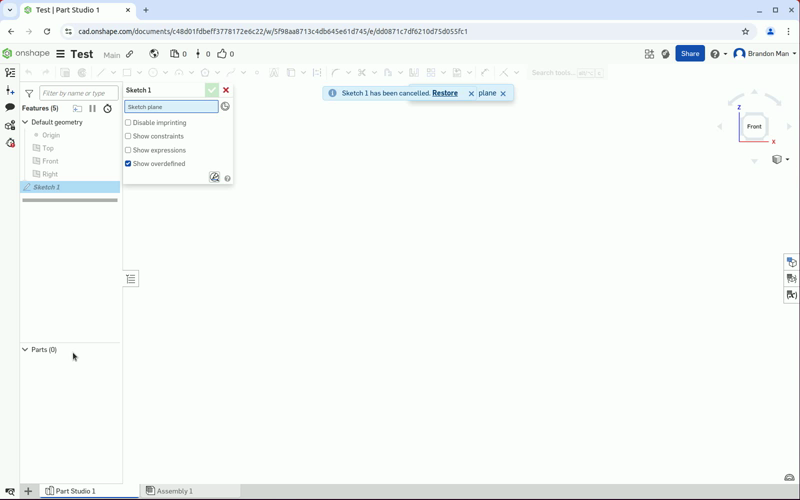
mouse_move(73, 163)
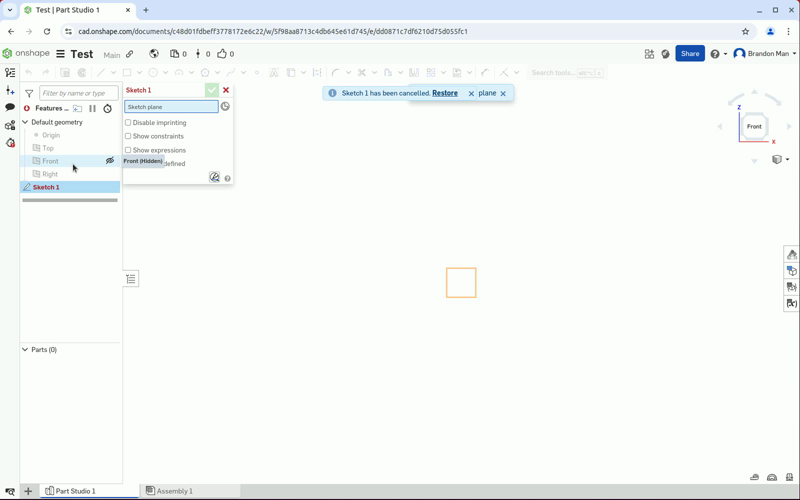
click(73, 163)
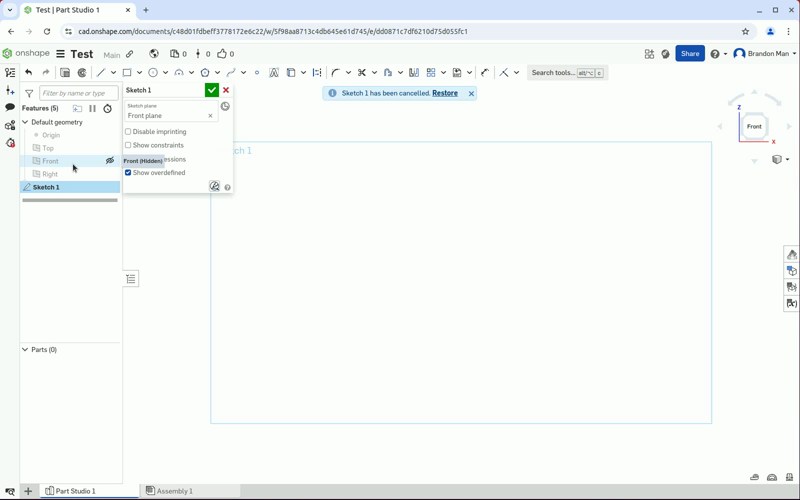
mouse_move(73, 352)
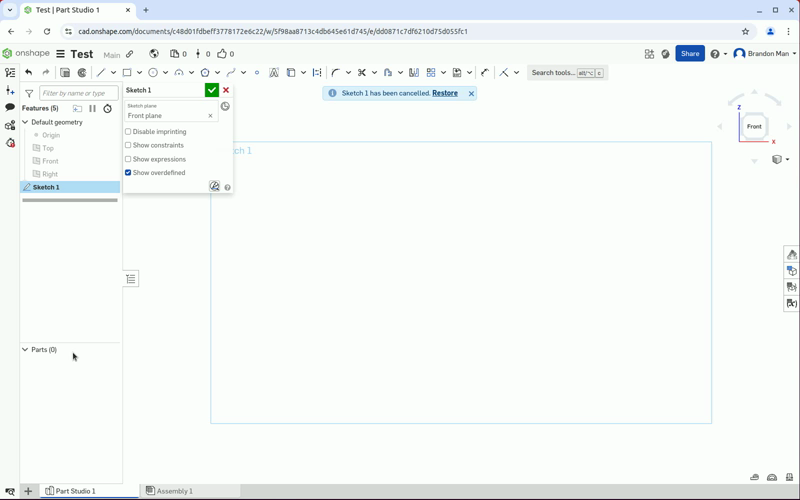
key(y)
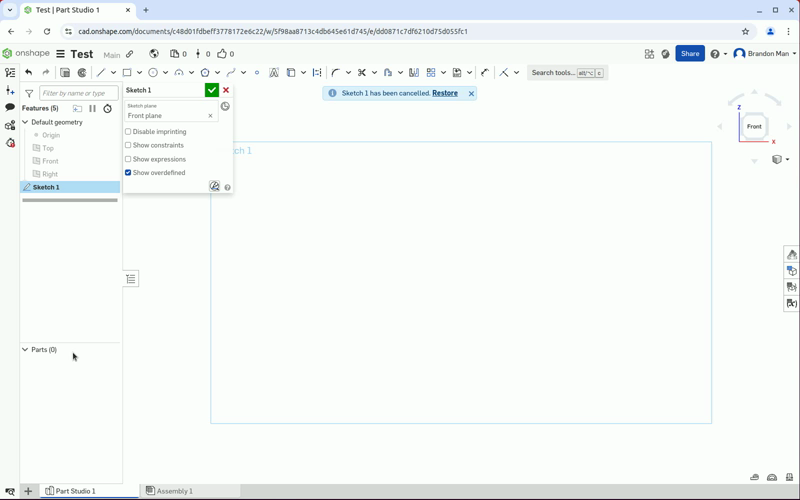
key(c)
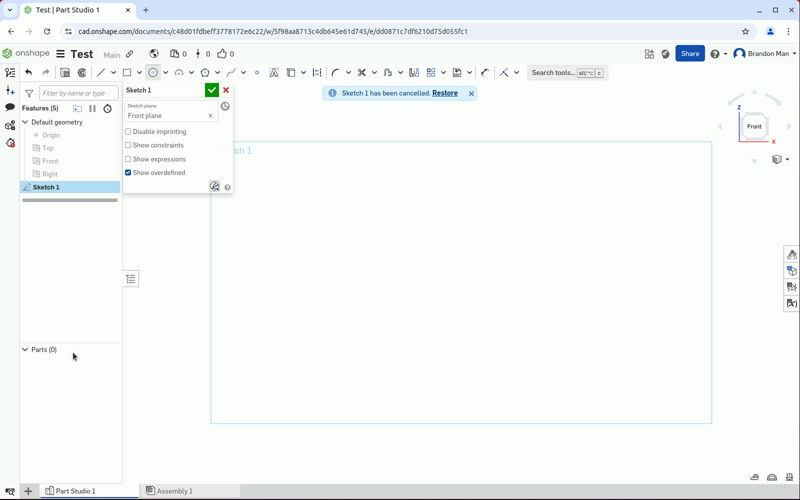
key_down(shift)
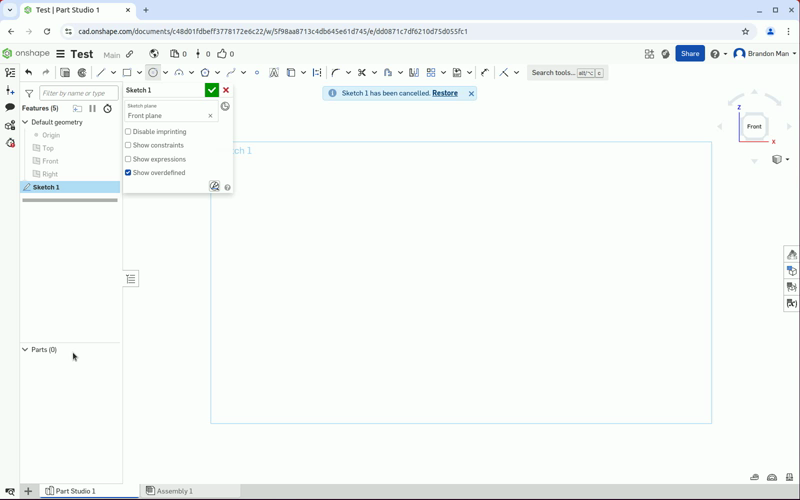
mouse_move(461, 287)
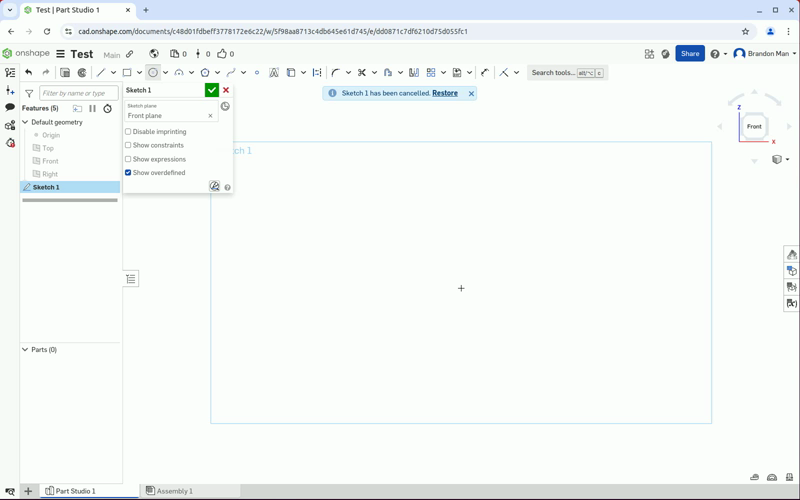
click(461, 287)
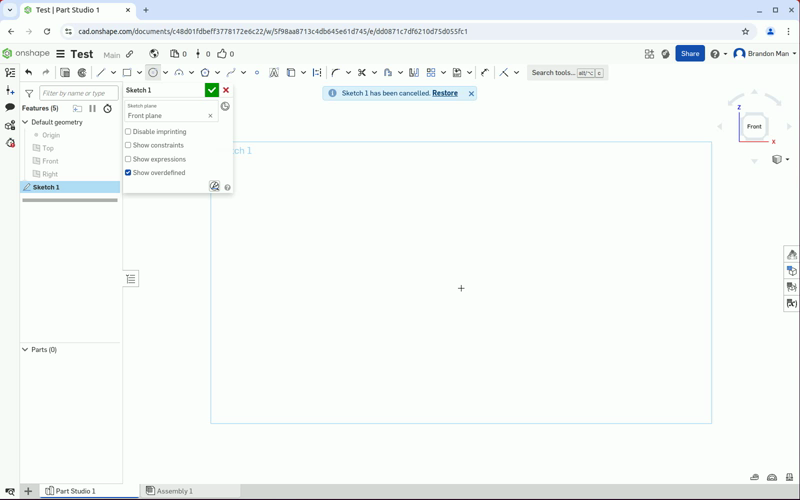
key_up(shift)
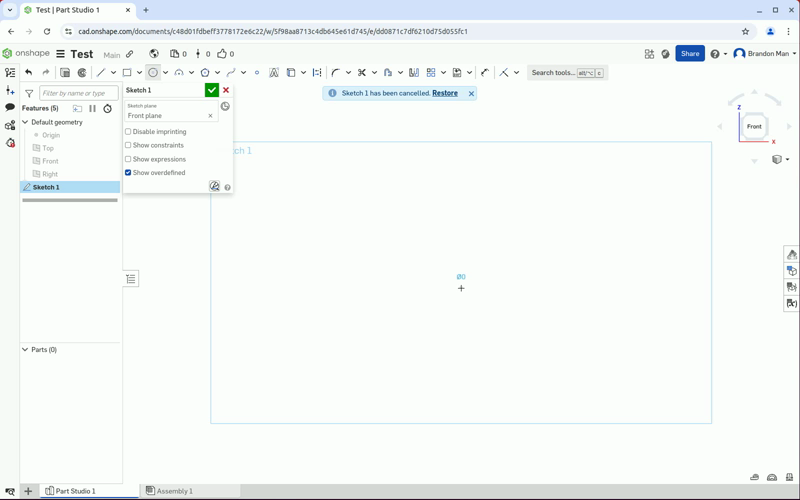
mouse_move(555, 287)
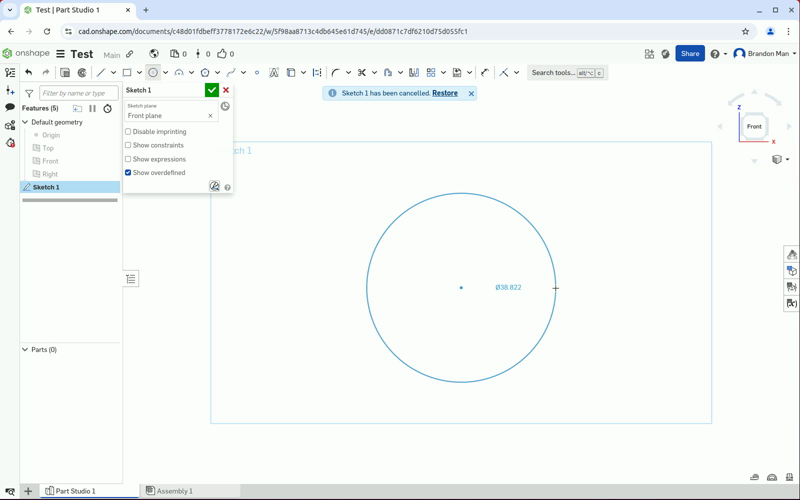
click(555, 287)
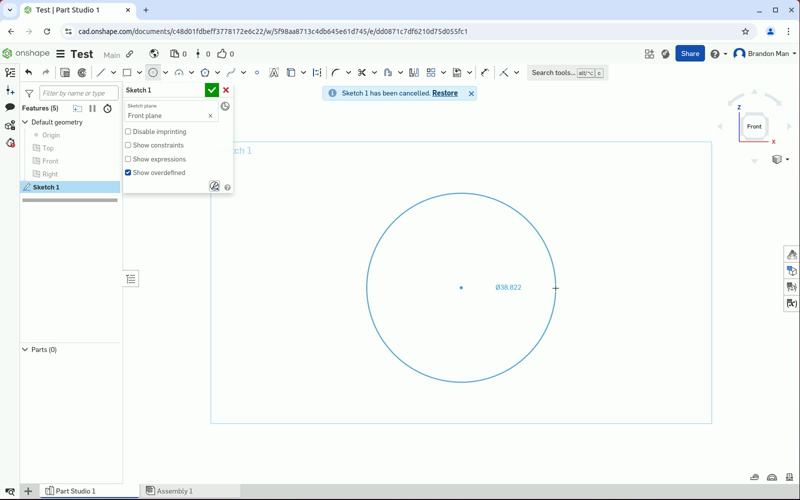
key(esc)
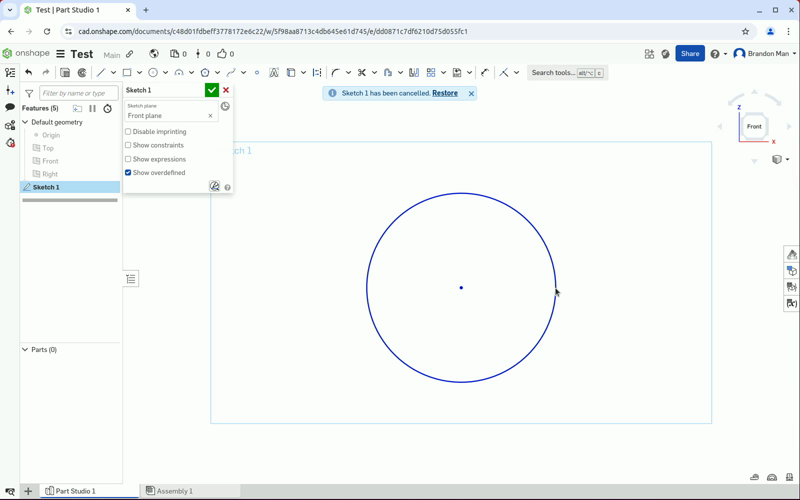
key(c)
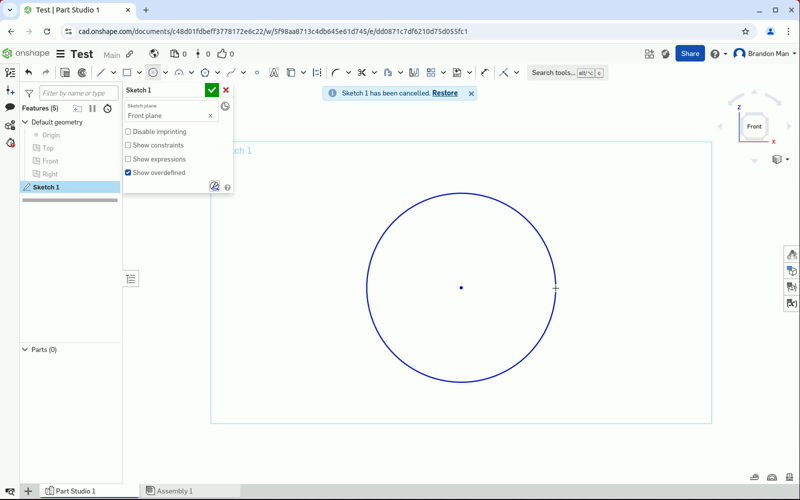
key_down(shift)
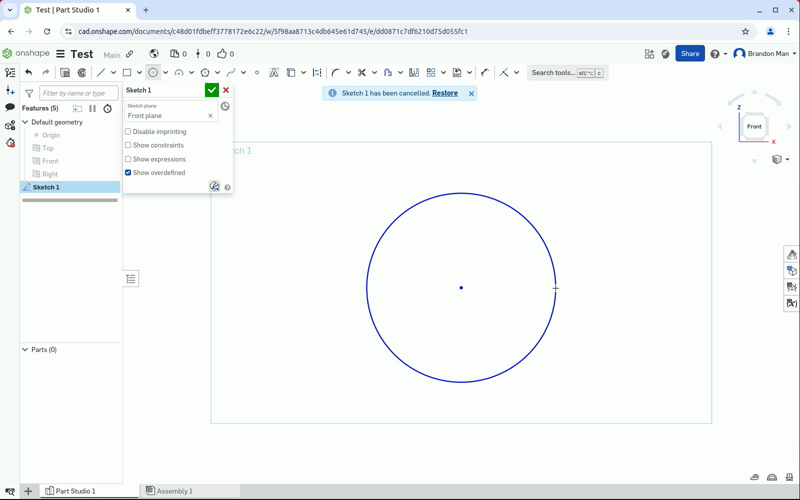
mouse_move(461, 283)
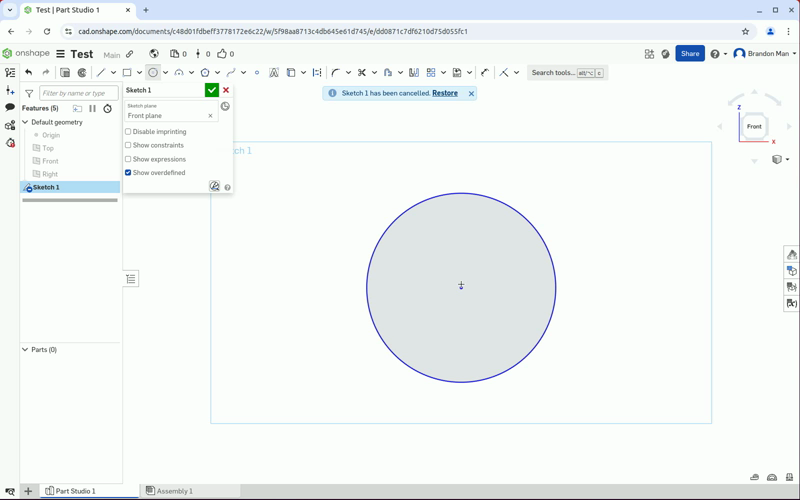
scroll(6)
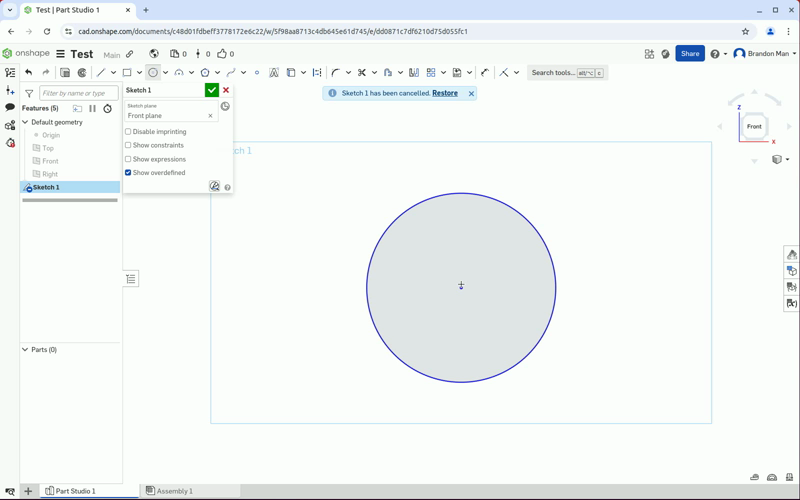
scroll(6)
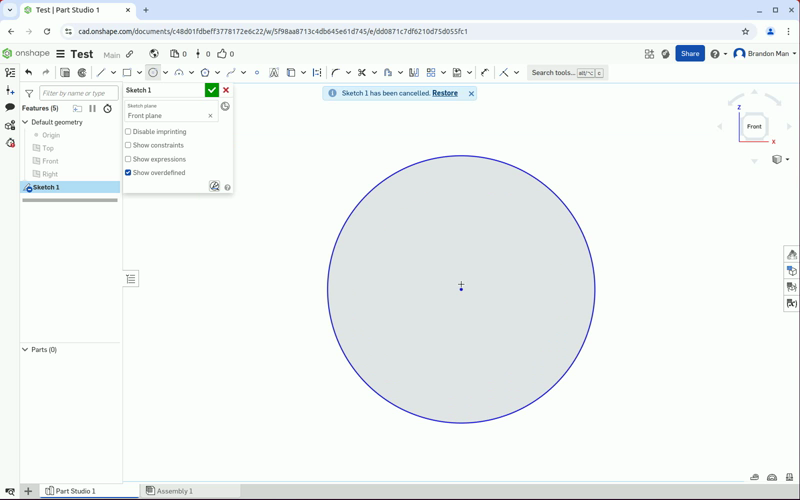
scroll(6)
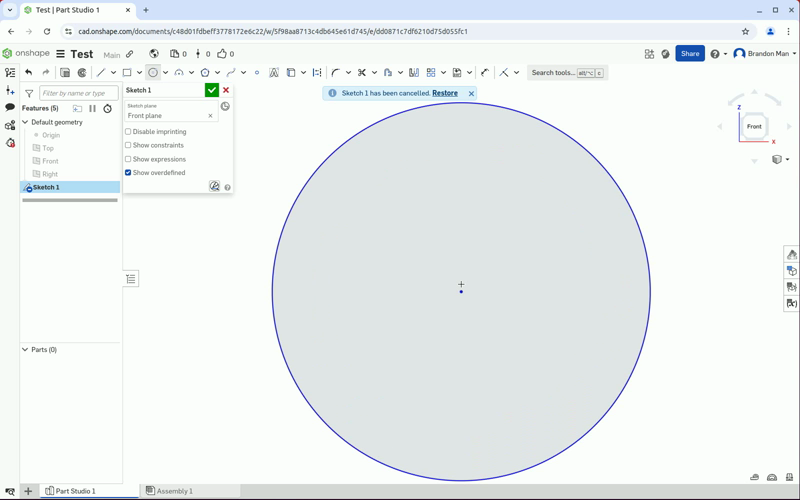
scroll(6)
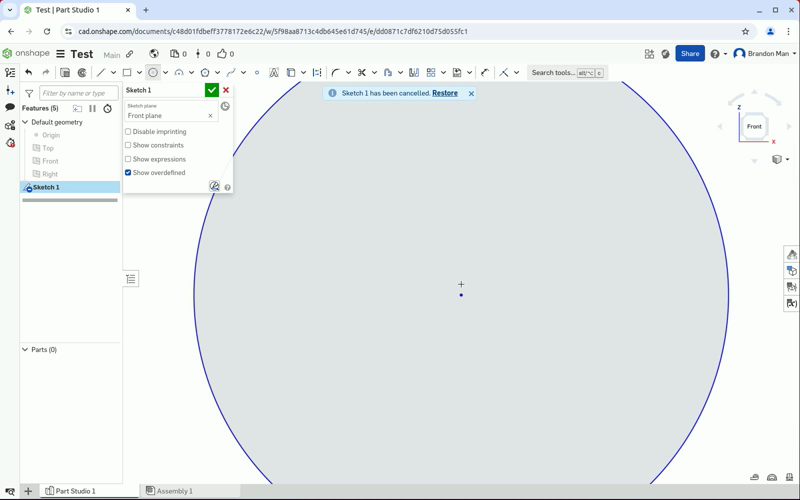
scroll(6)
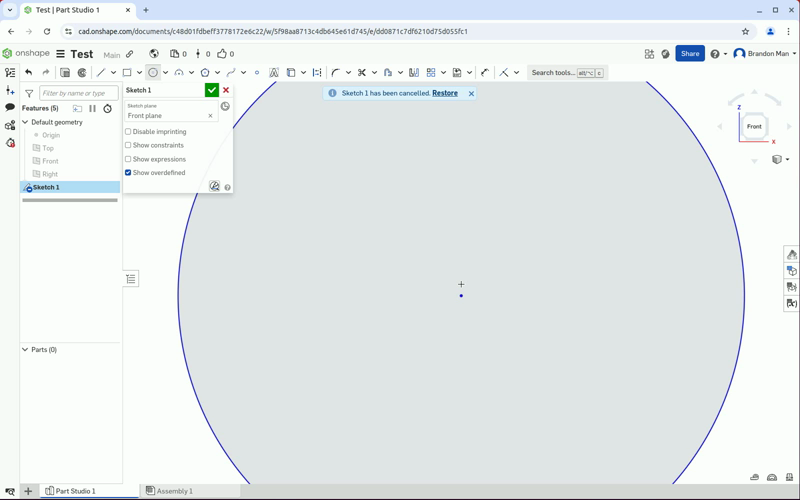
scroll(6)
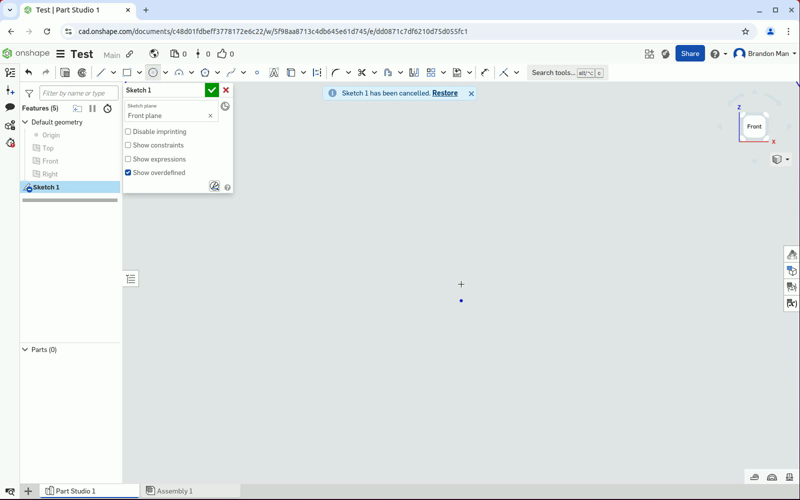
scroll(6)
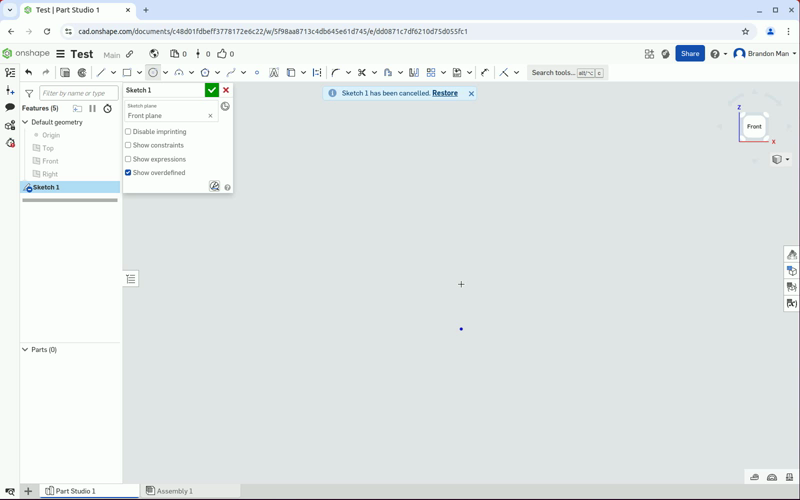
click(461, 283)
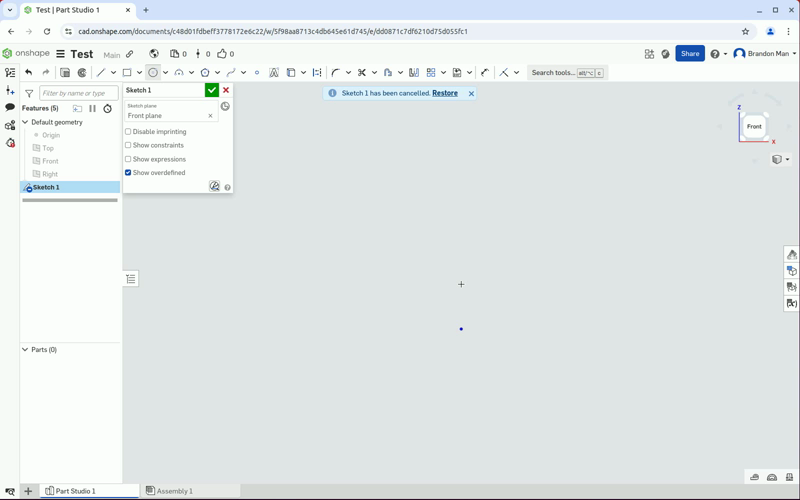
scroll(-6)
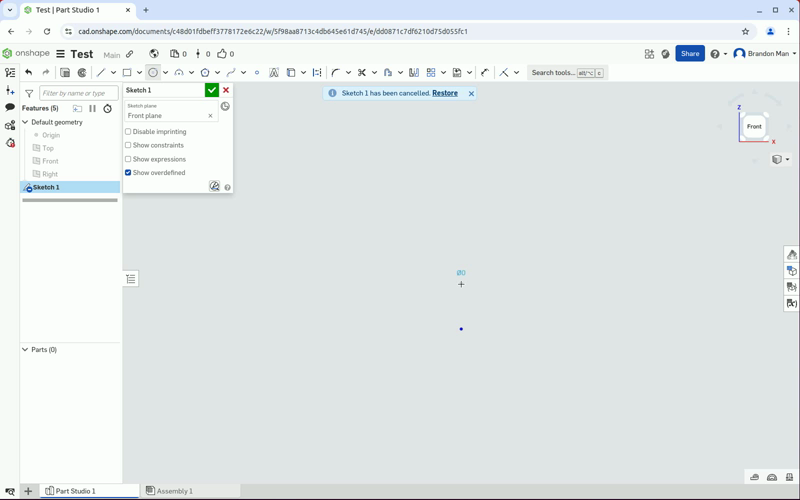
scroll(-6)
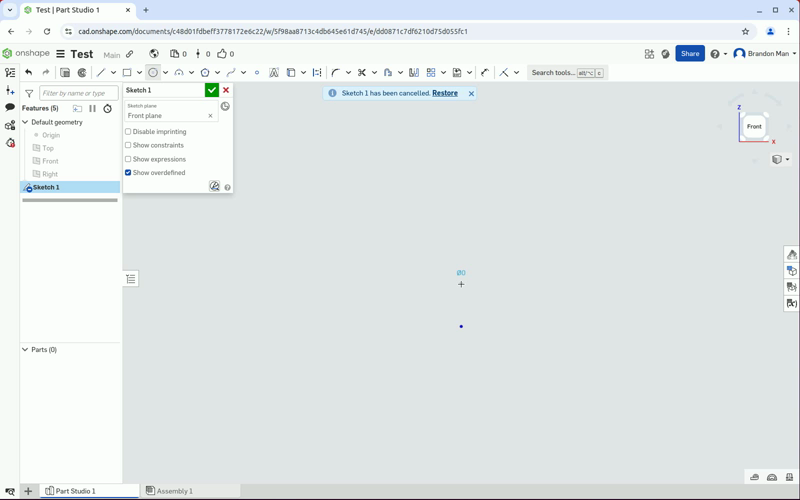
scroll(-6)
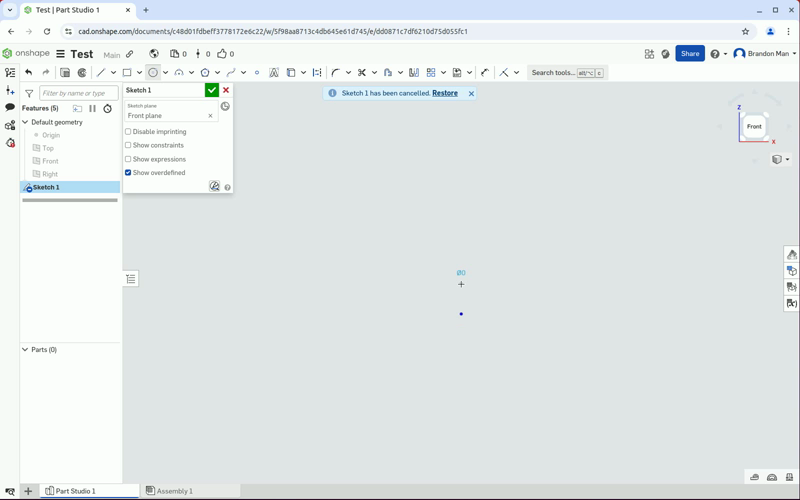
scroll(-6)
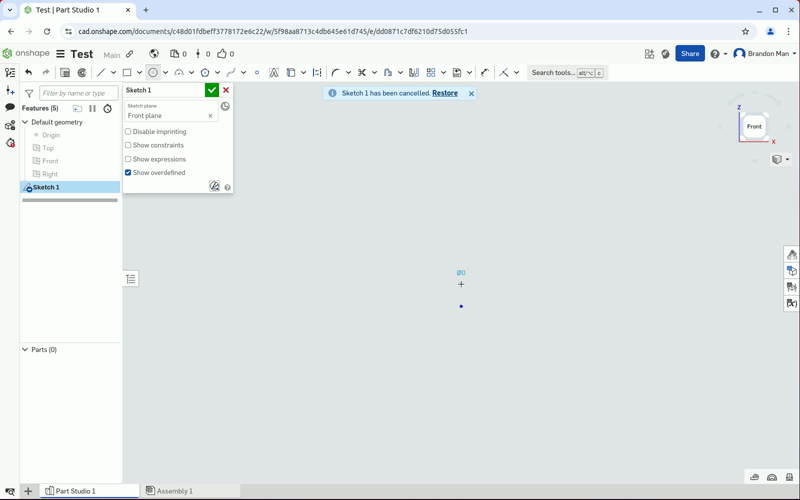
scroll(-6)
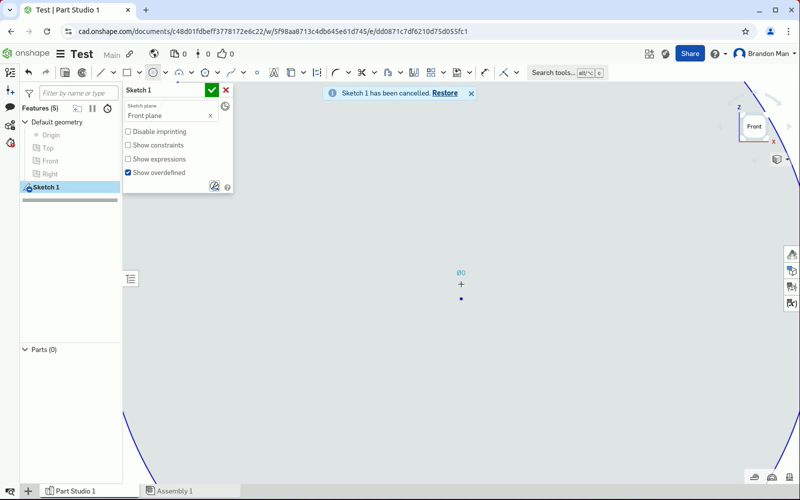
scroll(-6)
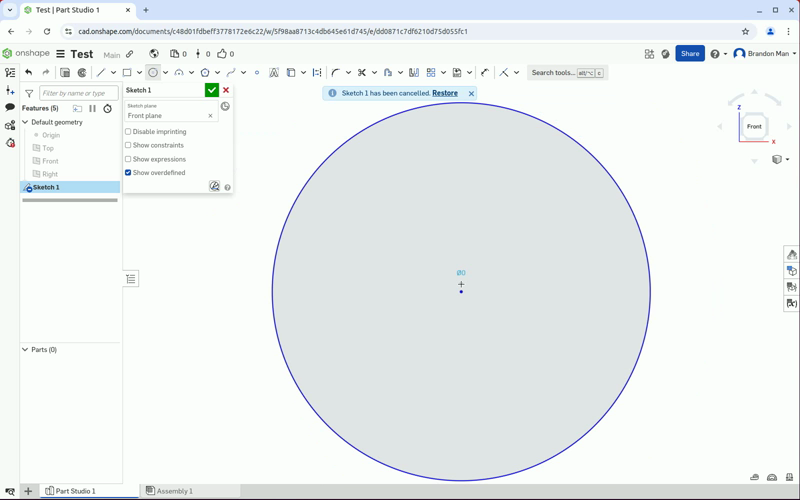
scroll(-6)
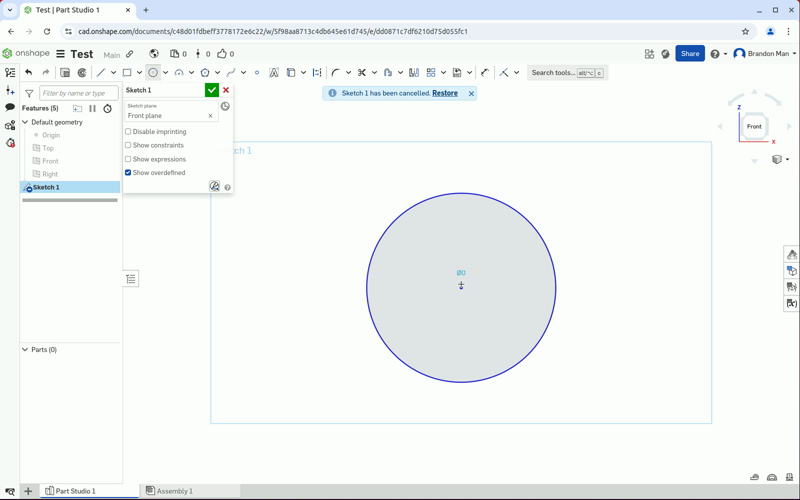
key_up(shift)
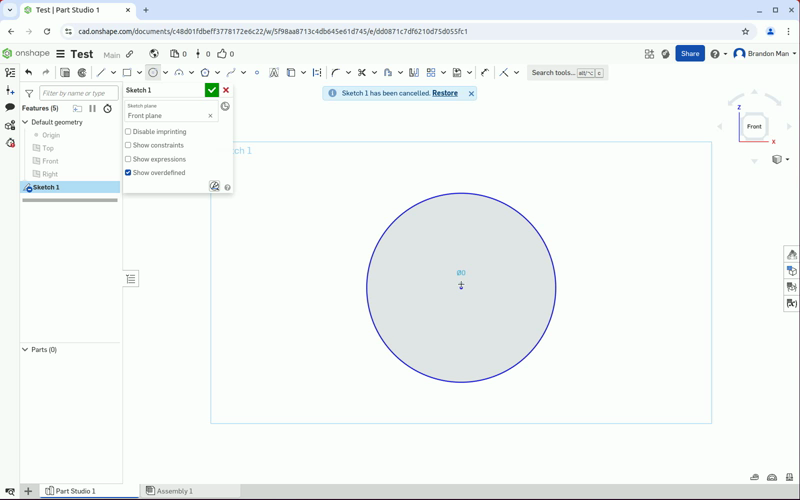
mouse_move(534, 283)
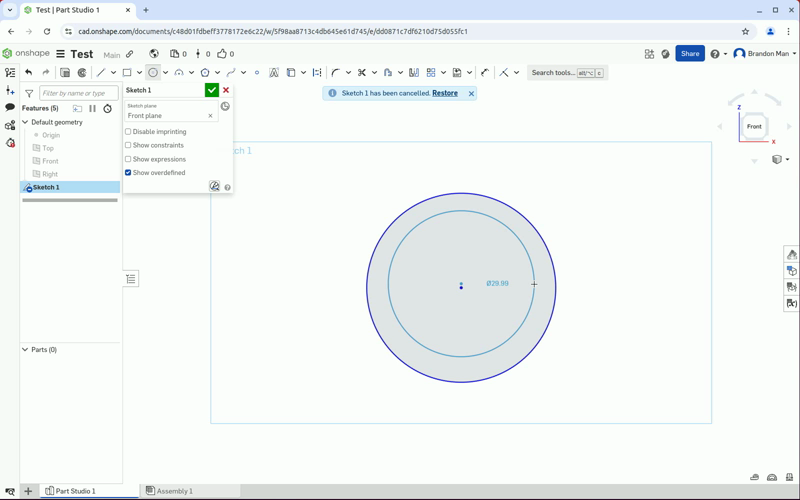
click(534, 283)
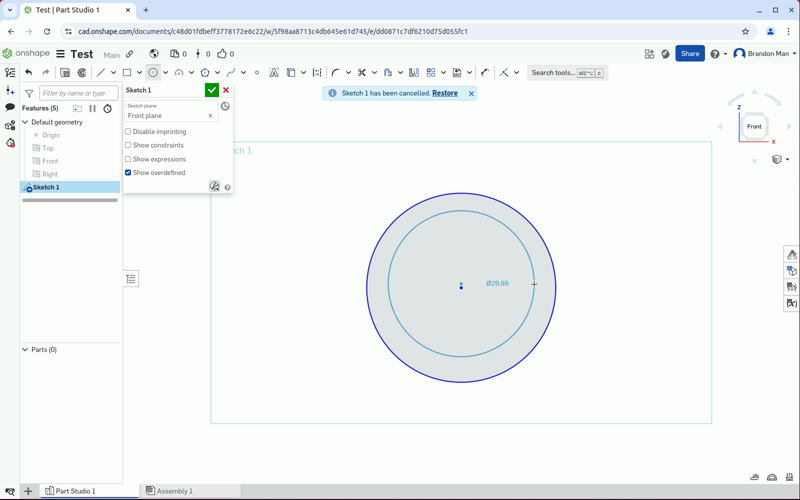
key(esc)
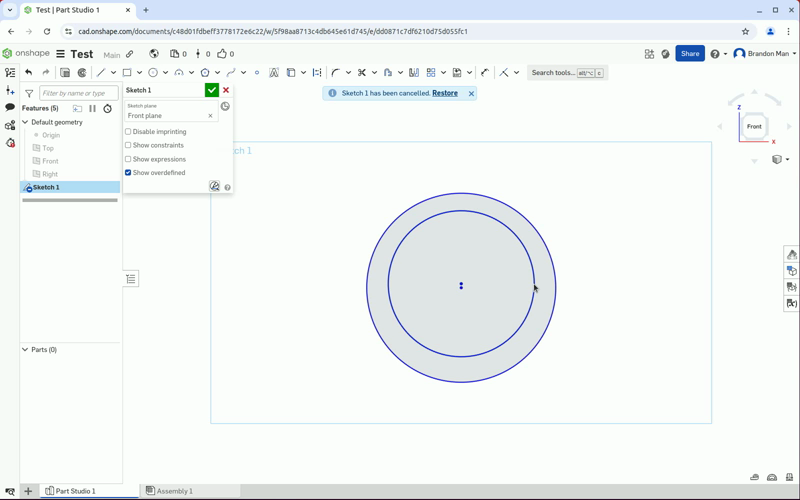
mouse_move(406, 348)
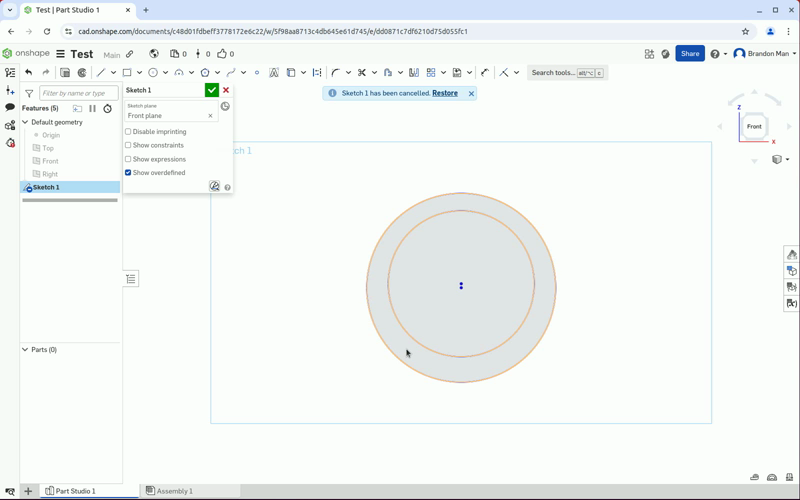
click(406, 348)
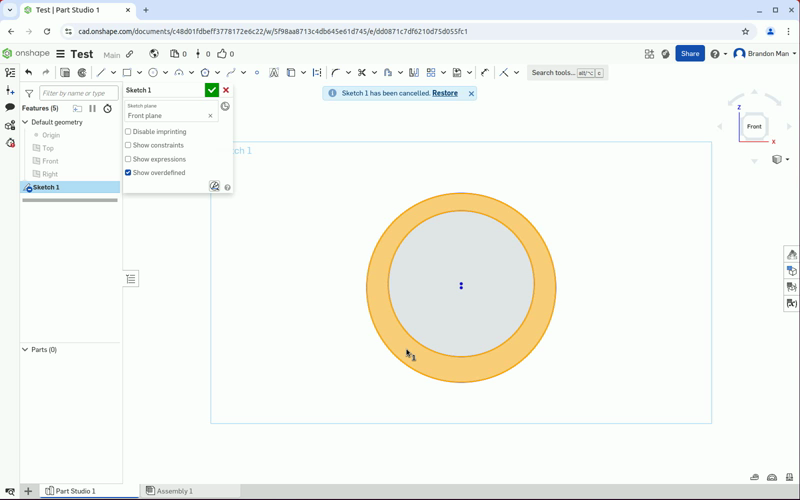
mouse_move(73, 352)
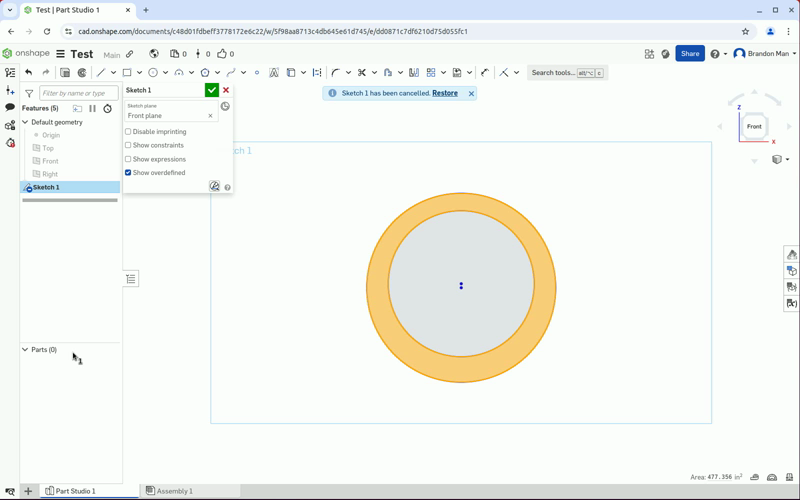
key(shift+y)
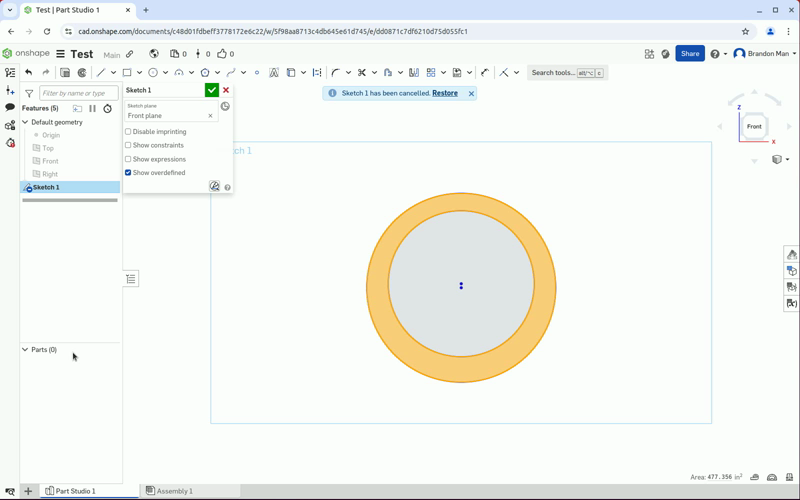
key(shift+e)
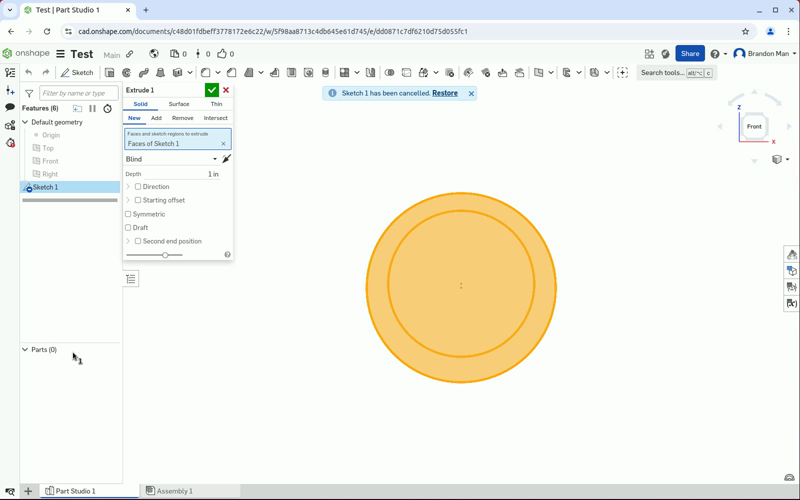
mouse_move(143, 106)
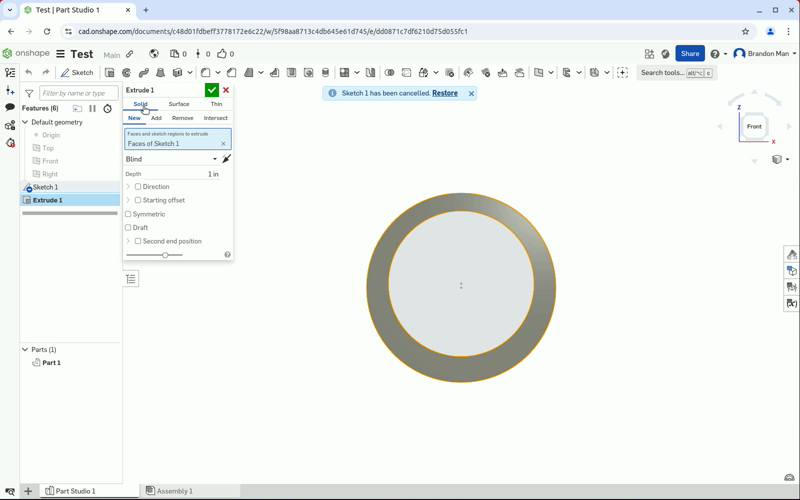
click(143, 106)
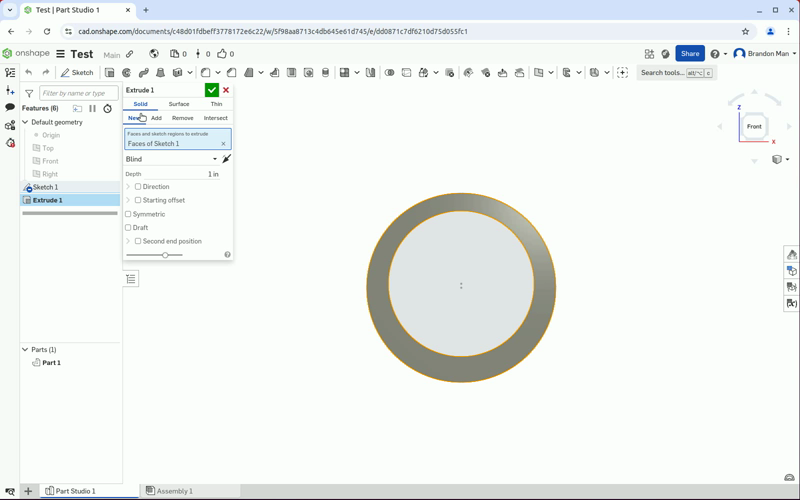
mouse_move(137, 120)
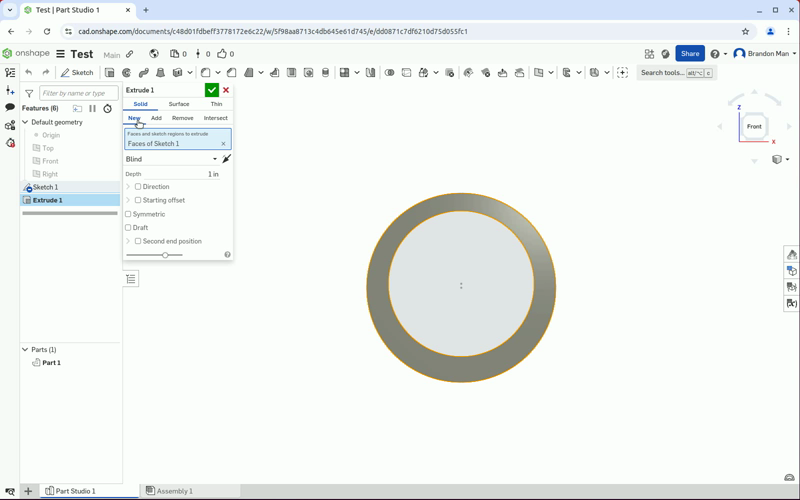
click(137, 120)
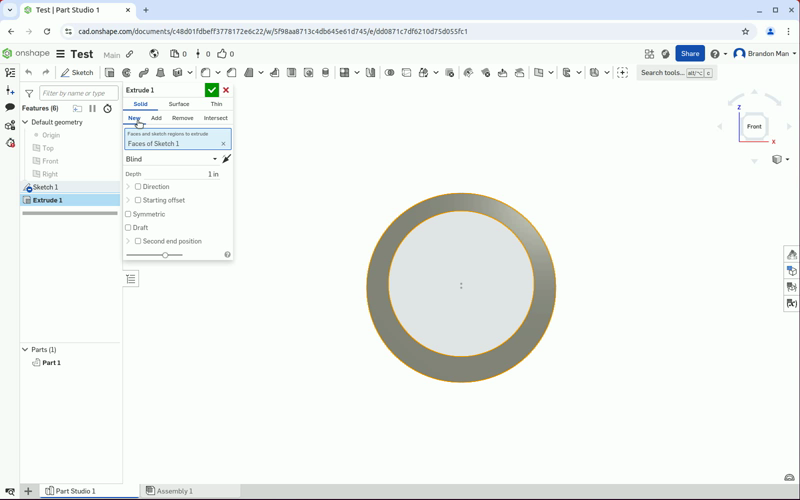
key(tab, 4)
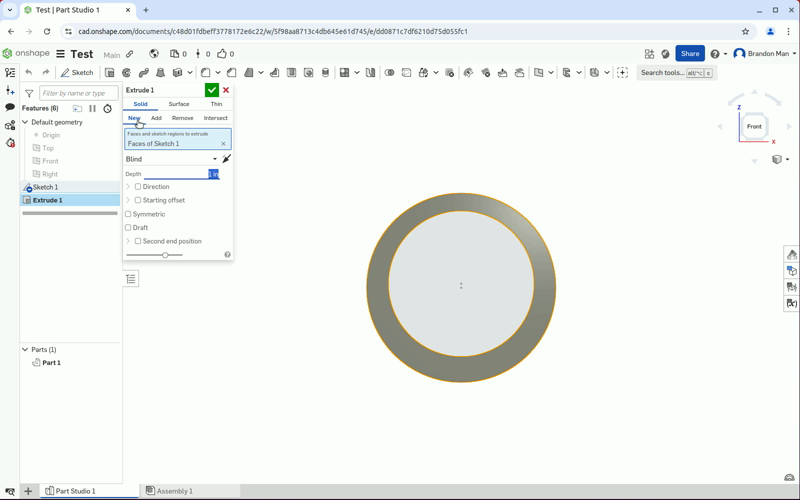
text(30.57)
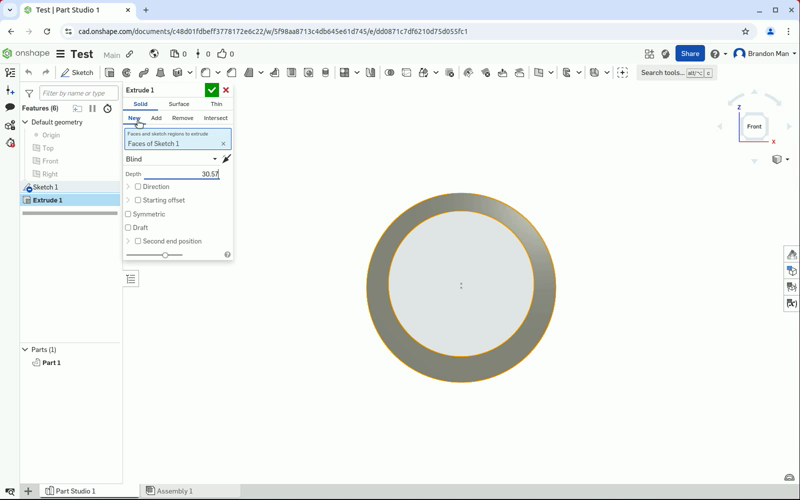
key(enter)
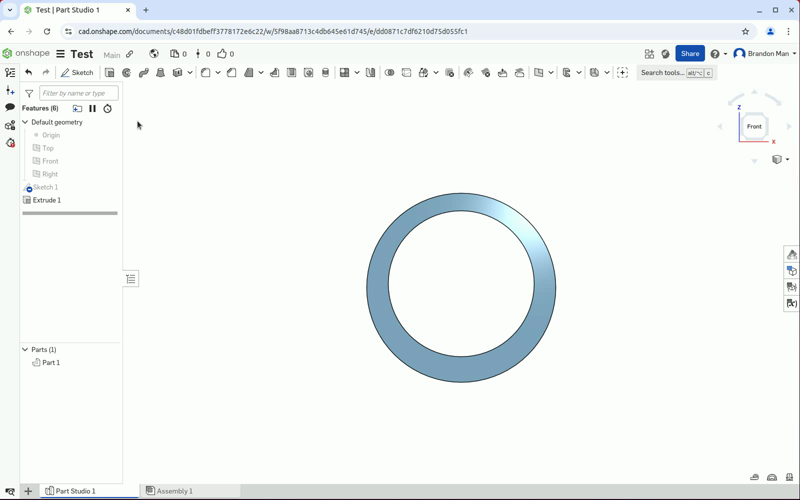
key(shift+h)
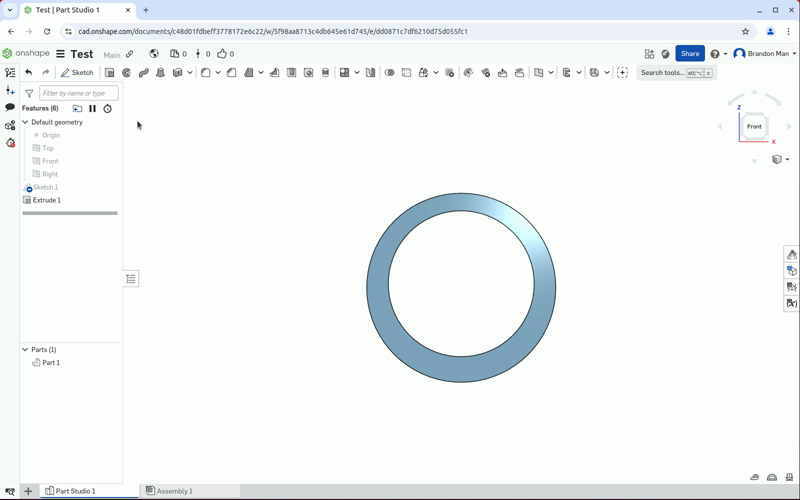
key(shift+h)
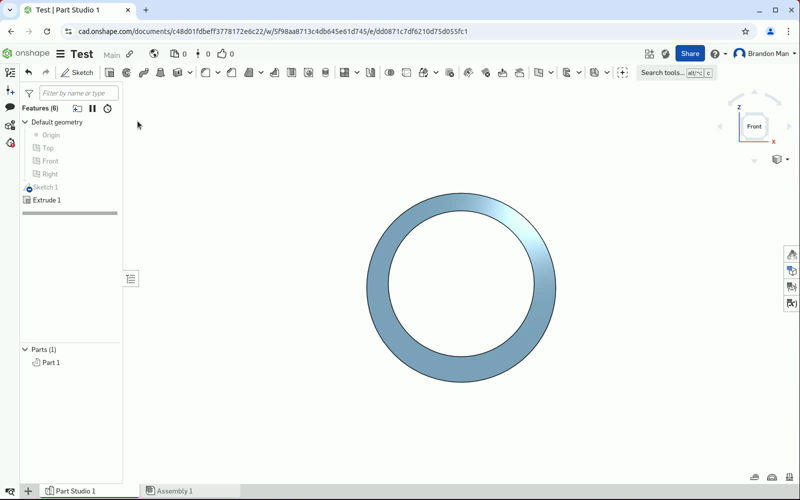
mouse_move(73, 189)
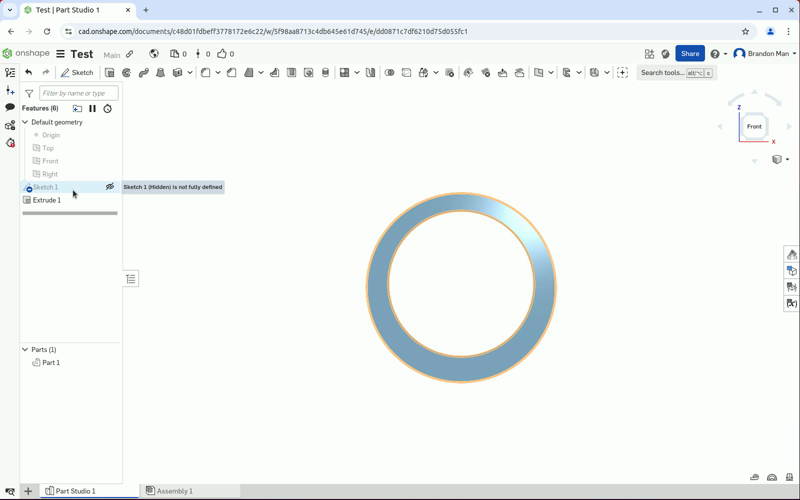
click(73, 189)
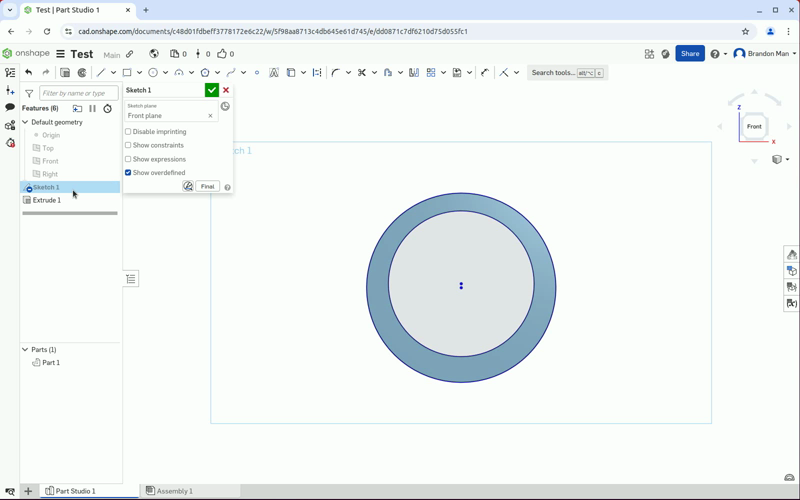
mouse_move(229, 92)
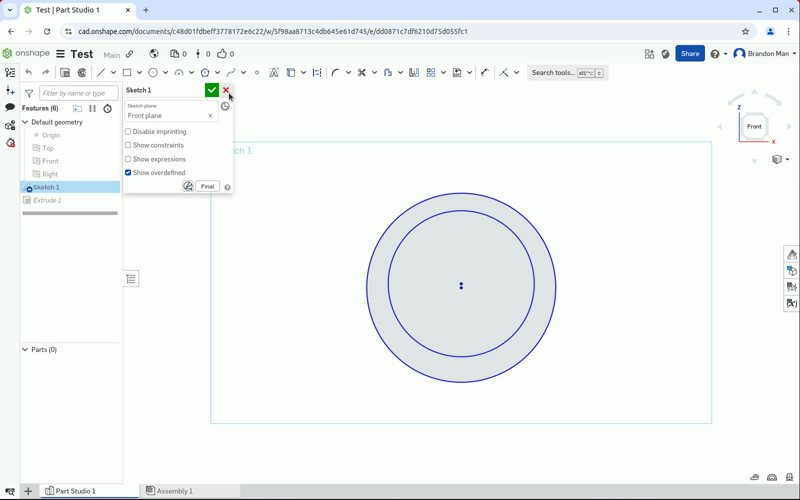
click(229, 92)
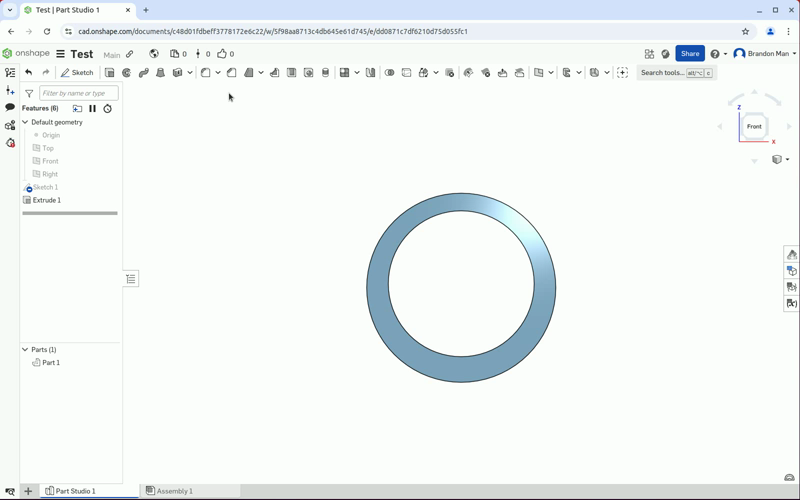
mouse_move(73, 352)
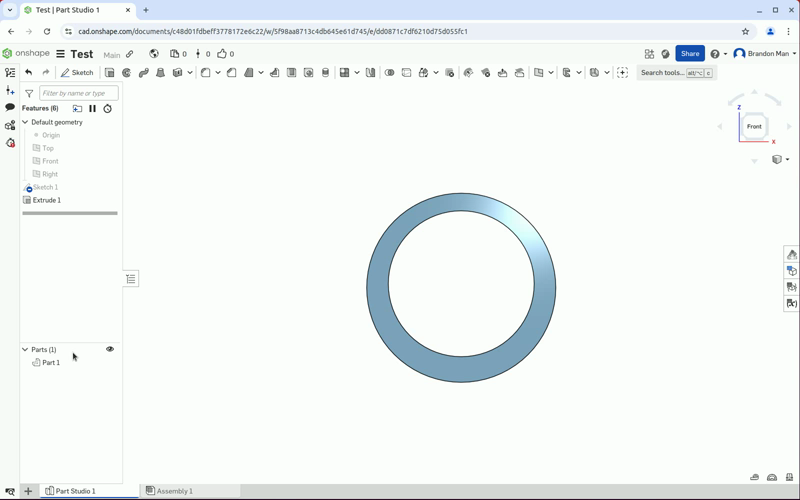
key(y)
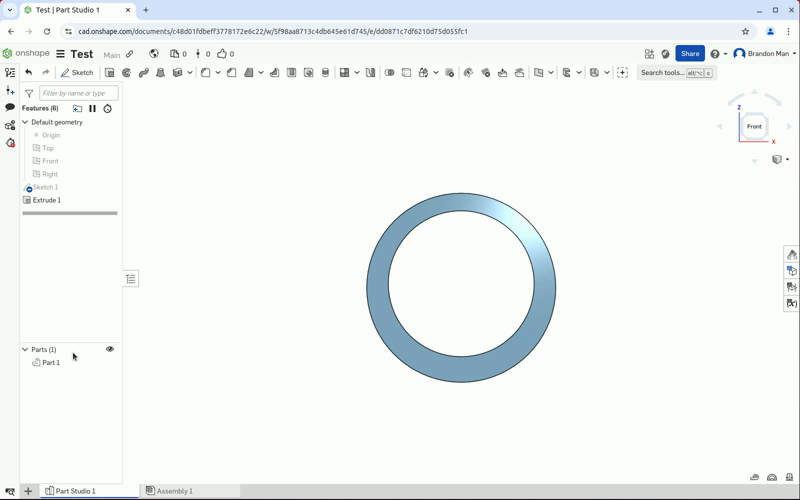
key(shift+p)
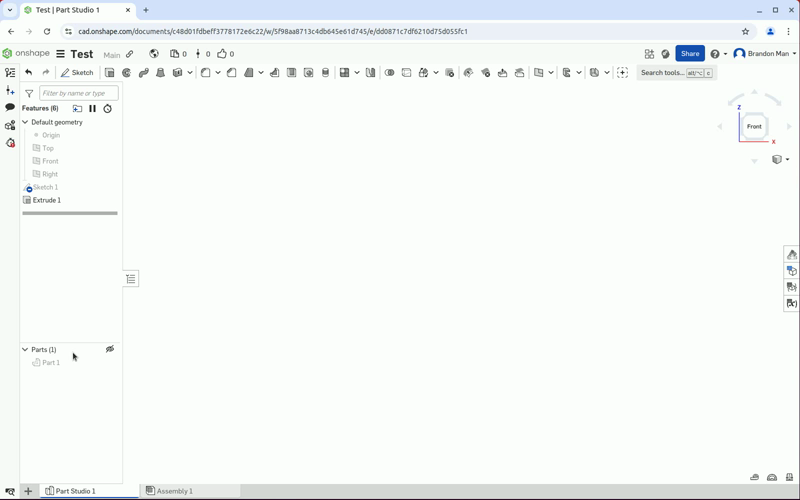
key(space)
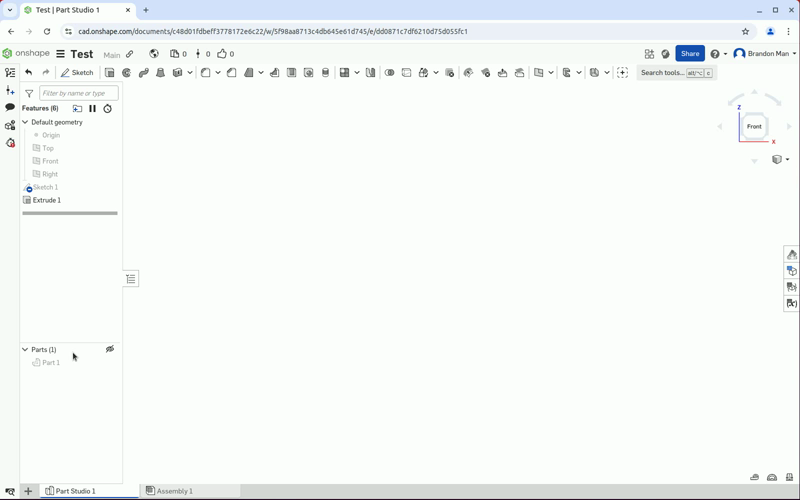
key_down(shift)
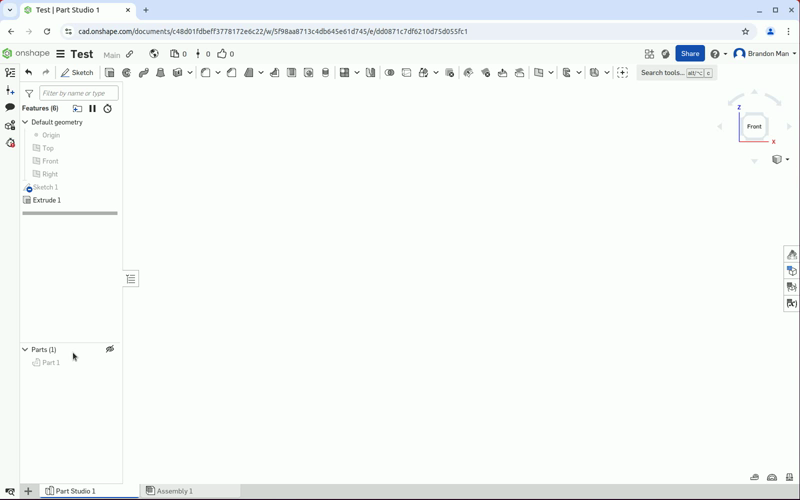
key(left)
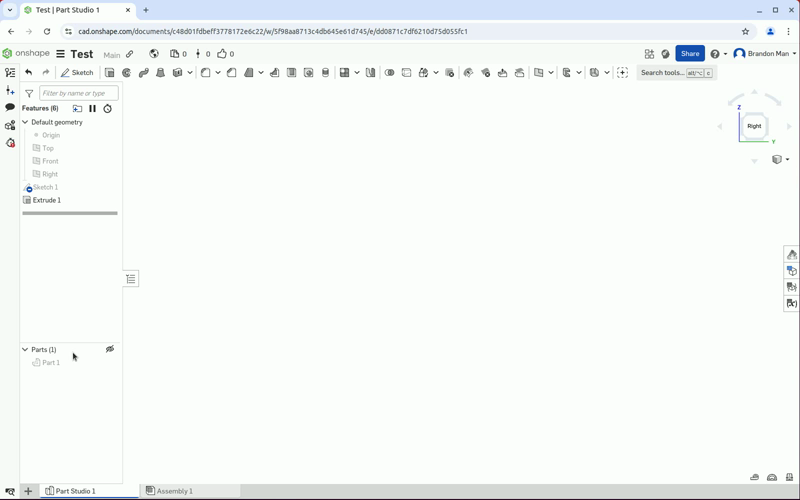
key_up(shift)
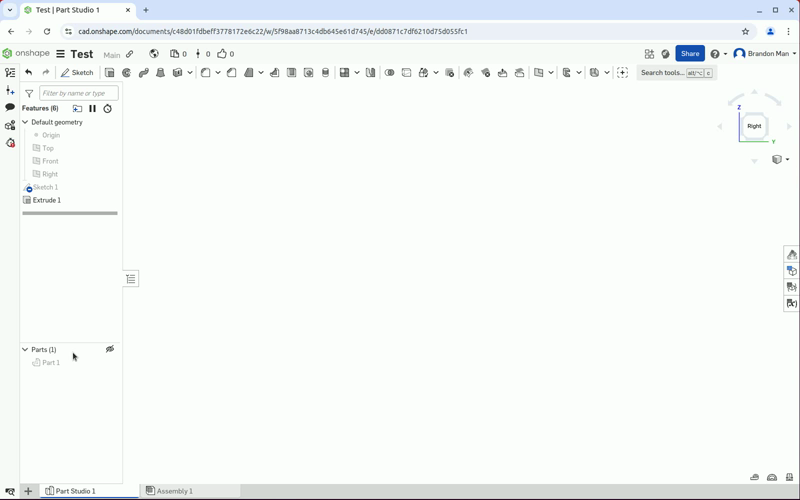
mouse_move(73, 352)
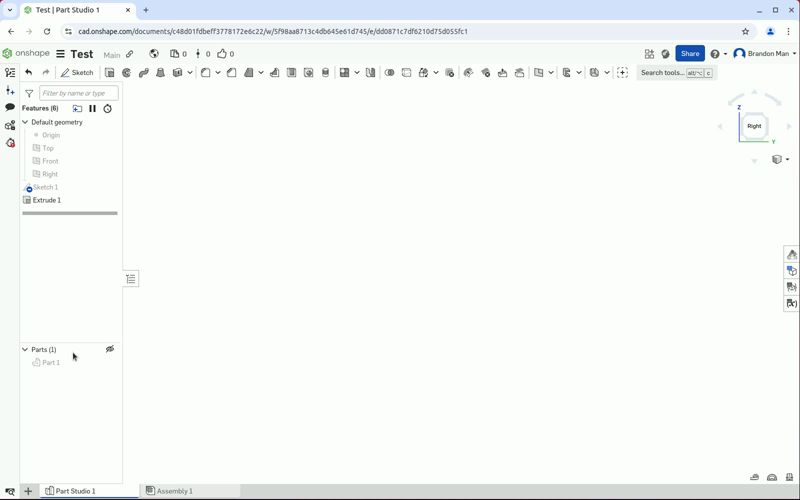
key(shift+y)
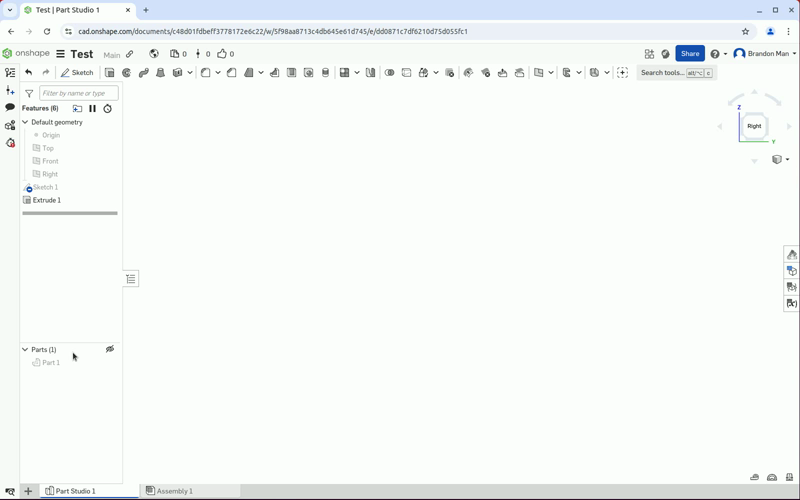
key(shift+s)
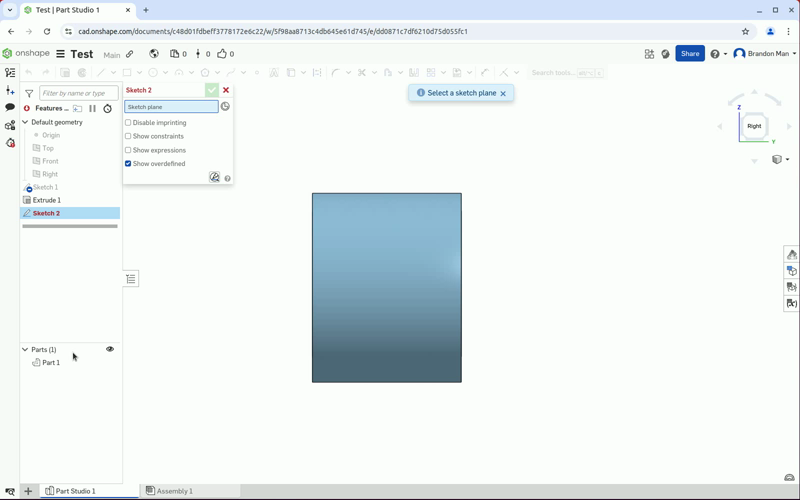
mouse_move(73, 176)
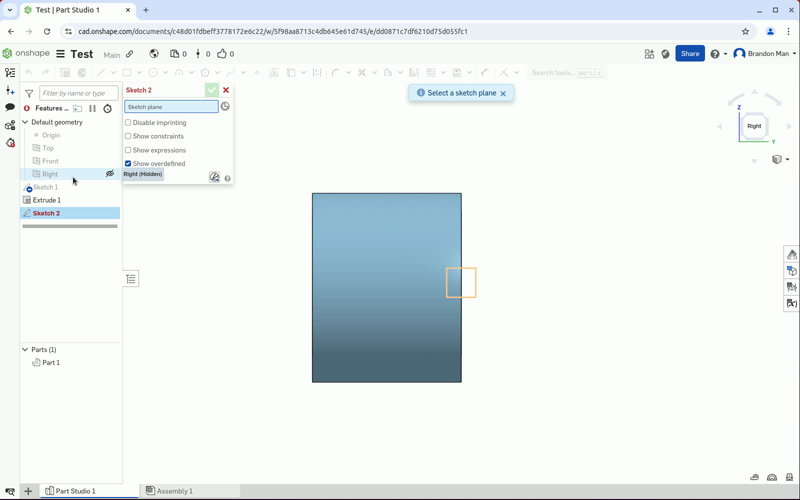
click(73, 176)
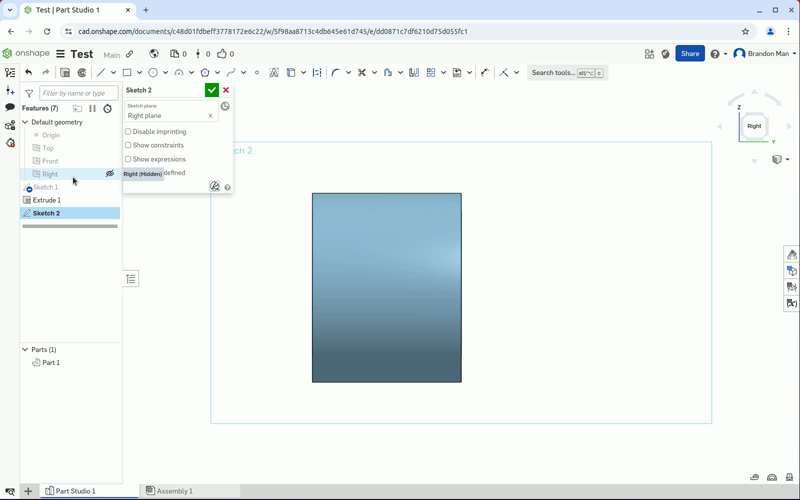
mouse_move(73, 352)
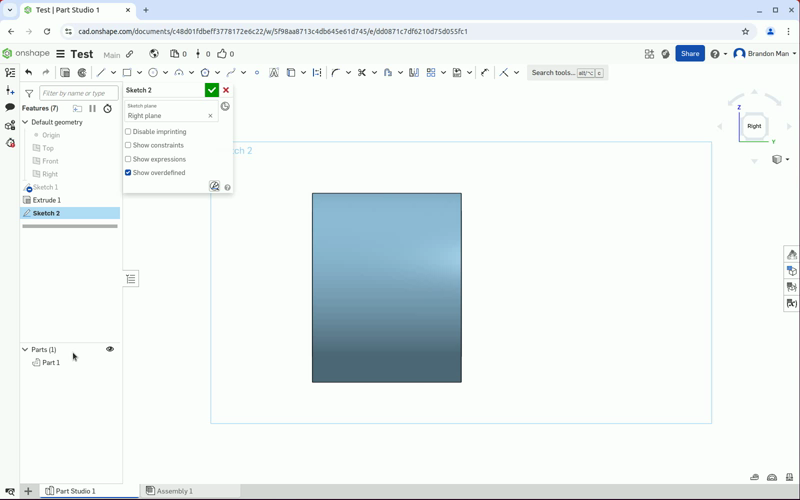
key(y)
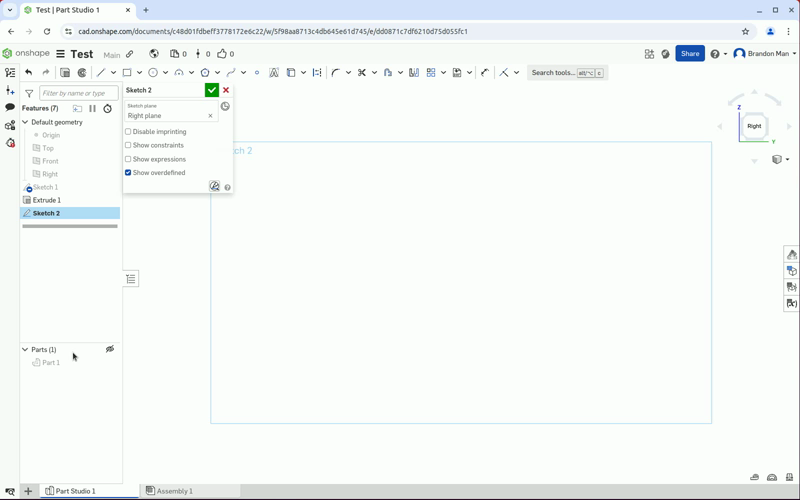
key(l)
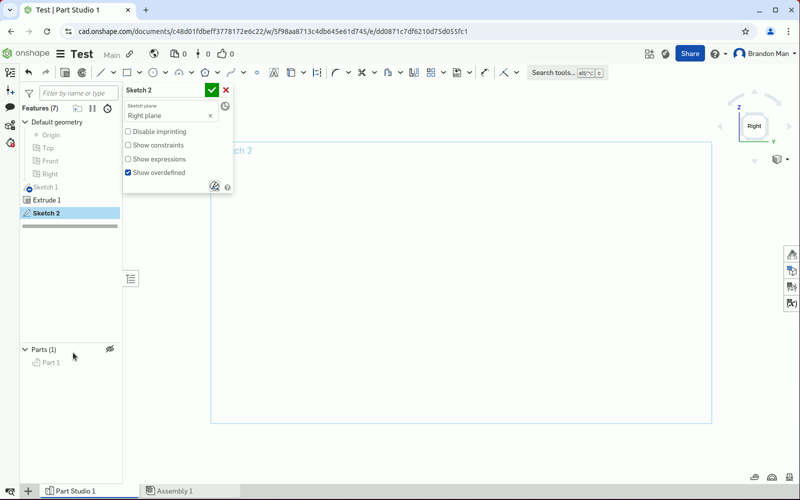
key_down(shift)
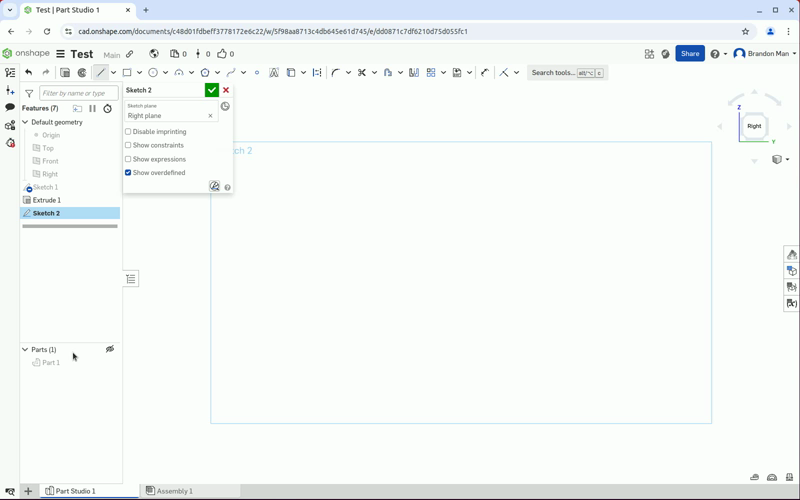
mouse_move(356, 326)
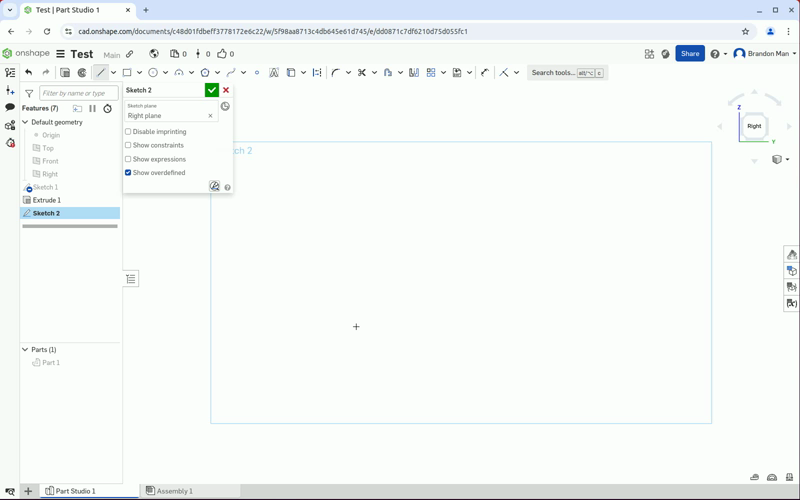
click(356, 326)
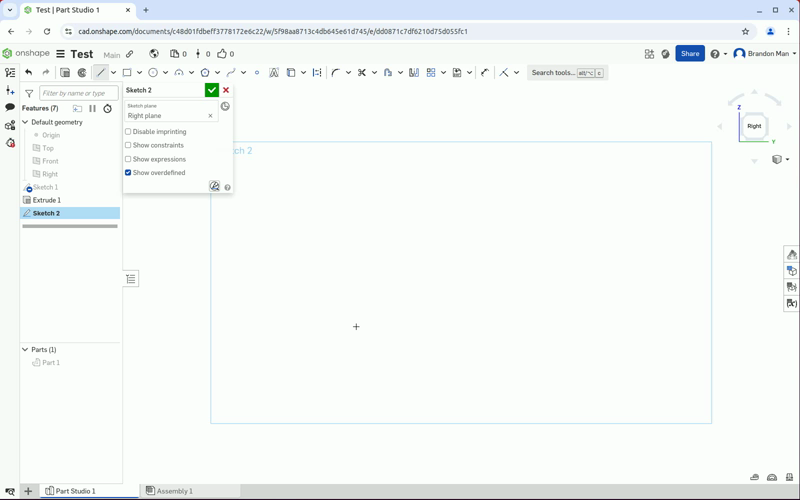
key_up(shift)
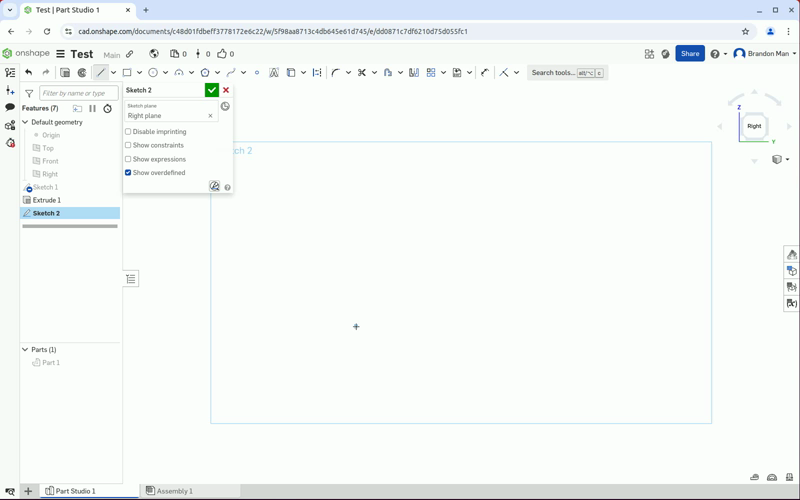
key_down(shift)
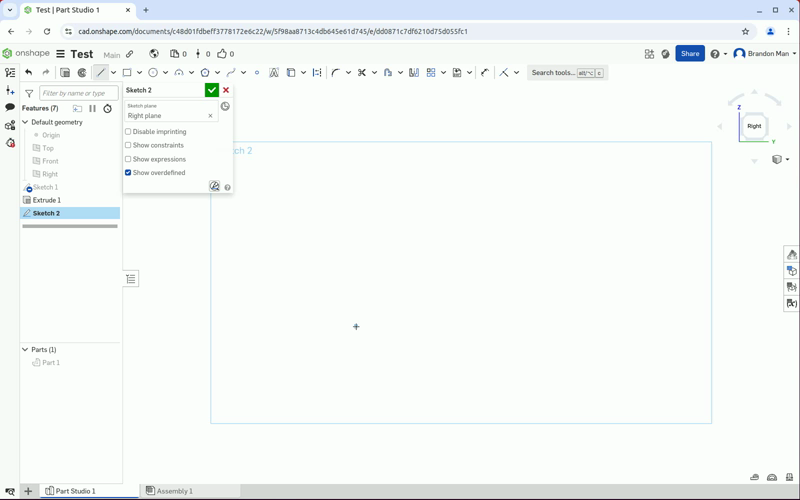
mouse_move(386, 326)
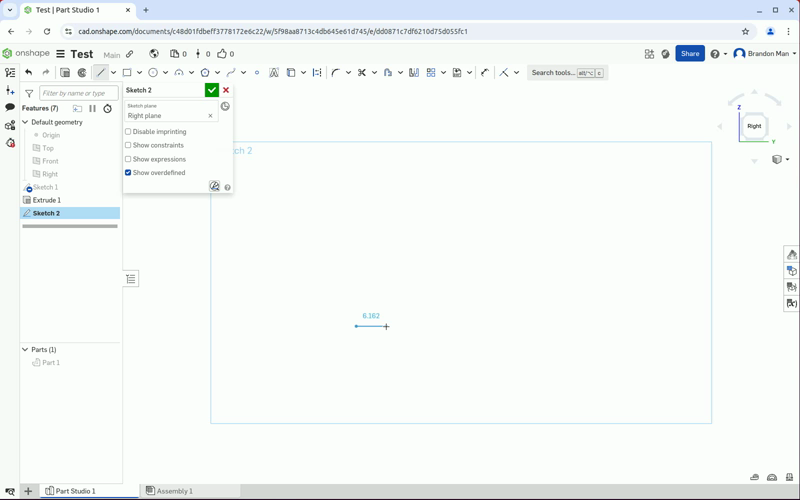
mouse_move(395, 326)
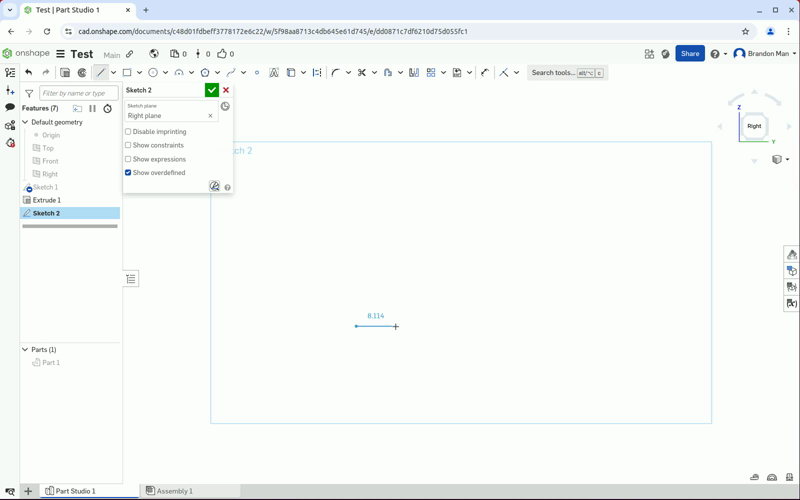
click(395, 326)
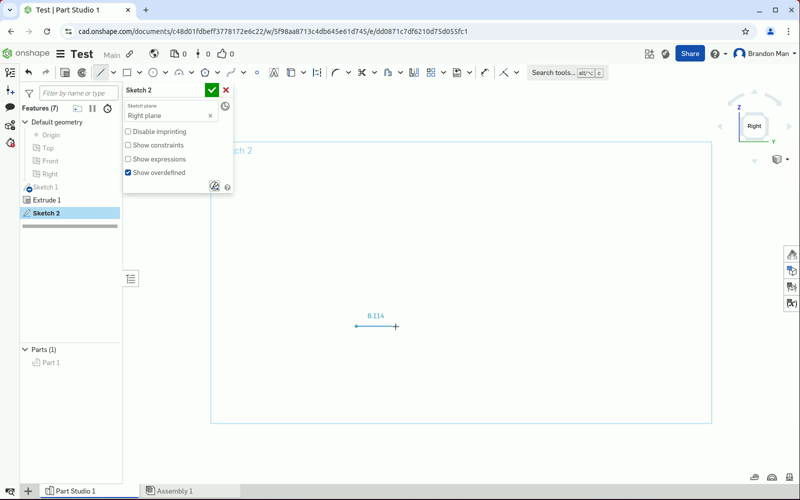
key_up(shift)
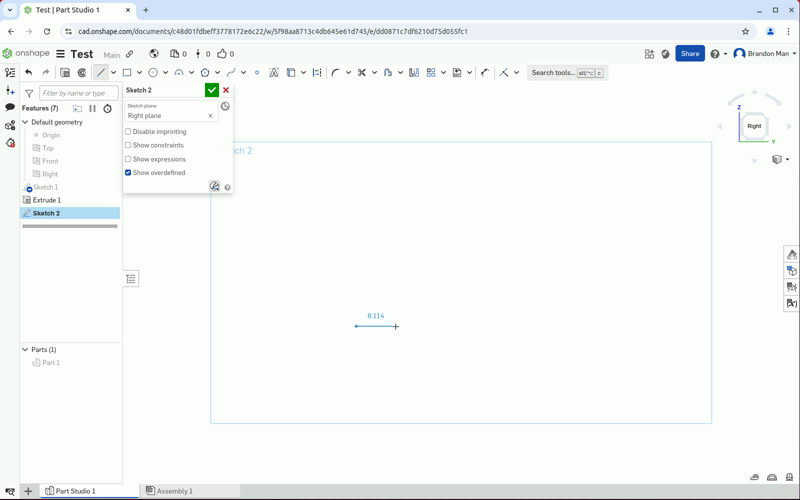
key_down(shift)
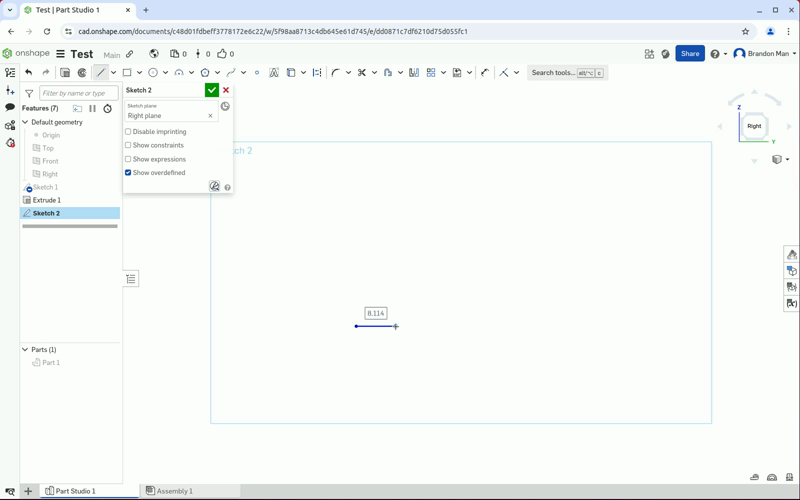
mouse_move(425, 326)
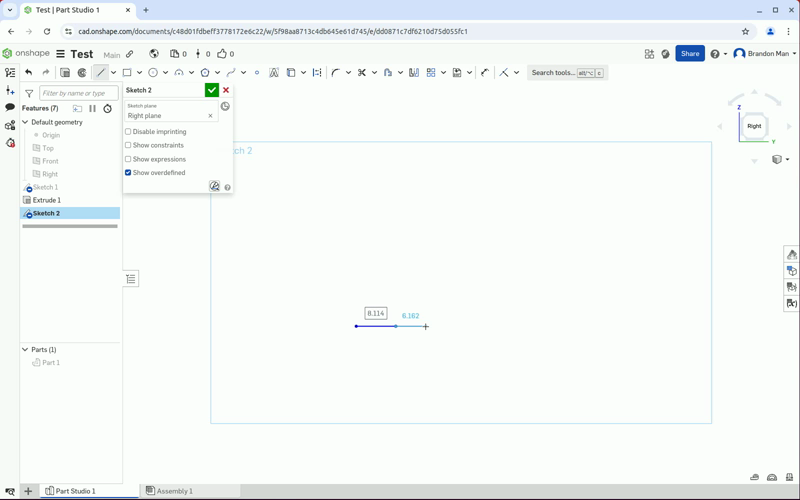
mouse_move(395, 318)
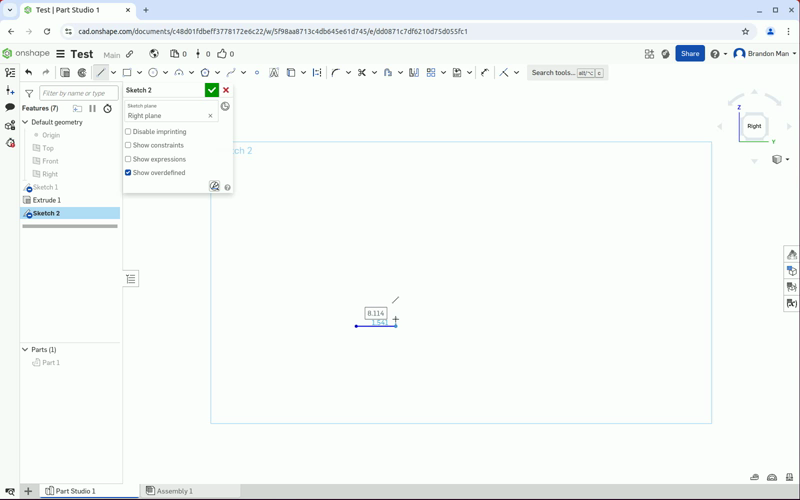
click(395, 318)
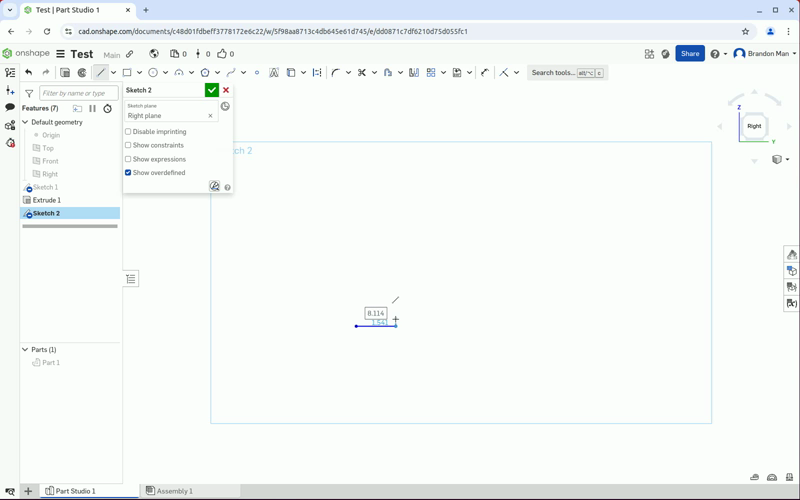
key_up(shift)
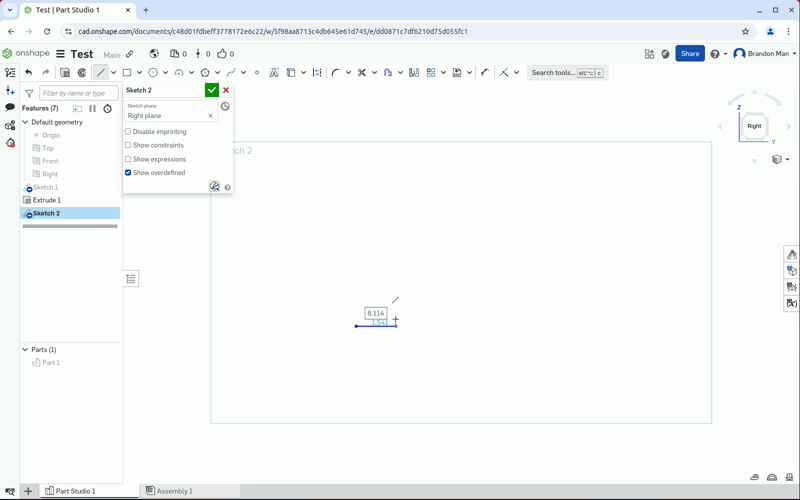
key_down(shift)
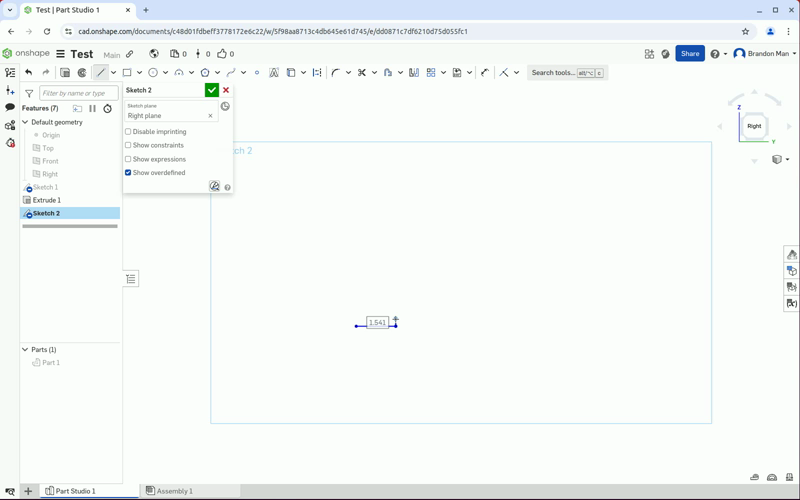
mouse_move(425, 318)
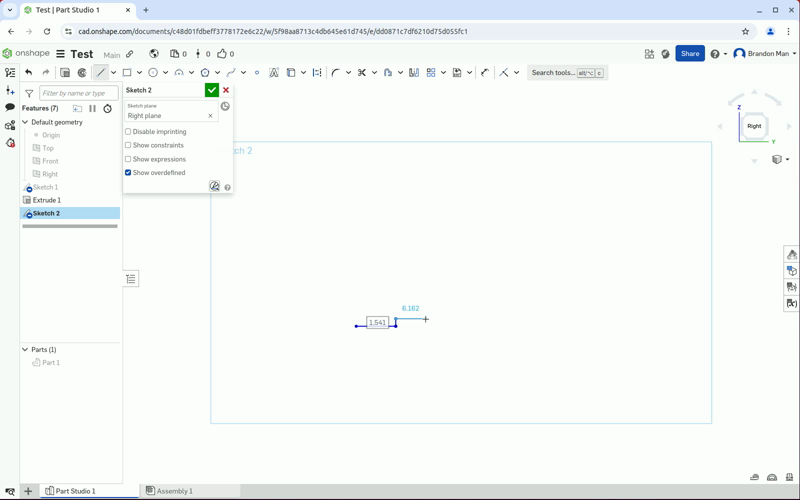
mouse_move(364, 318)
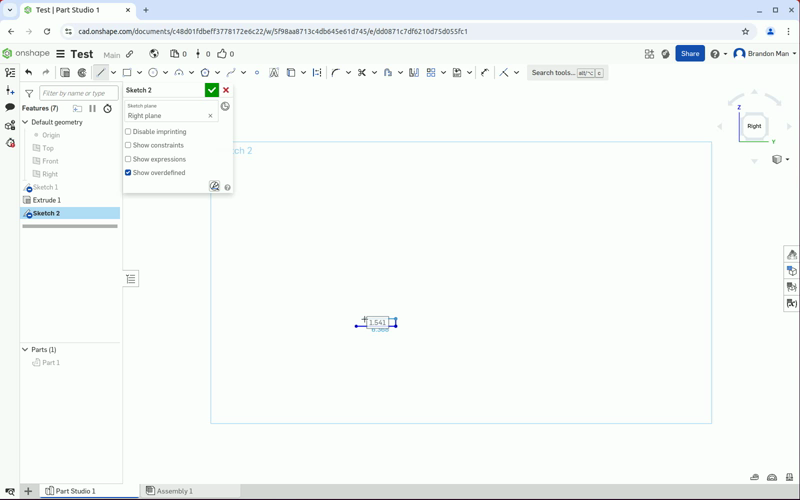
click(364, 318)
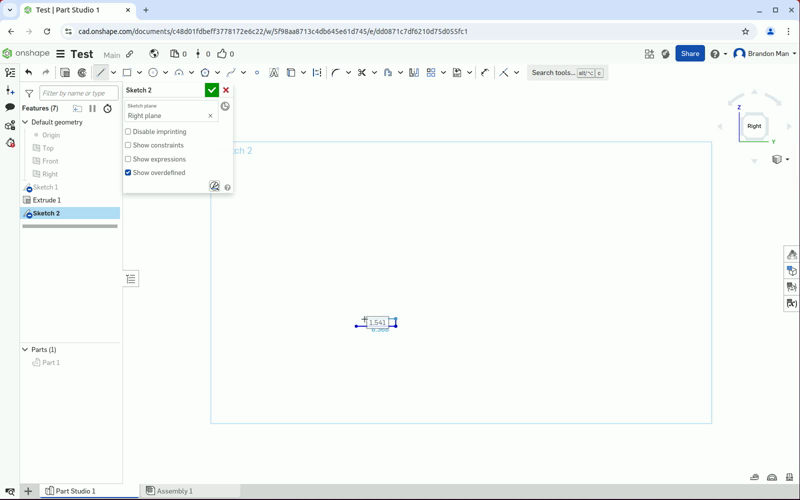
key_up(shift)
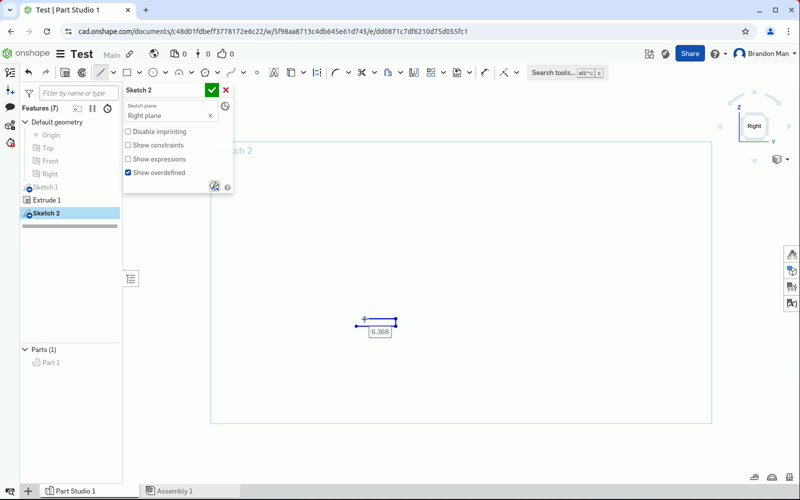
key_down(shift)
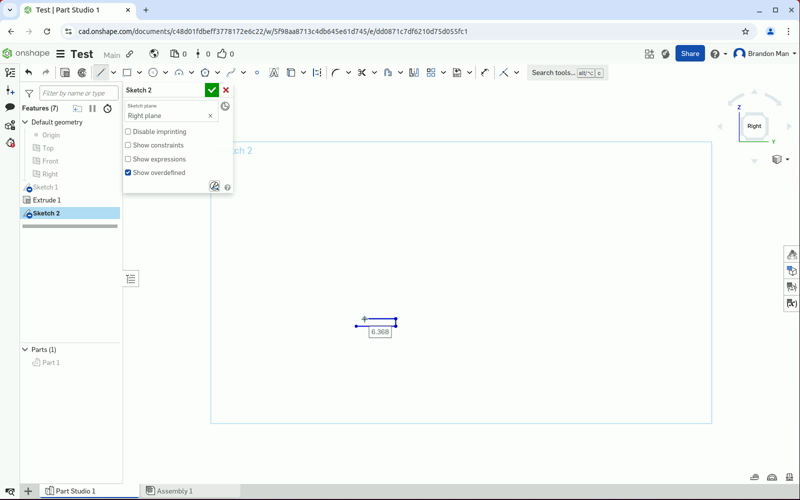
mouse_move(394, 318)
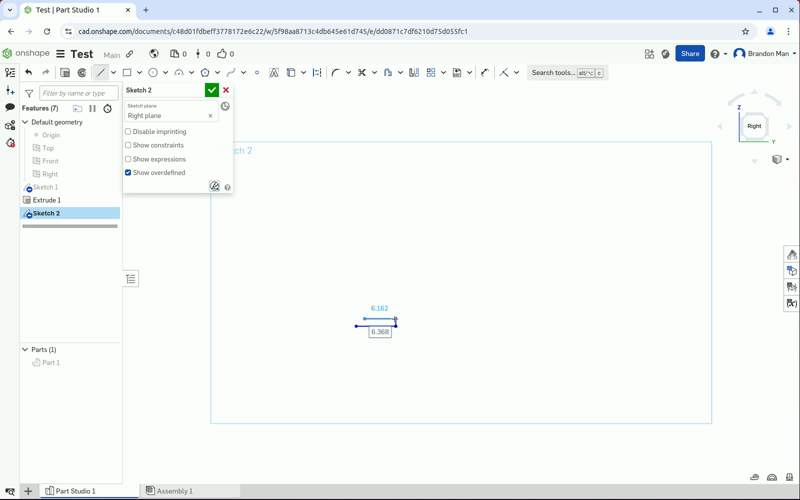
mouse_move(364, 292)
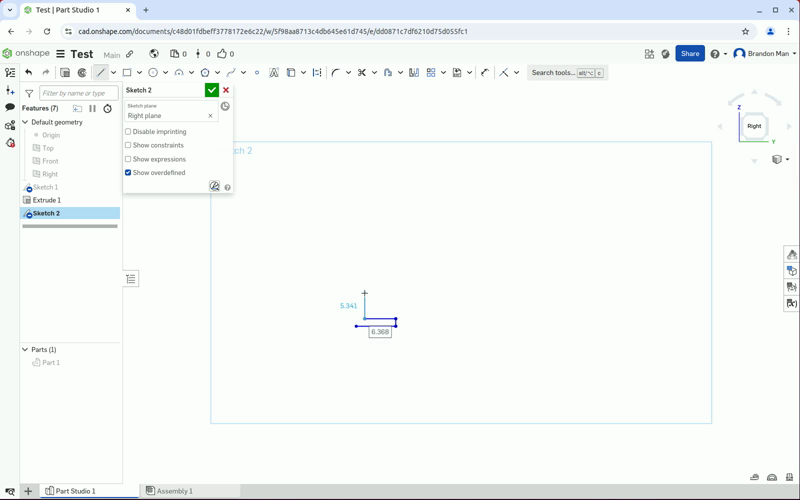
click(364, 292)
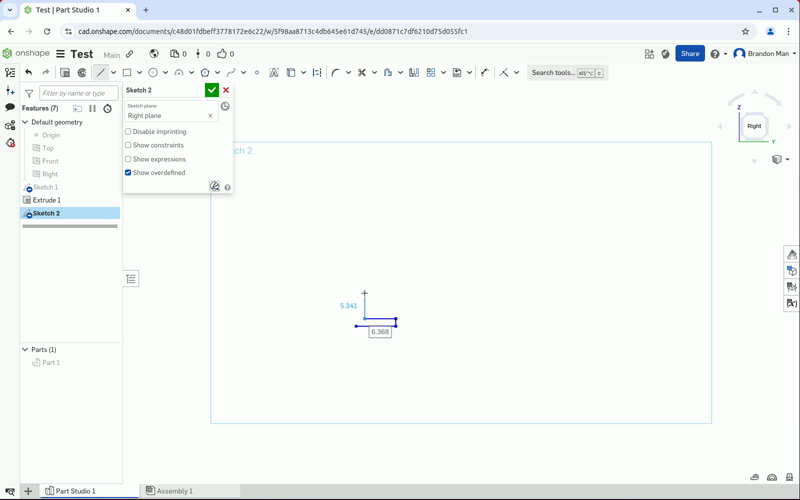
key_up(shift)
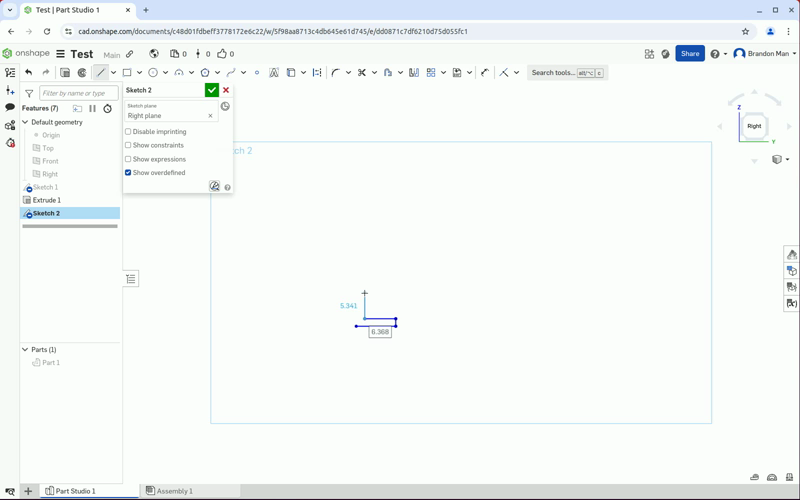
key_down(shift)
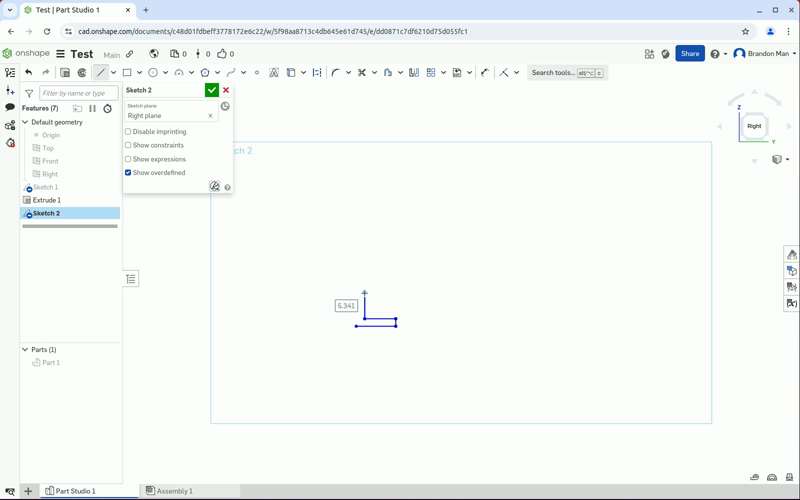
mouse_move(394, 292)
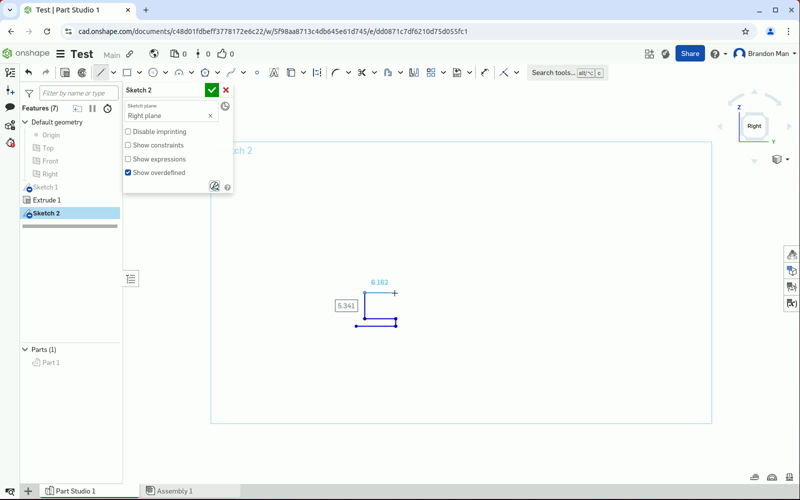
mouse_move(393, 292)
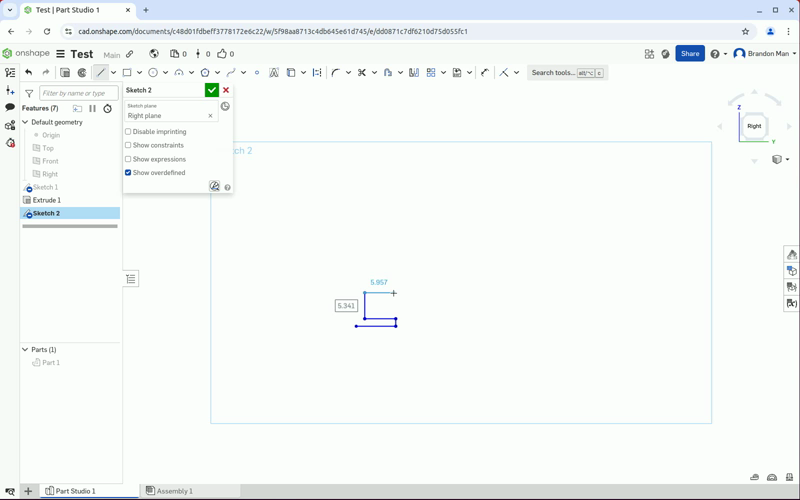
click(393, 292)
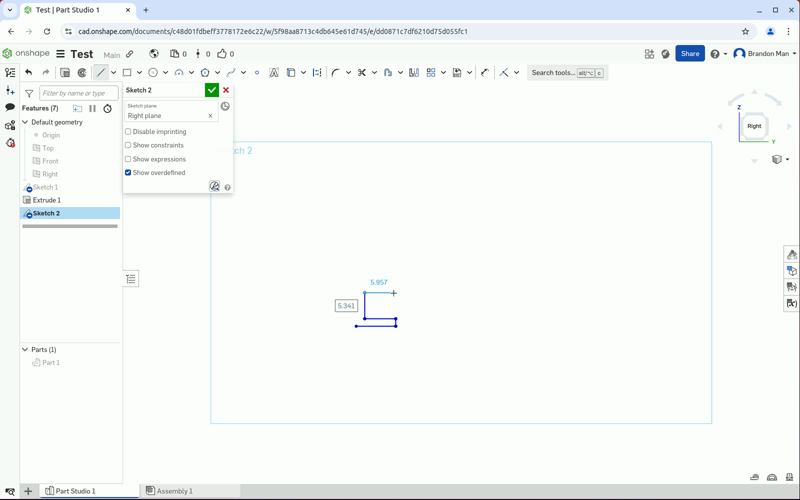
key_up(shift)
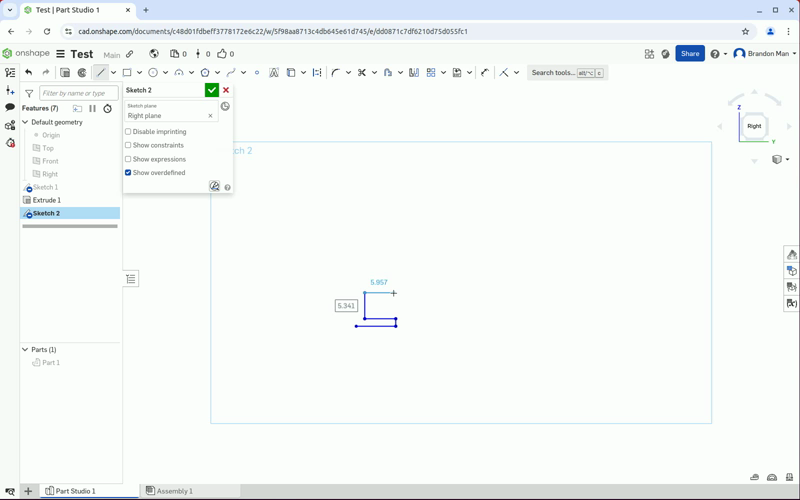
key_down(shift)
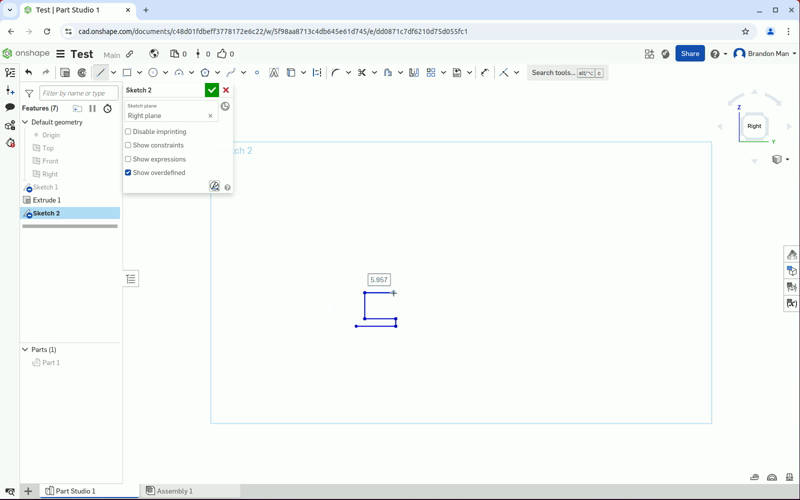
mouse_move(423, 292)
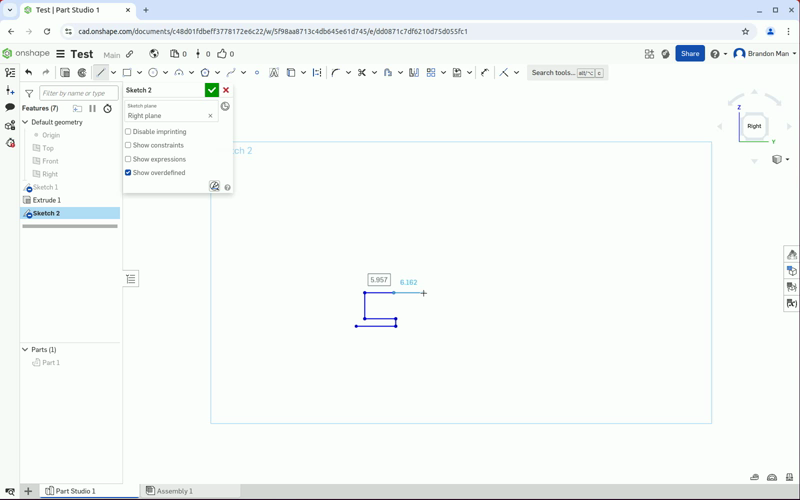
mouse_move(393, 285)
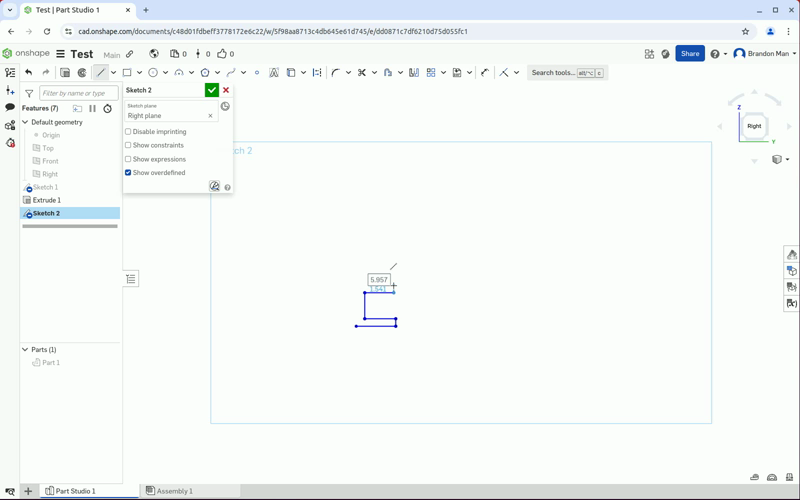
scroll(6)
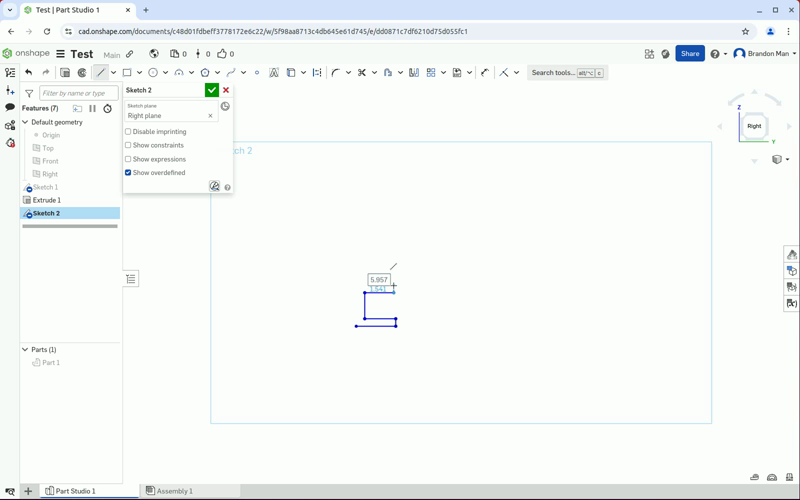
scroll(6)
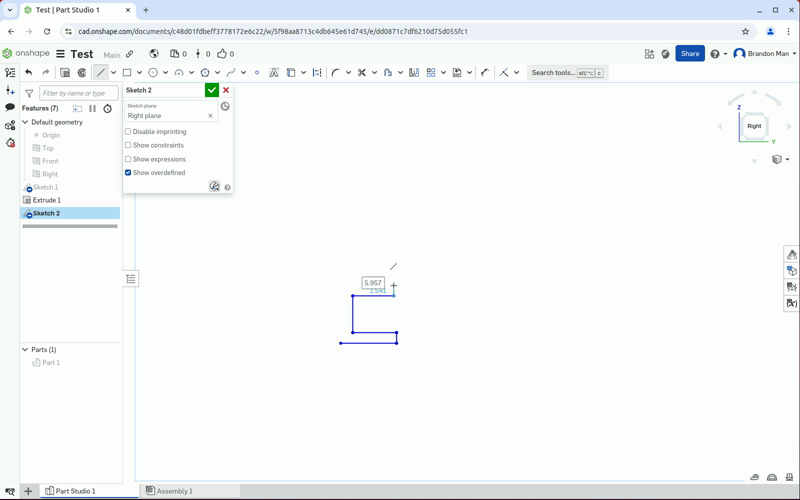
scroll(6)
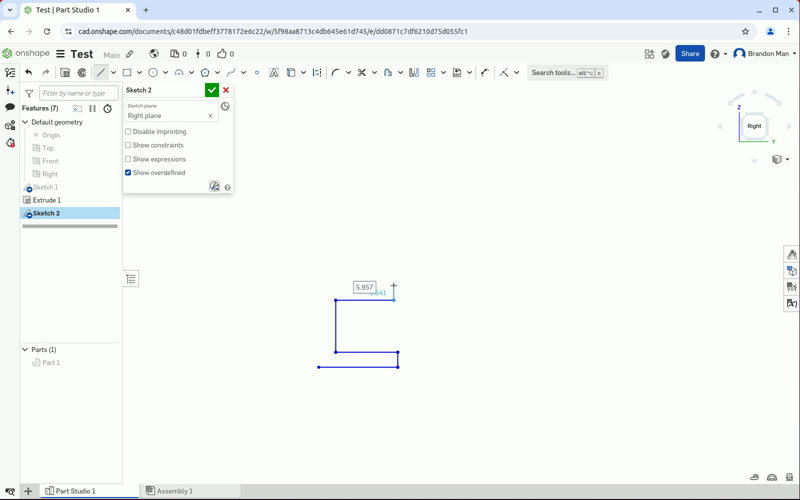
scroll(6)
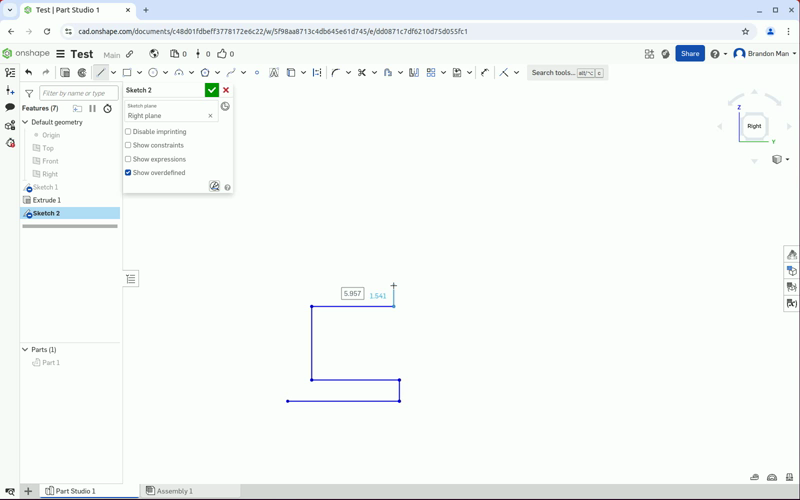
scroll(6)
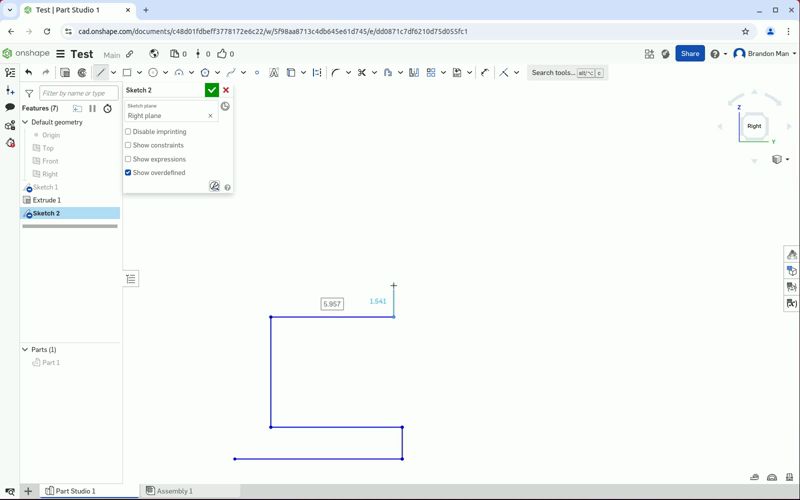
scroll(6)
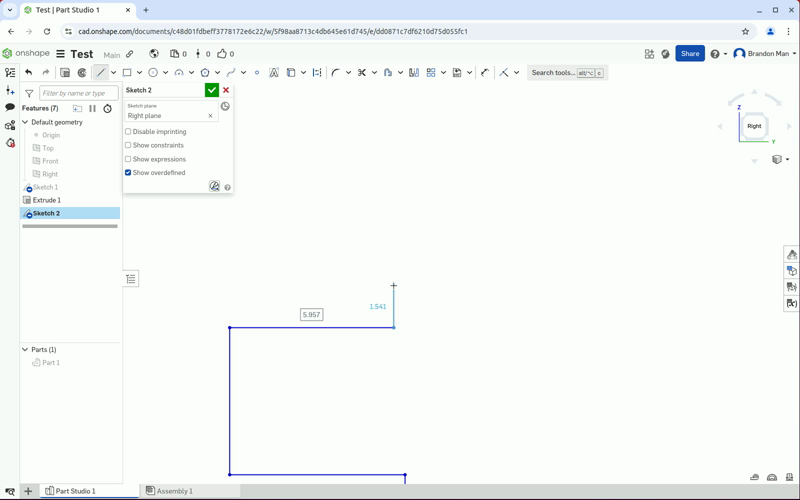
scroll(6)
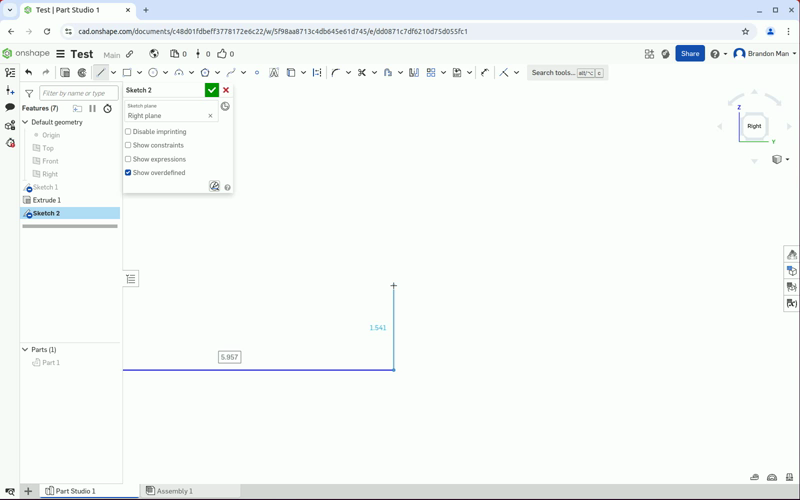
click(393, 285)
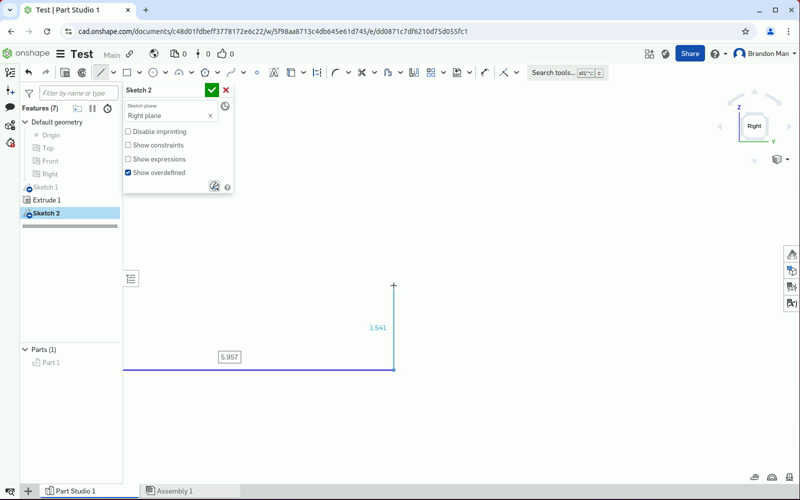
scroll(-6)
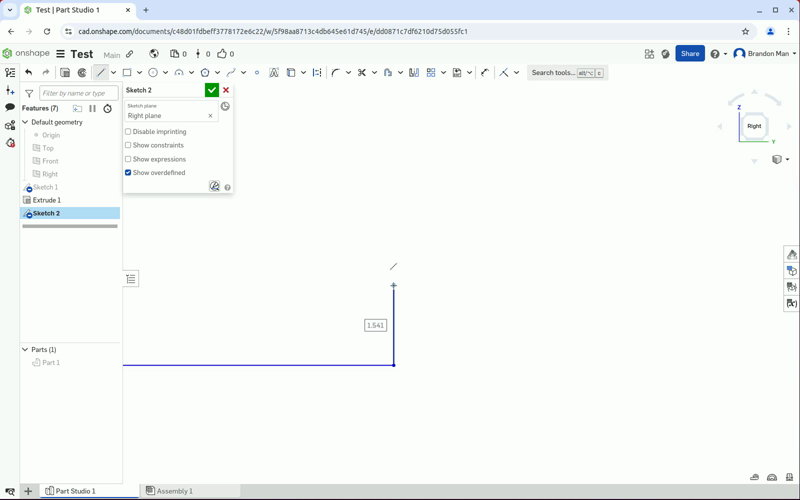
scroll(-6)
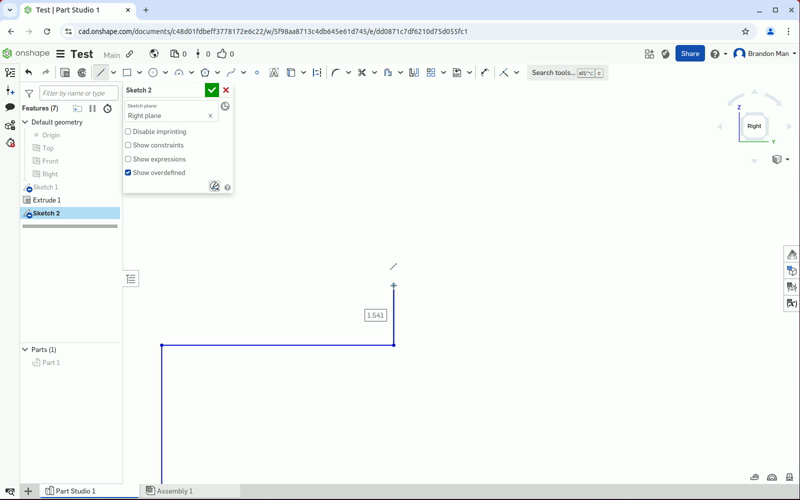
scroll(-6)
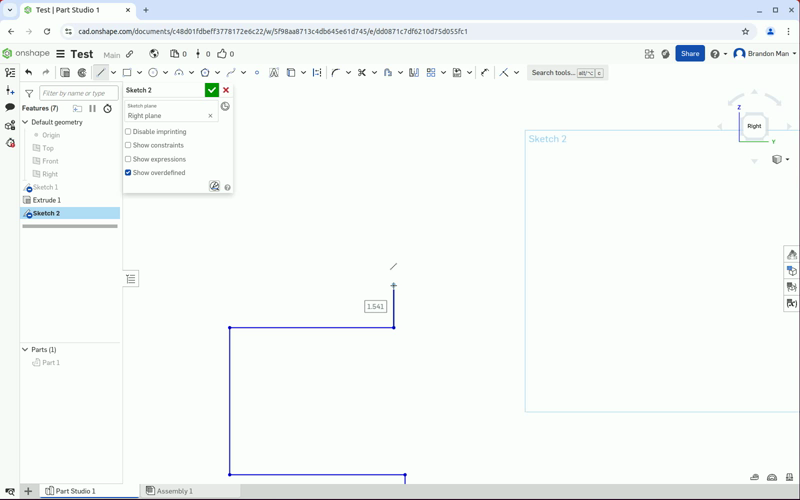
scroll(-6)
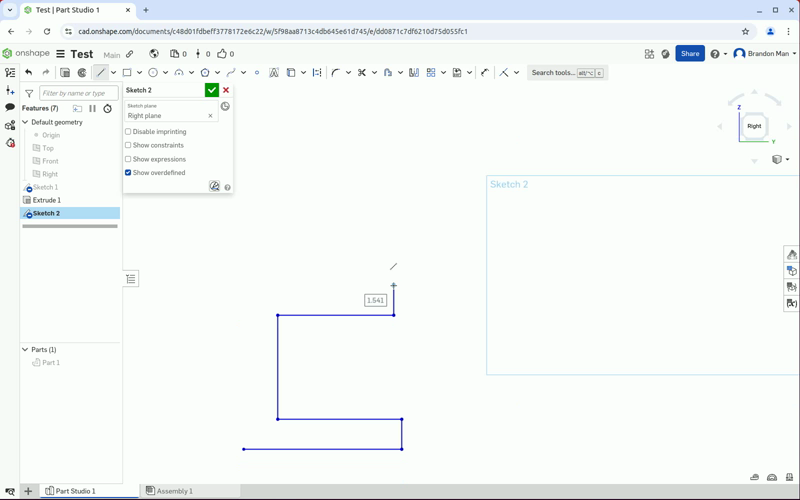
scroll(-6)
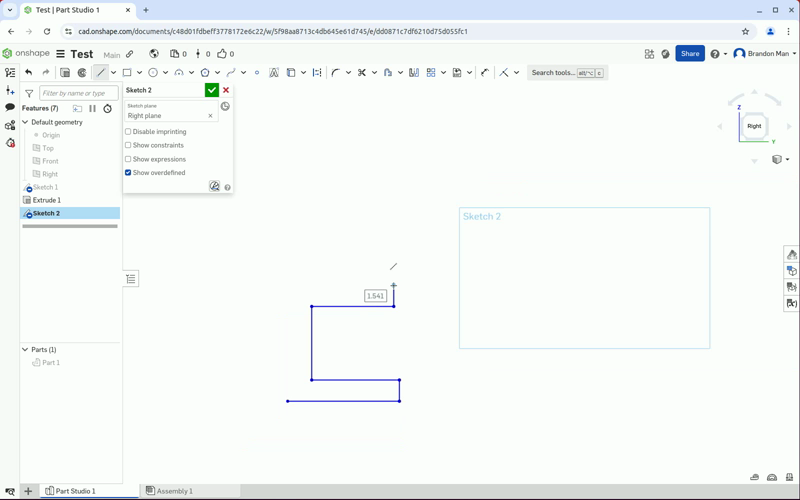
scroll(-6)
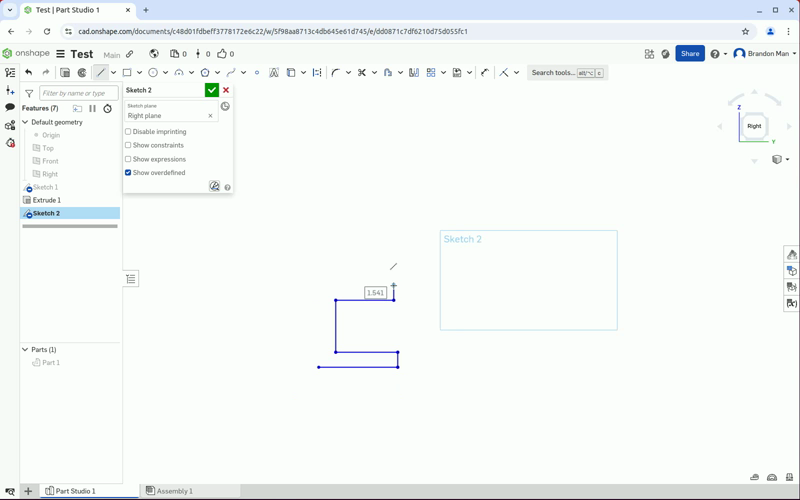
scroll(-6)
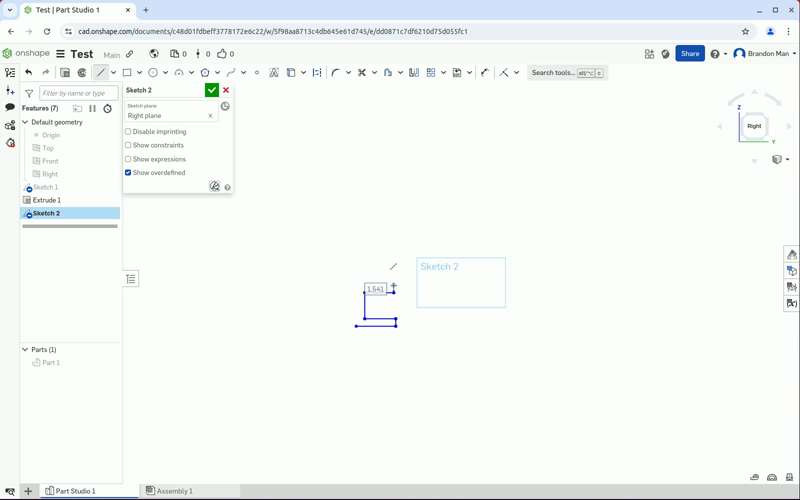
key_up(shift)
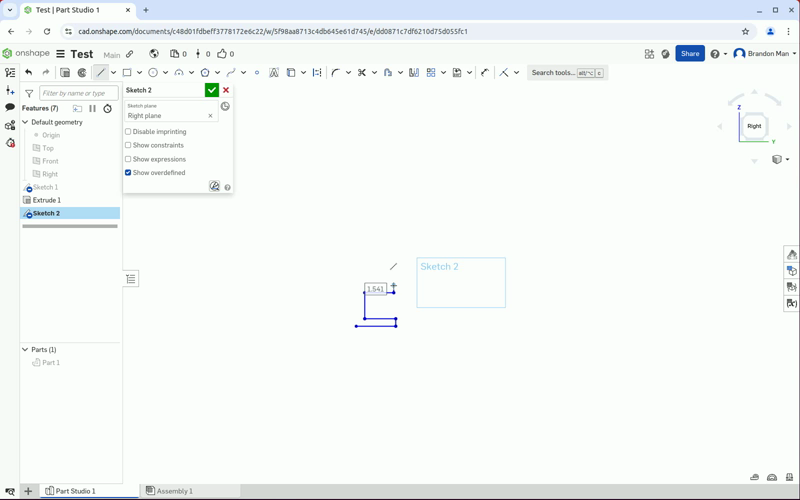
key_down(shift)
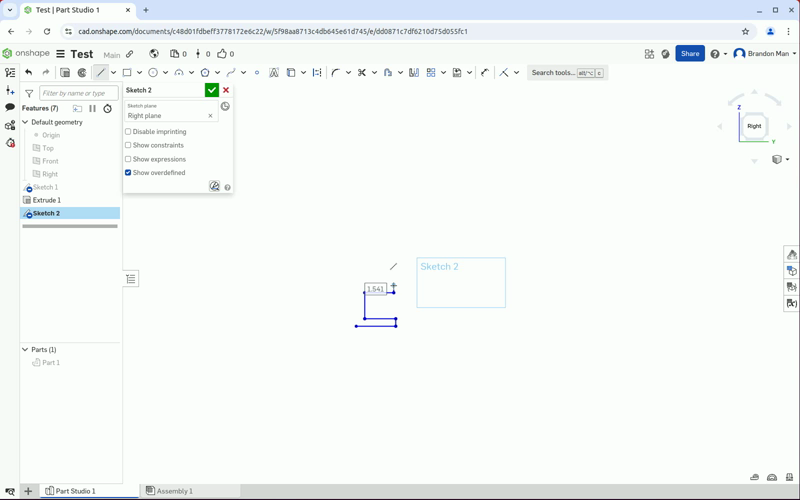
mouse_move(423, 285)
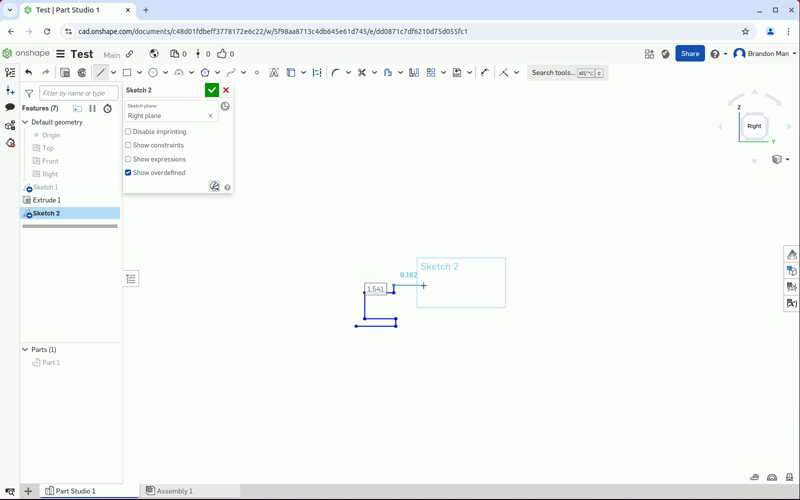
mouse_move(364, 285)
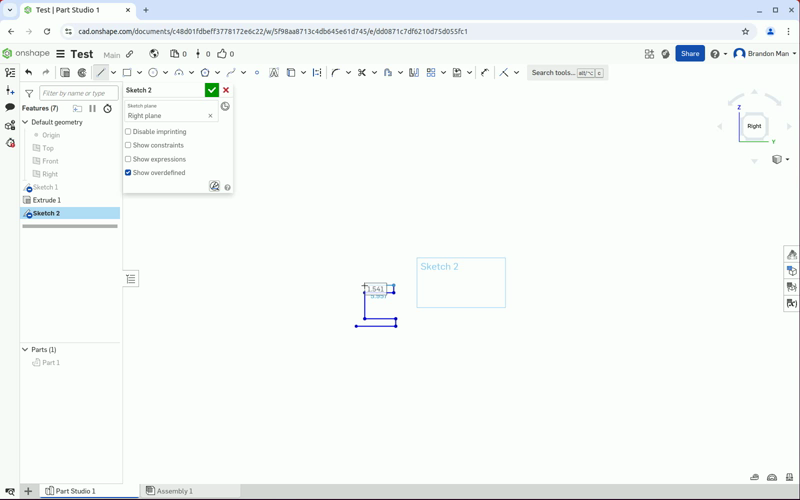
click(364, 285)
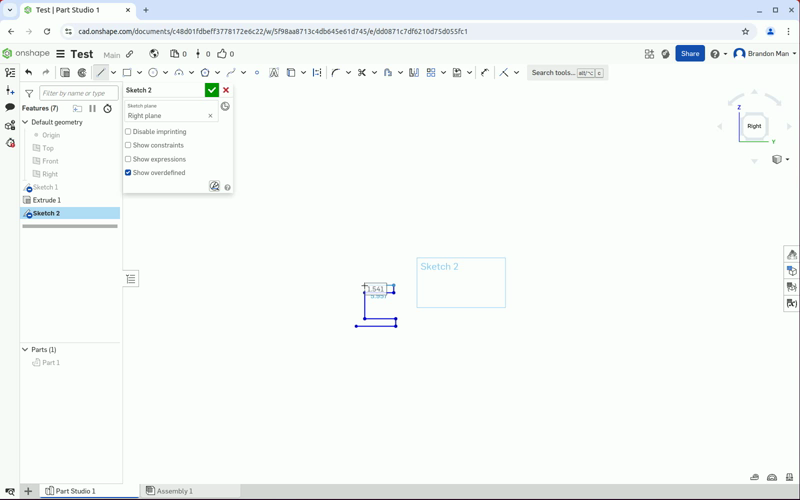
key_up(shift)
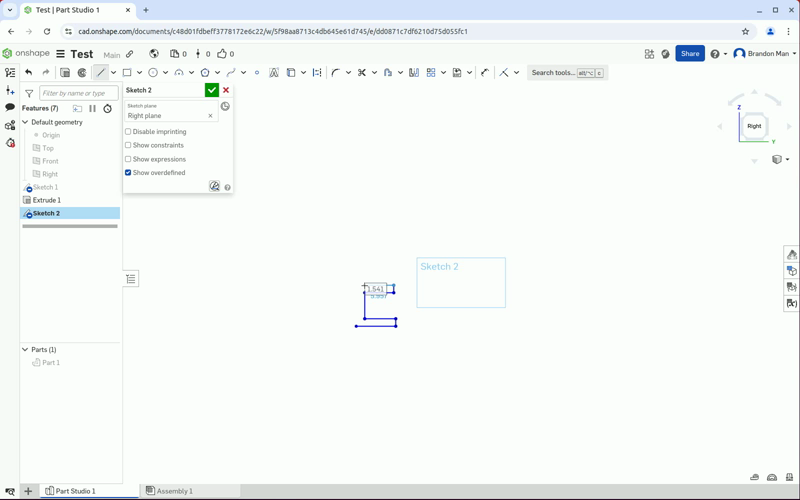
key_down(shift)
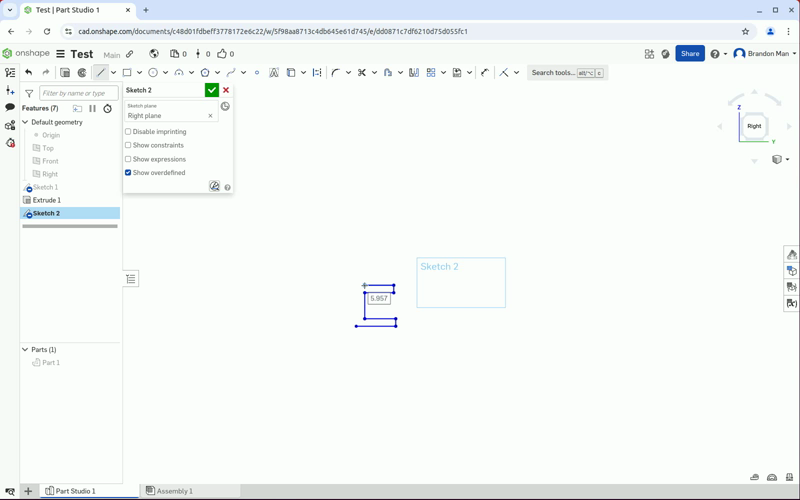
mouse_move(394, 285)
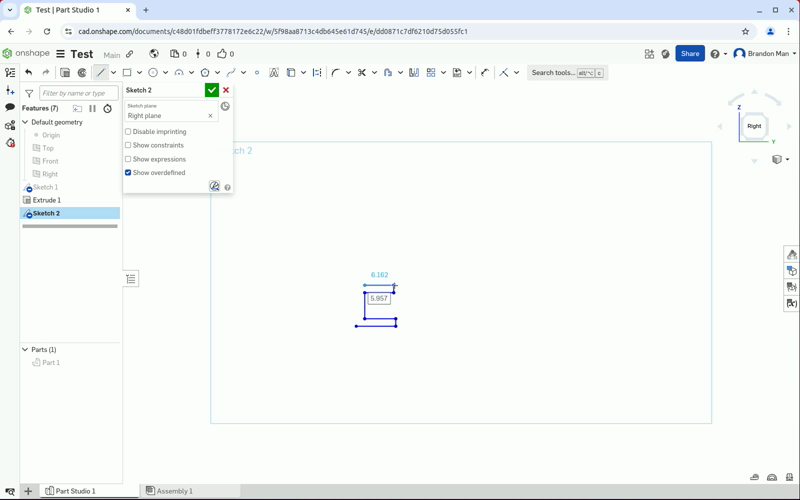
mouse_move(364, 263)
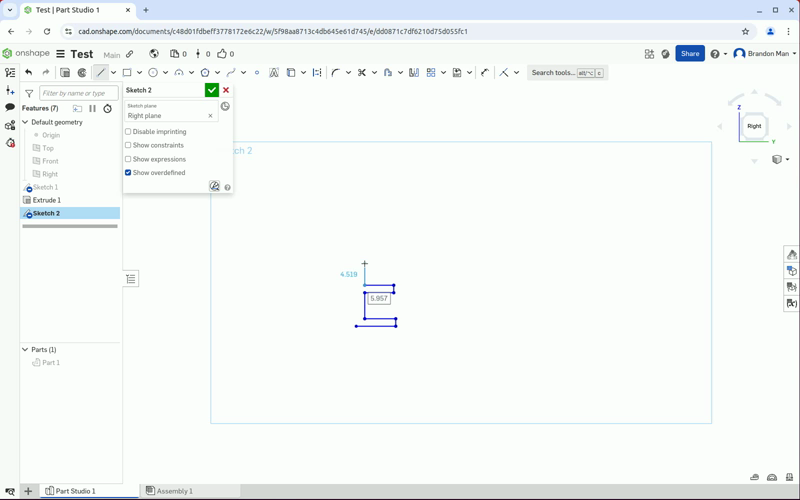
click(364, 263)
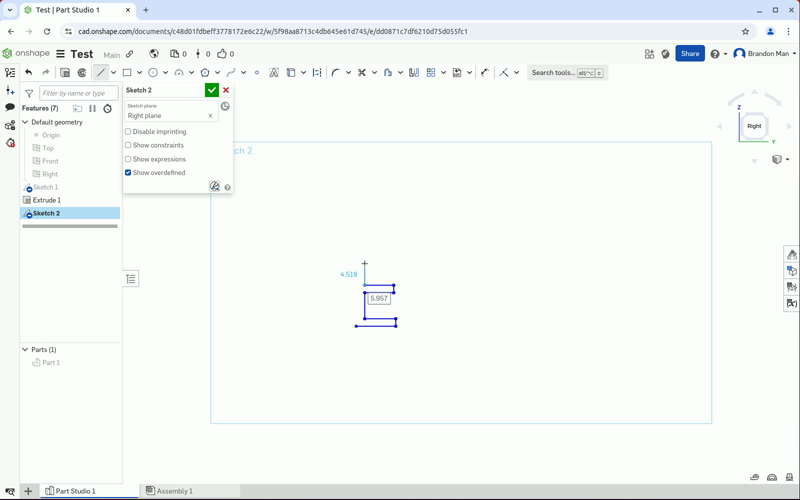
key_up(shift)
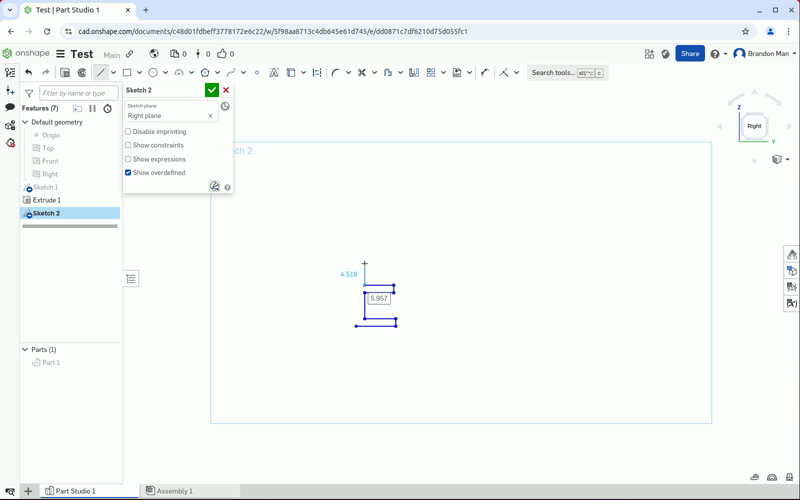
key_down(shift)
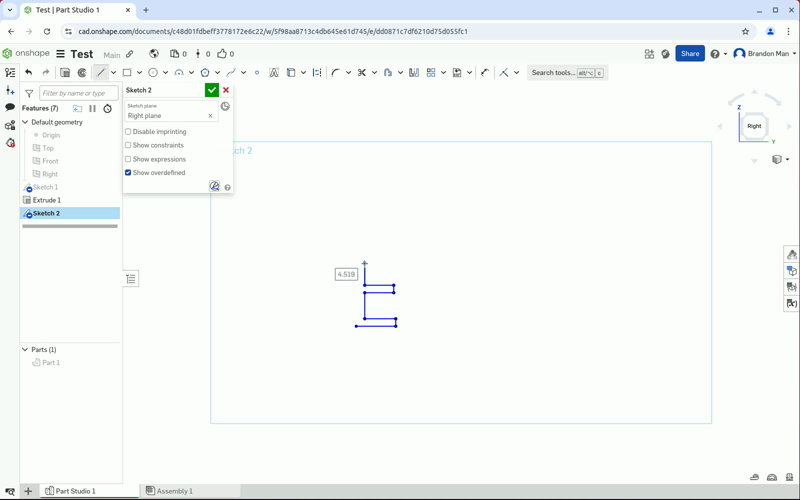
mouse_move(394, 263)
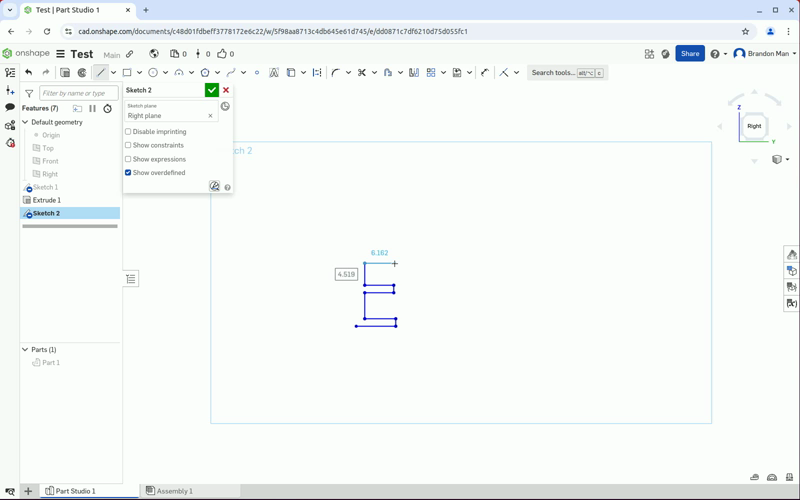
mouse_move(395, 263)
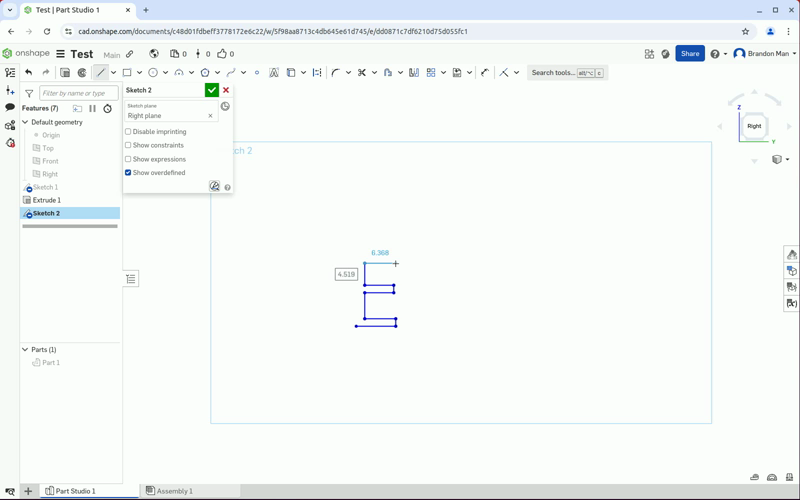
click(395, 263)
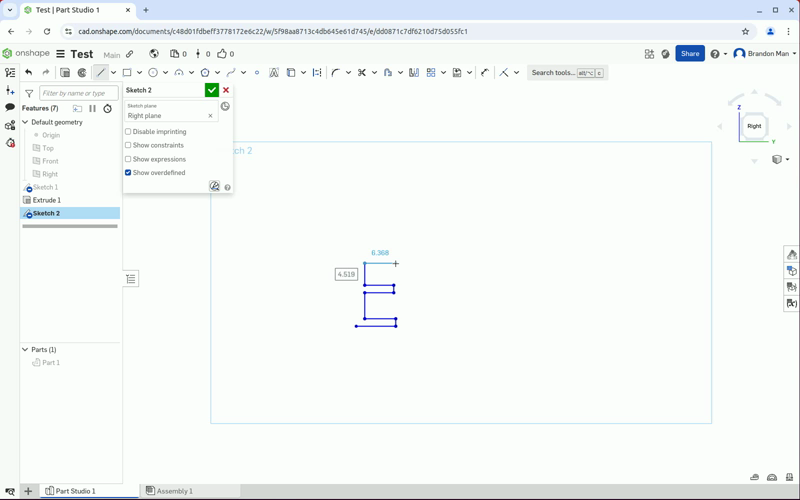
key_up(shift)
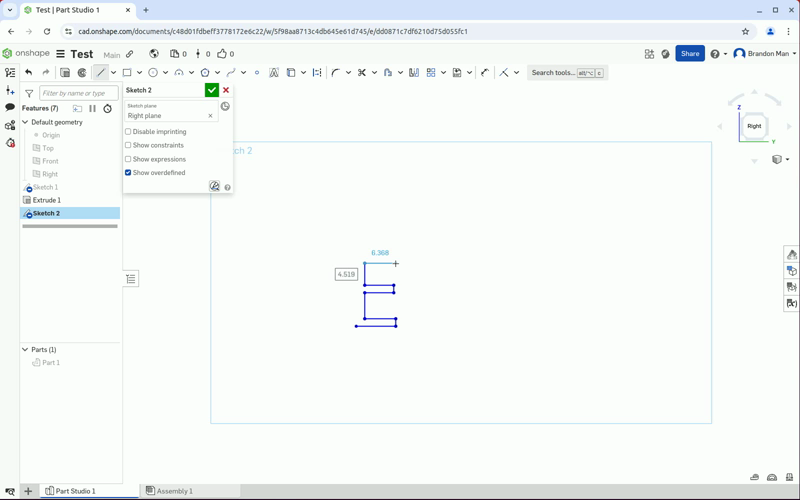
key_down(shift)
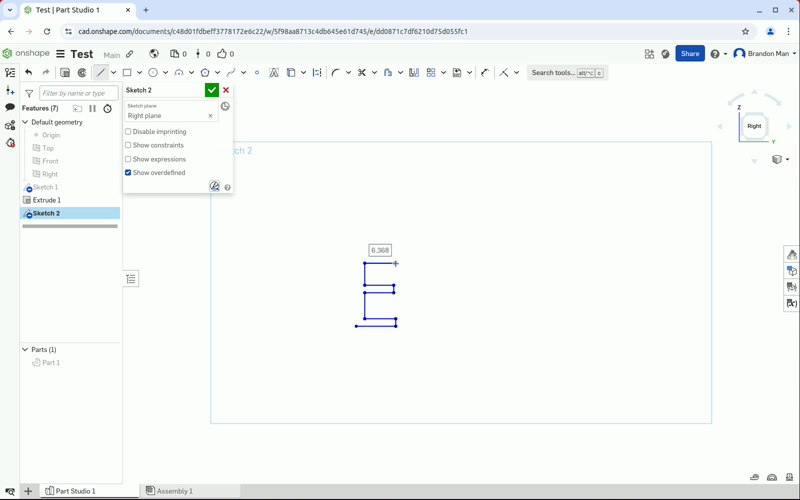
mouse_move(425, 263)
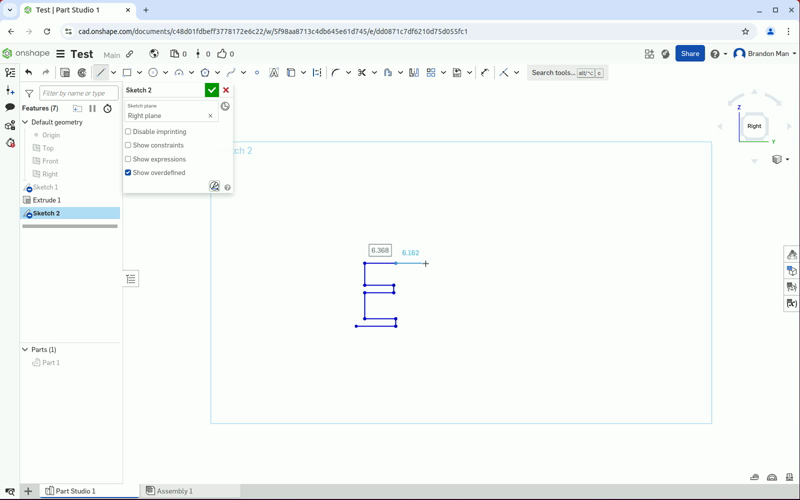
mouse_move(395, 255)
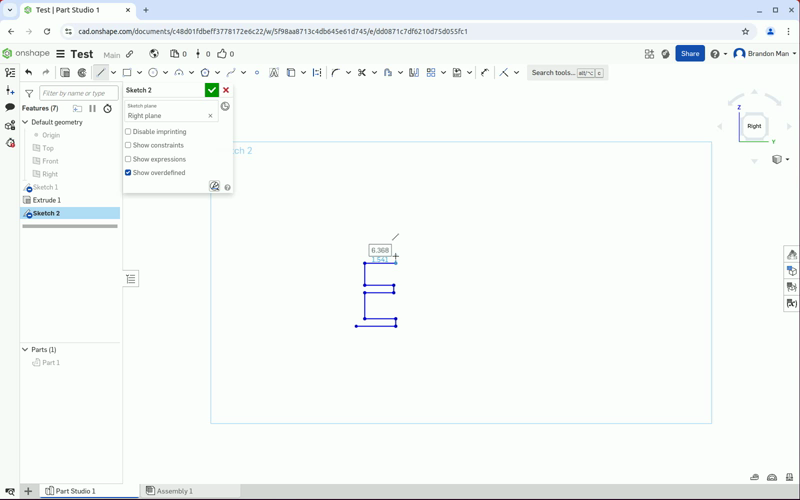
click(395, 255)
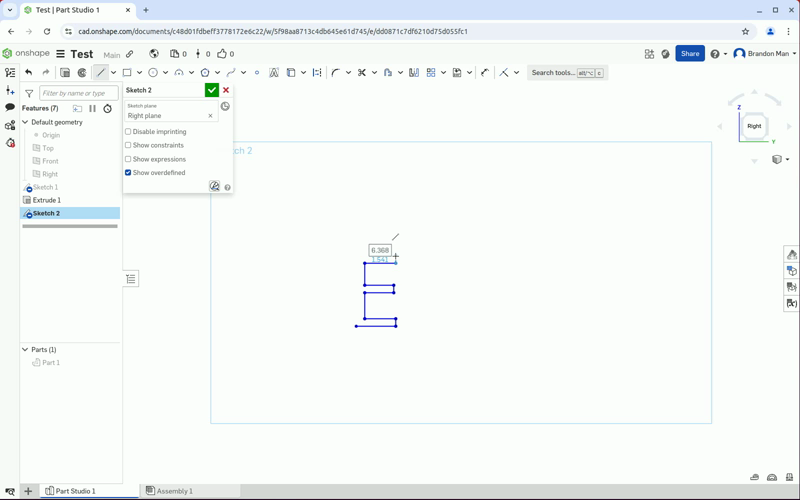
key_up(shift)
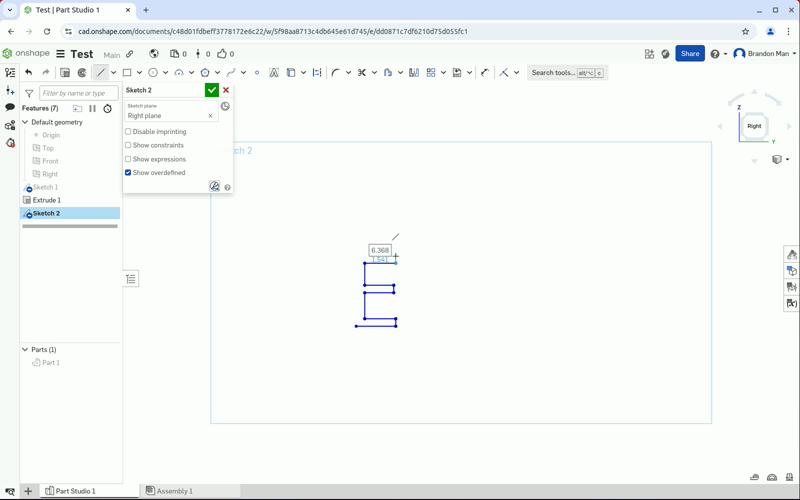
key_down(shift)
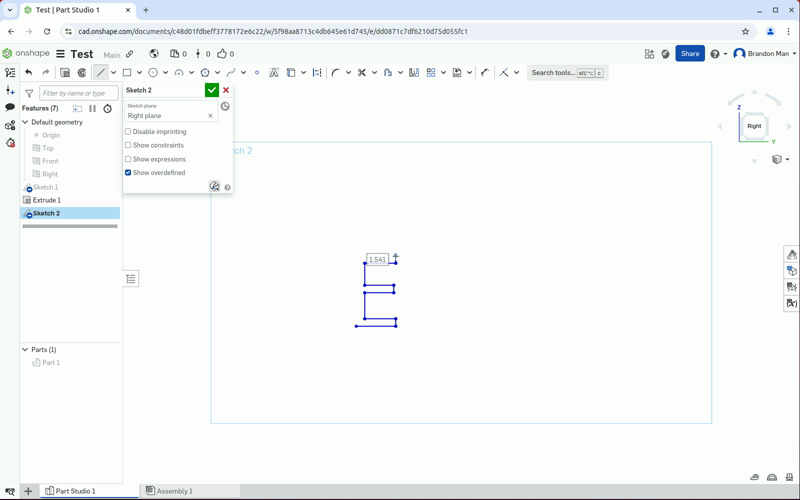
mouse_move(425, 255)
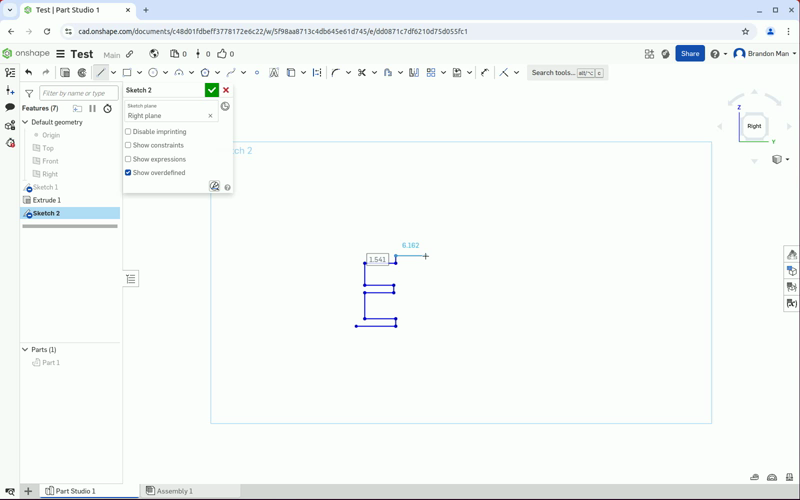
mouse_move(356, 255)
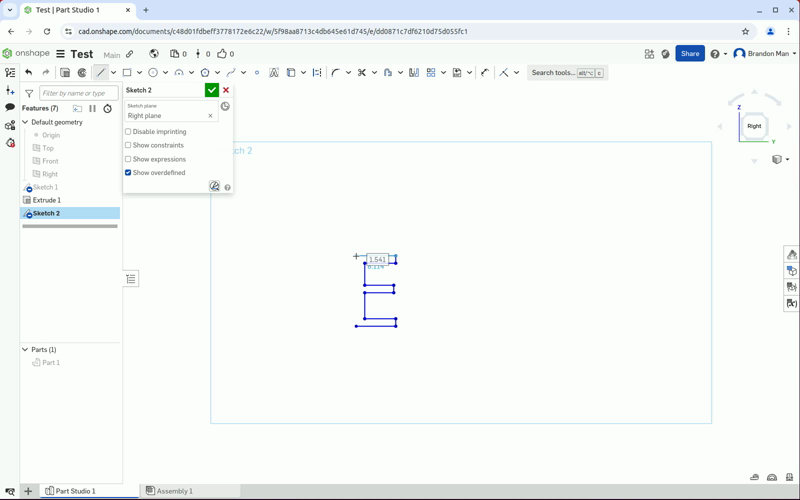
click(356, 255)
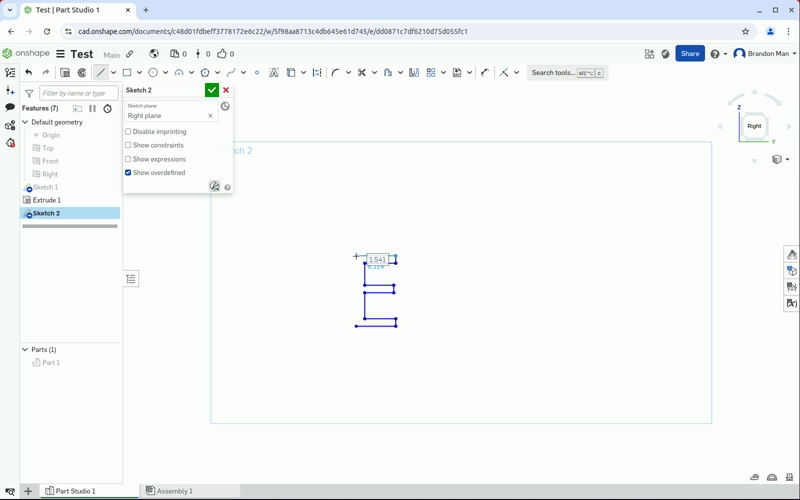
key_up(shift)
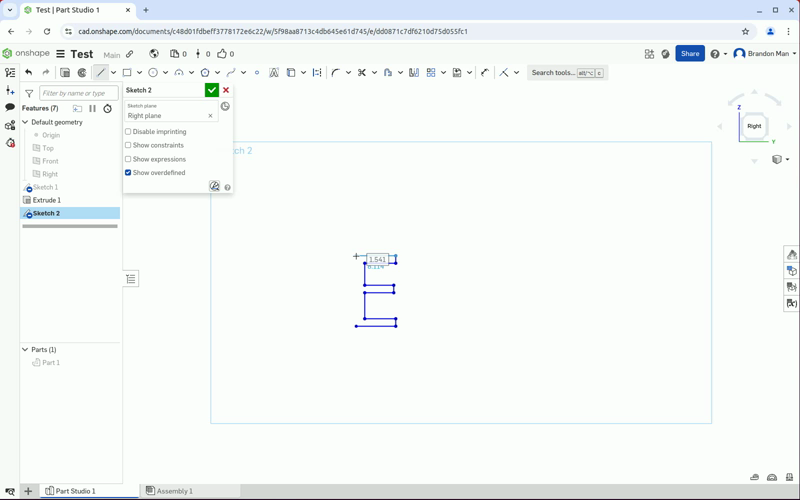
key_down(shift)
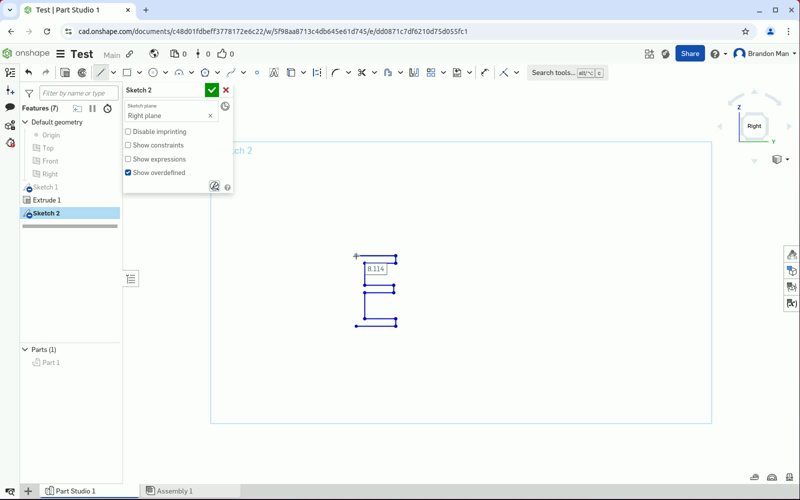
mouse_move(356, 326)
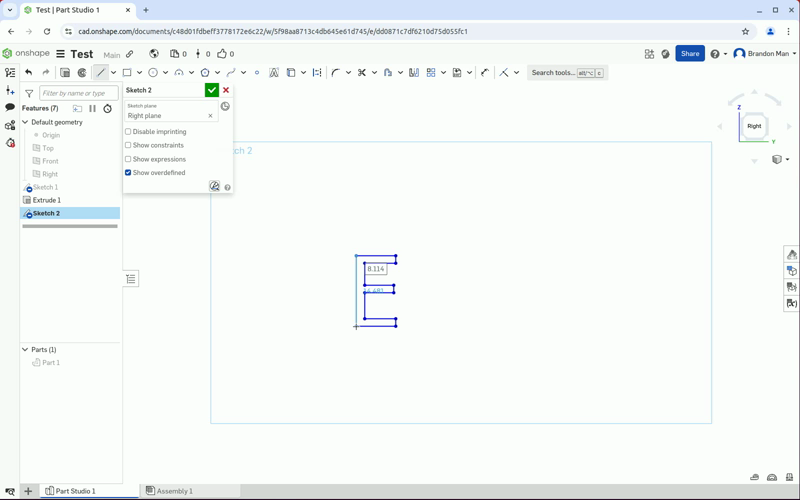
key_up(shift)
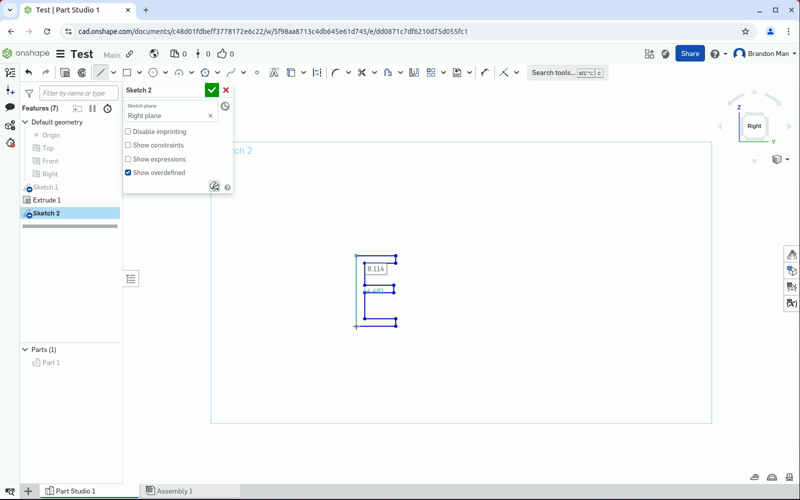
click(356, 326)
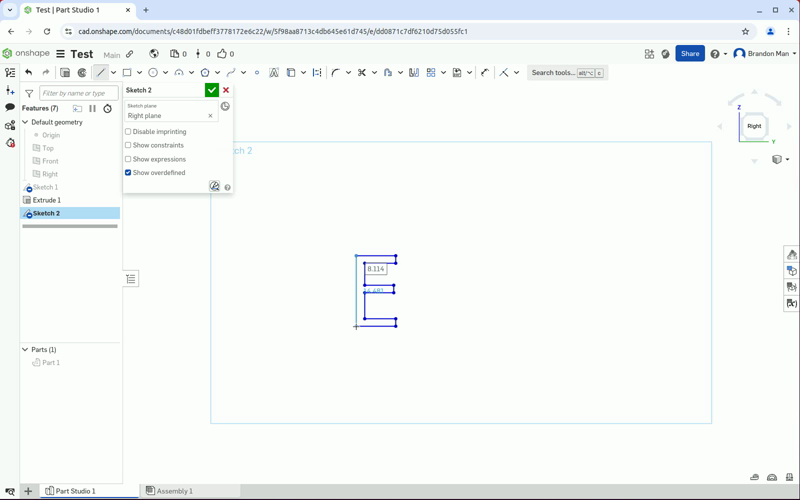
key(esc)
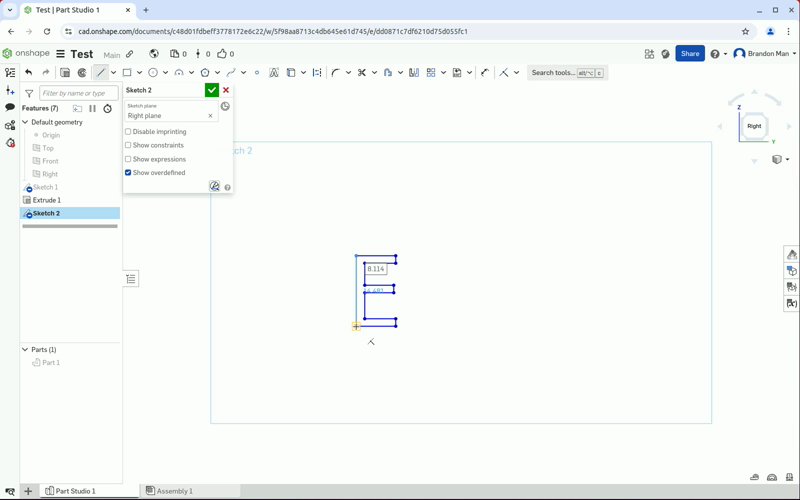
mouse_move(367, 256)
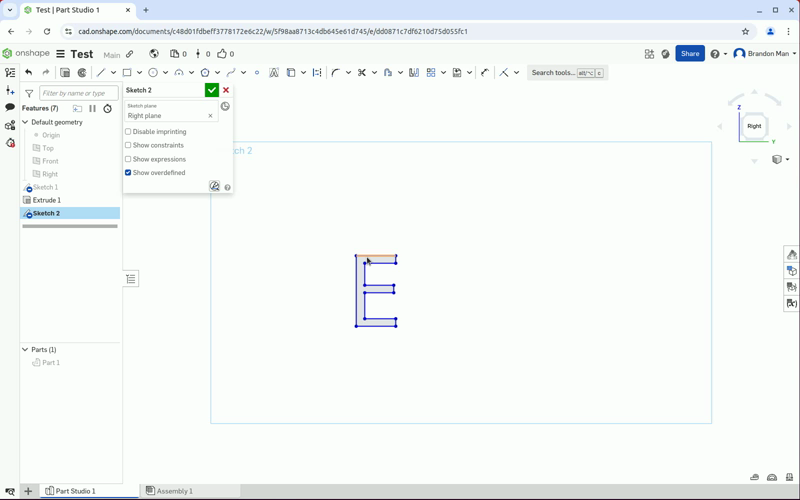
scroll(6)
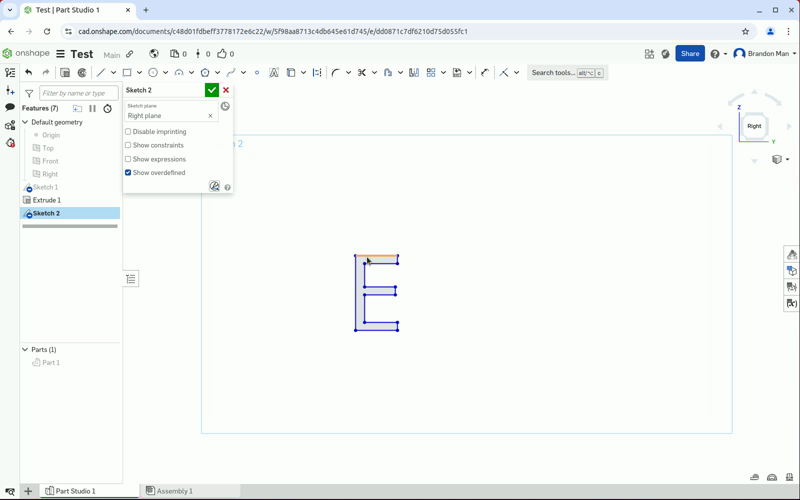
scroll(6)
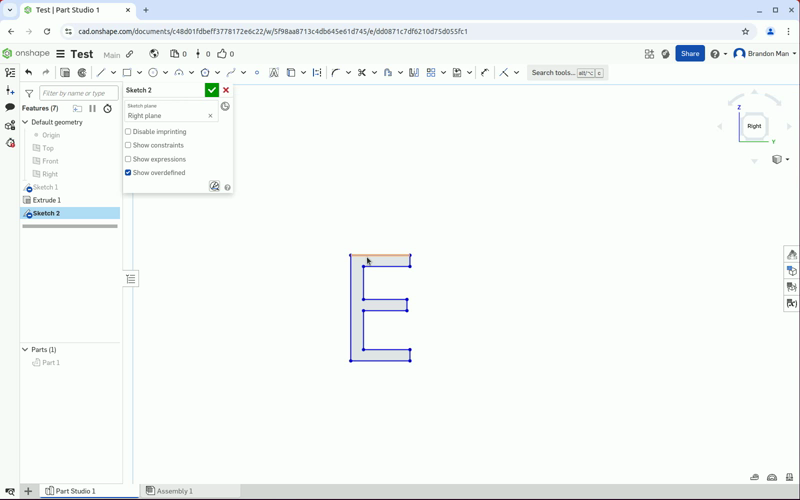
scroll(6)
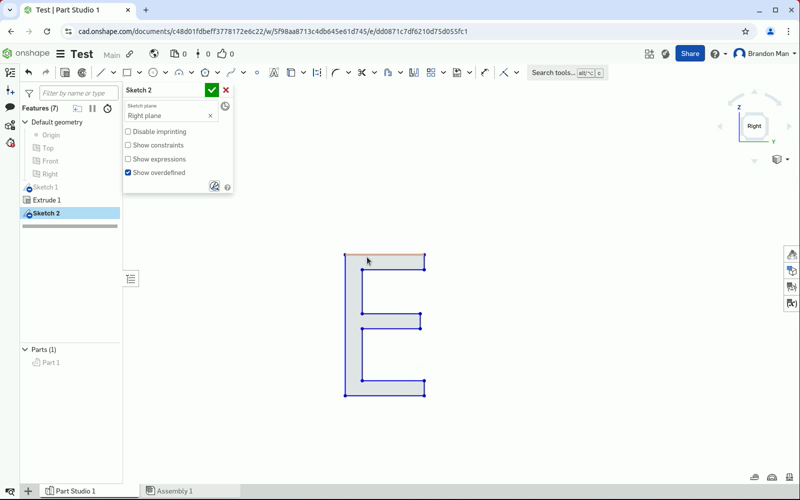
scroll(6)
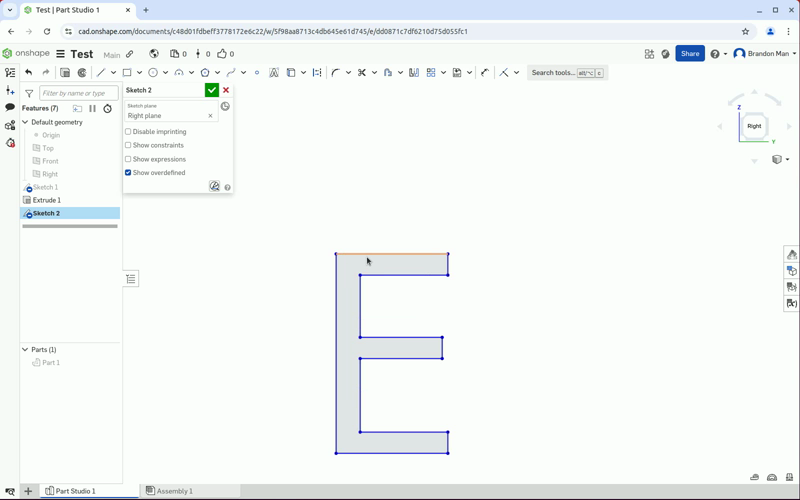
scroll(6)
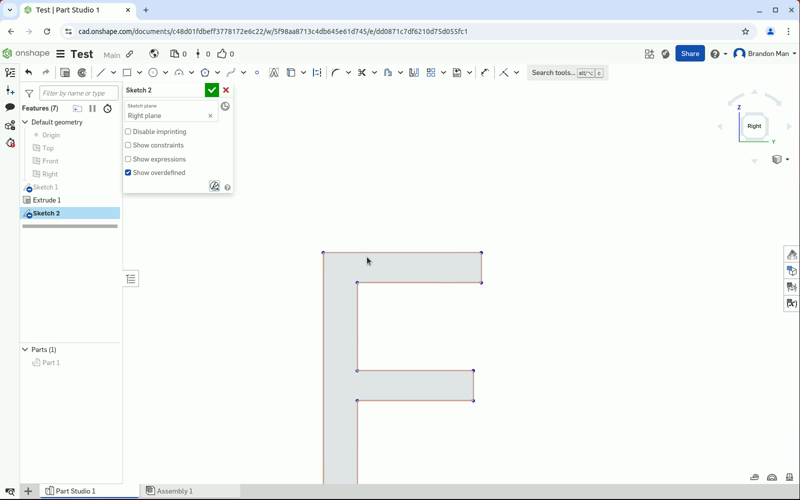
scroll(6)
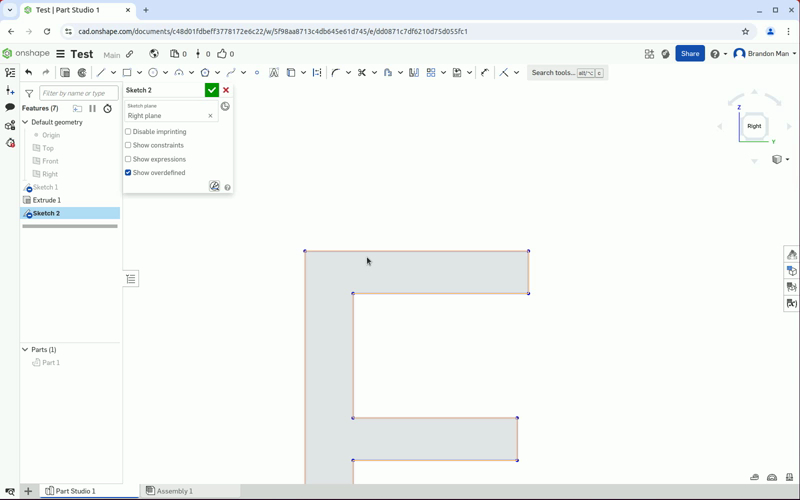
scroll(6)
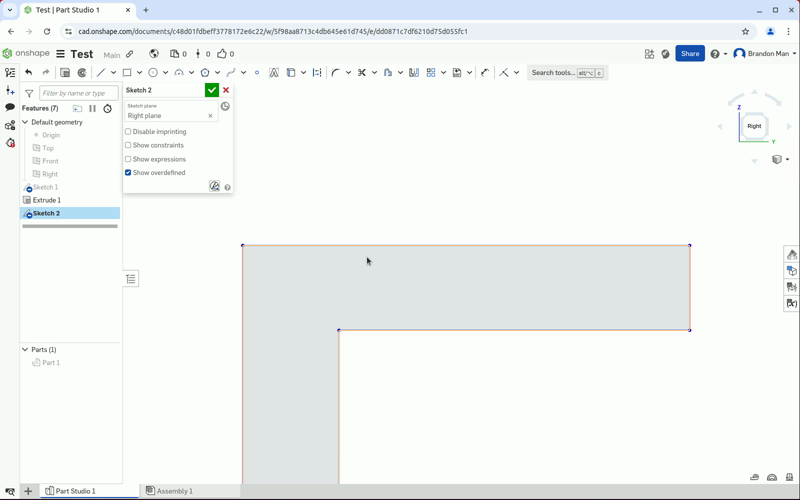
click(367, 256)
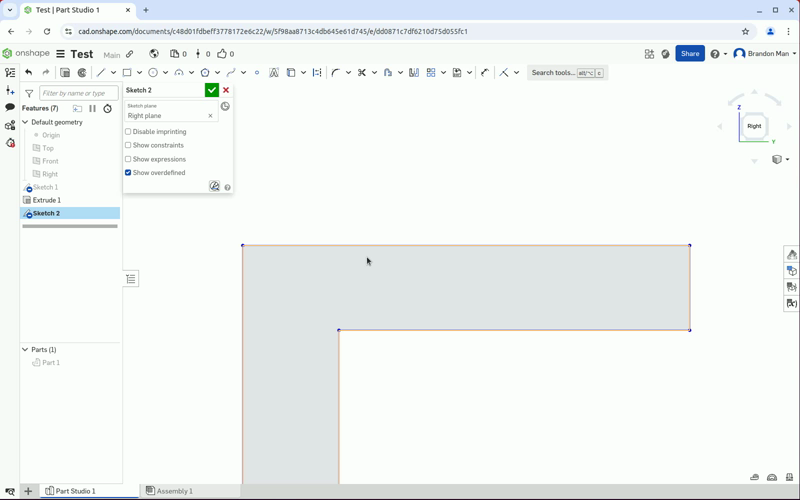
scroll(-6)
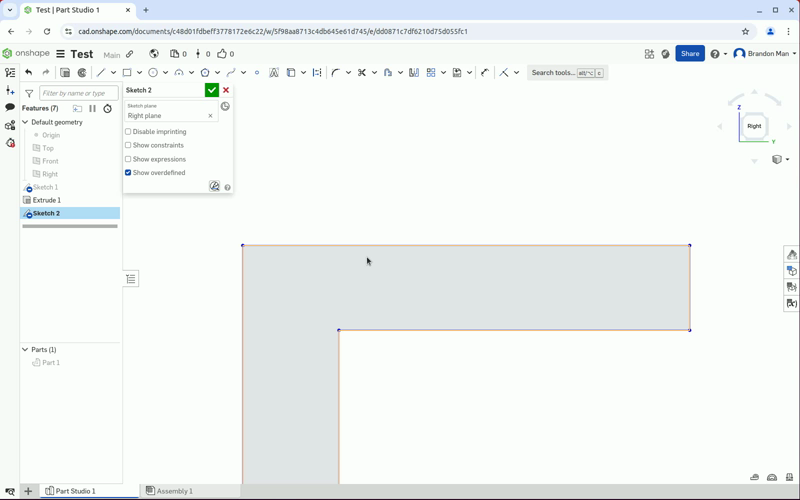
scroll(-6)
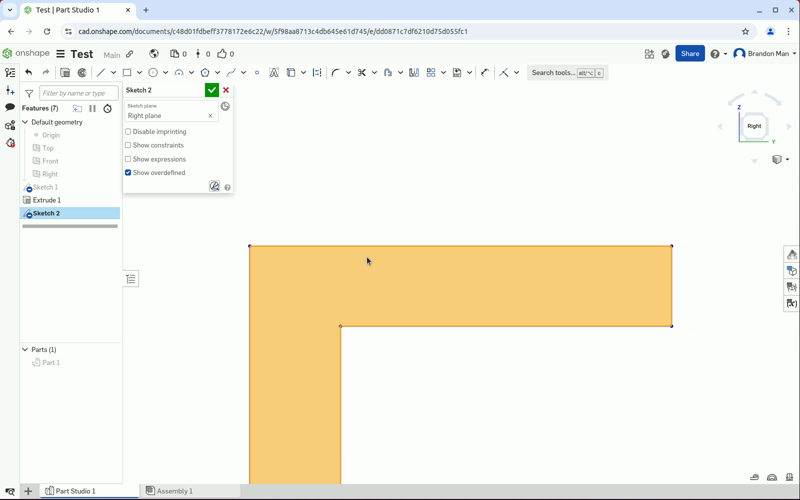
scroll(-6)
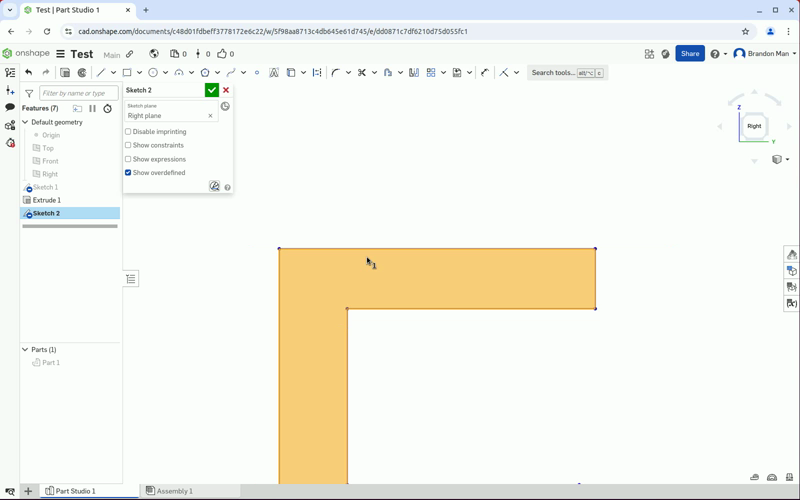
scroll(-6)
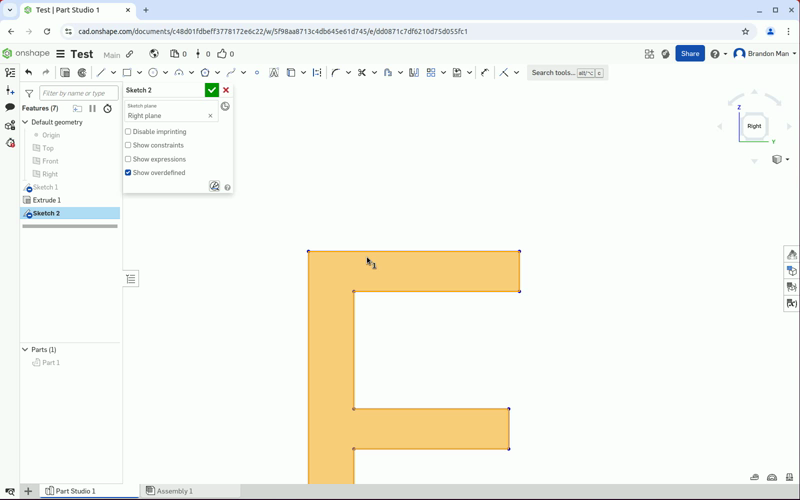
scroll(-6)
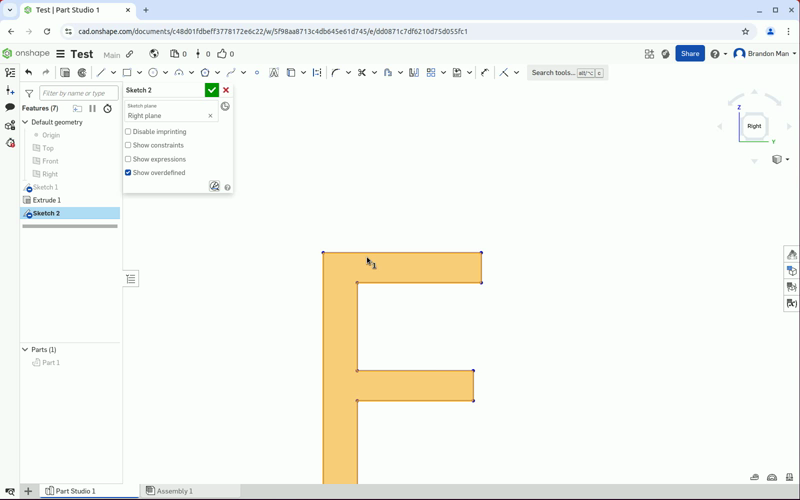
scroll(-6)
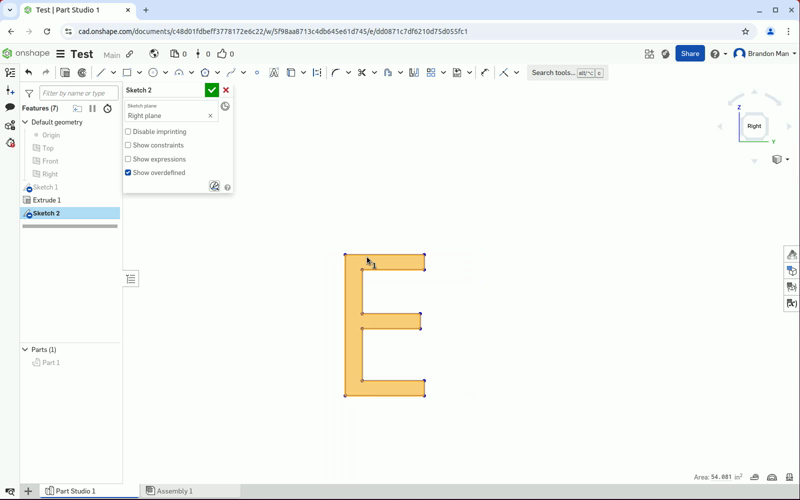
scroll(-6)
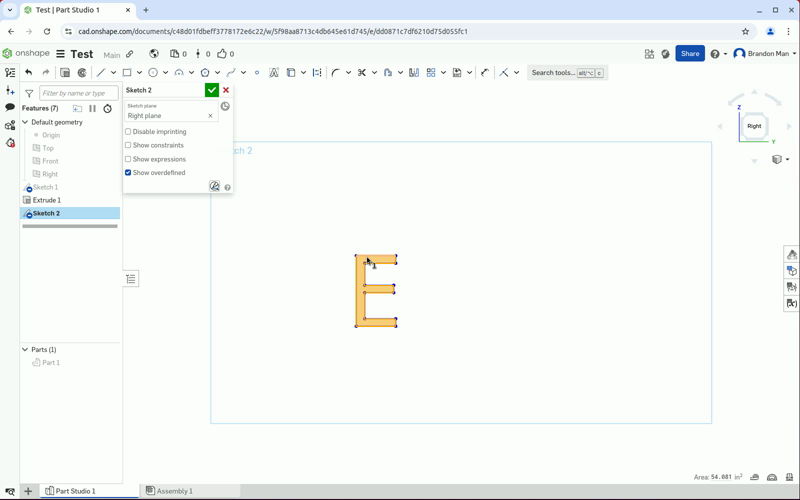
mouse_move(73, 352)
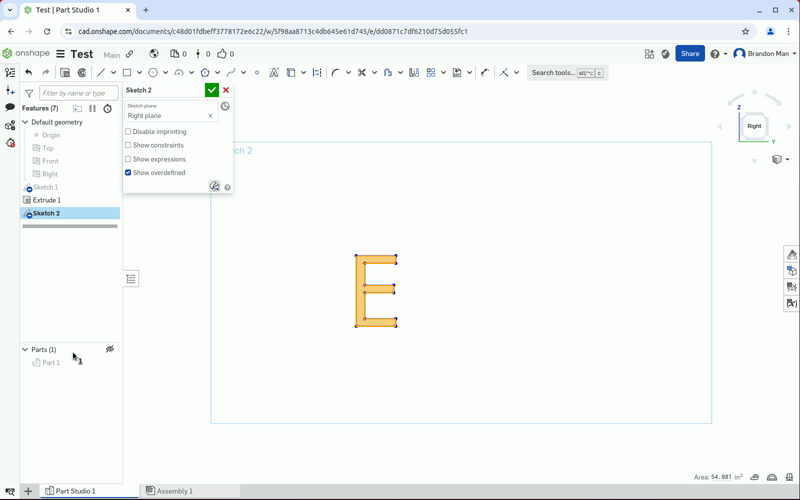
key(shift+y)
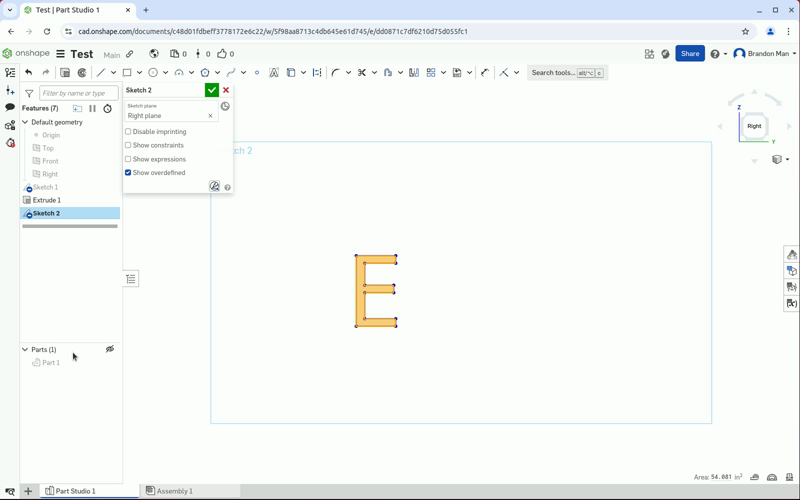
key(shift+e)
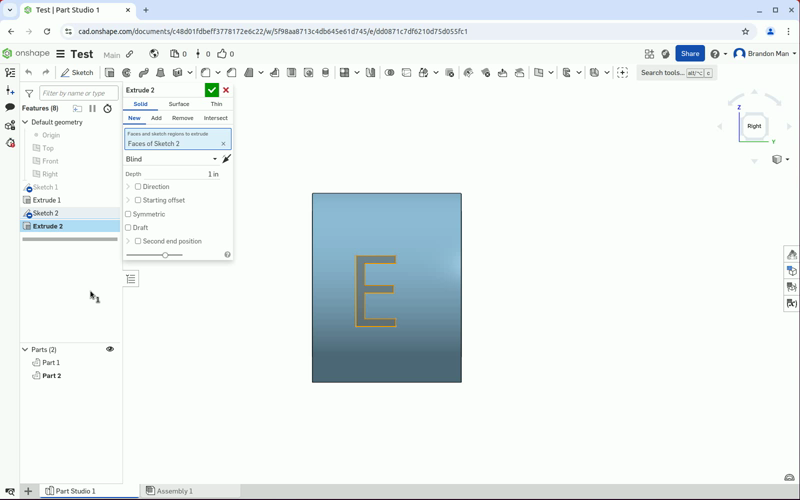
mouse_move(143, 106)
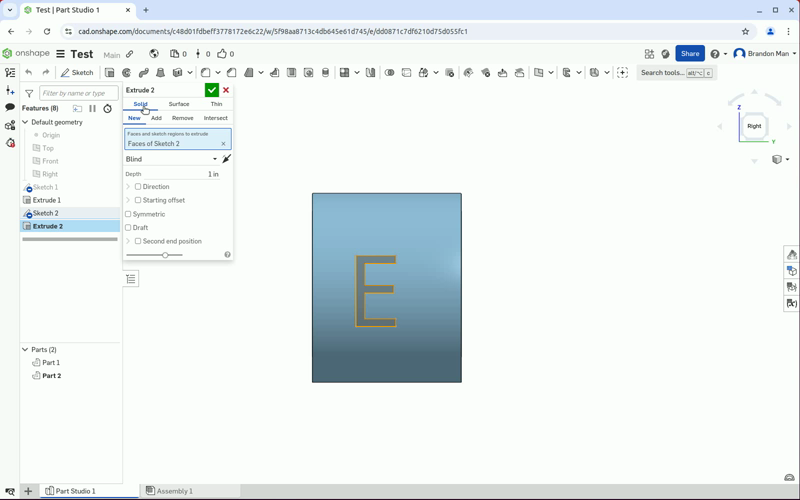
click(143, 106)
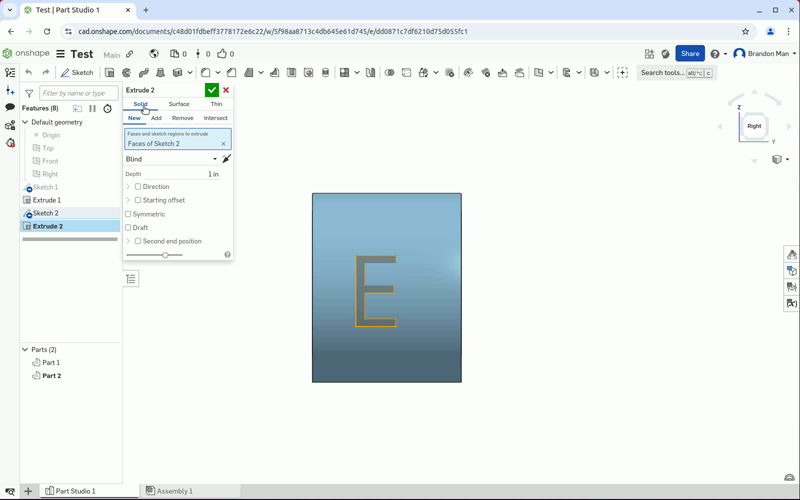
mouse_move(219, 120)
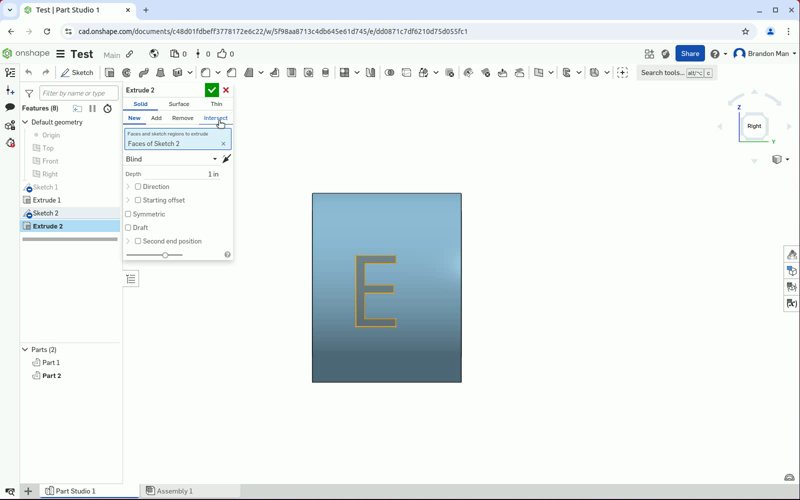
click(219, 120)
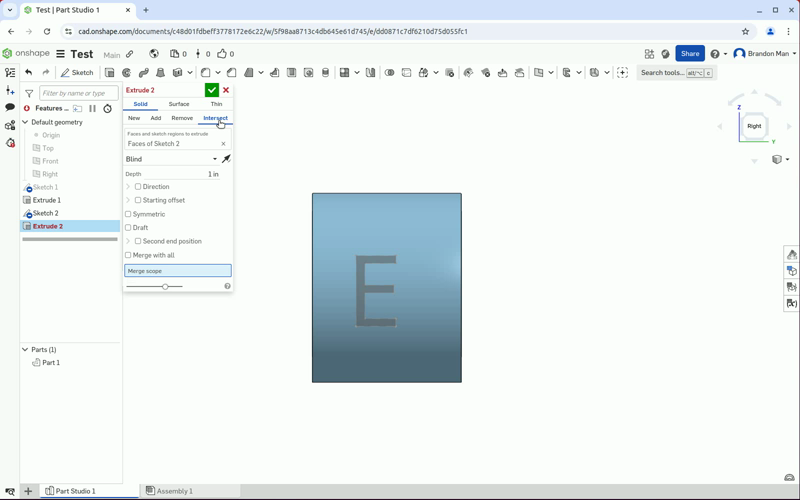
key(tab, 4)
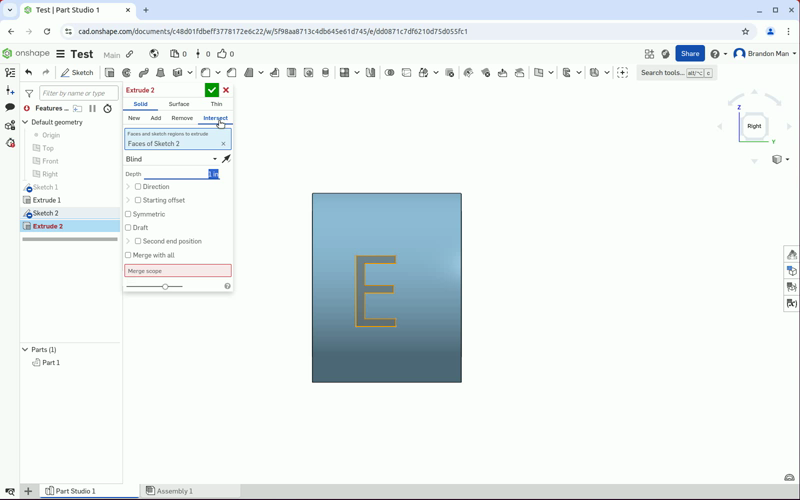
text(21.423)
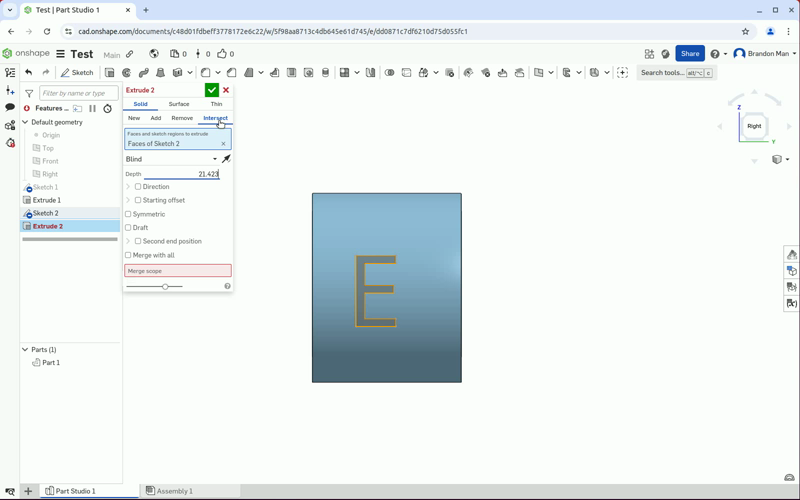
key(enter)
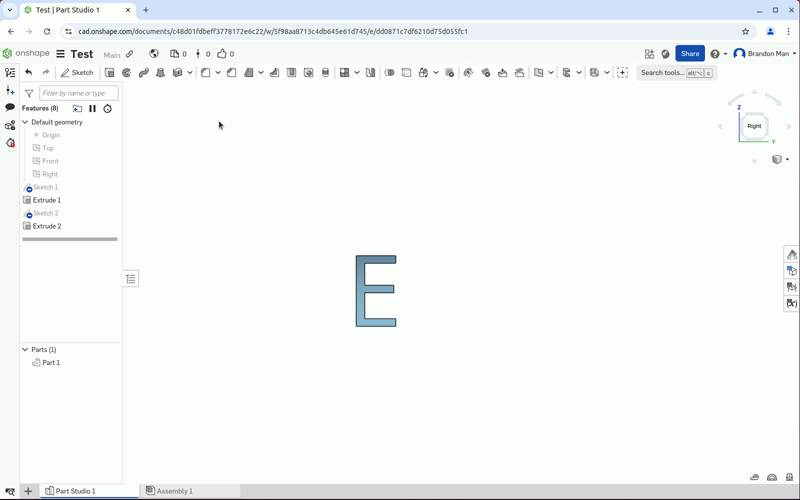
key(shift+h)
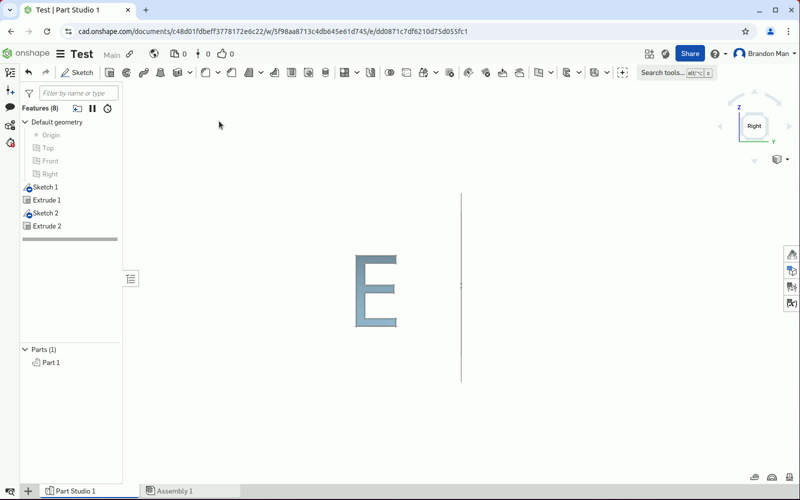
key(shift+h)
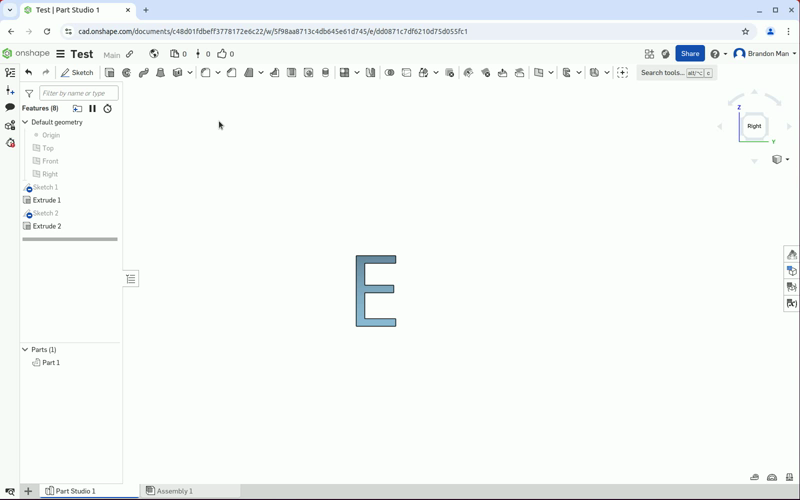
mouse_move(73, 189)
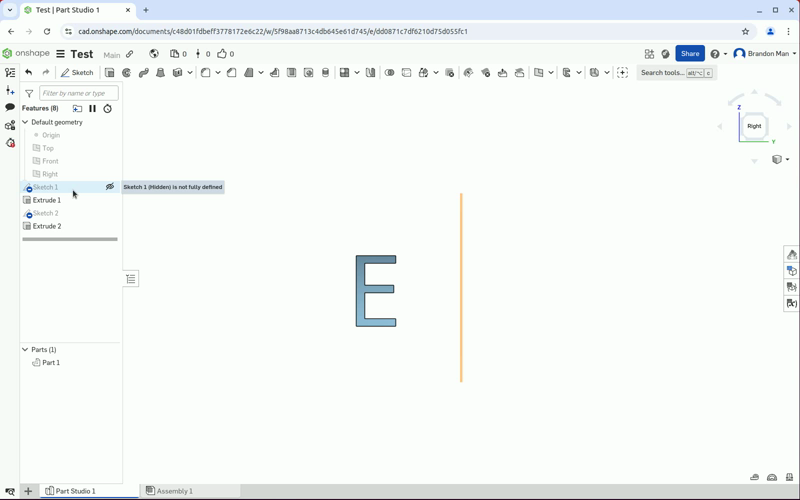
click(73, 189)
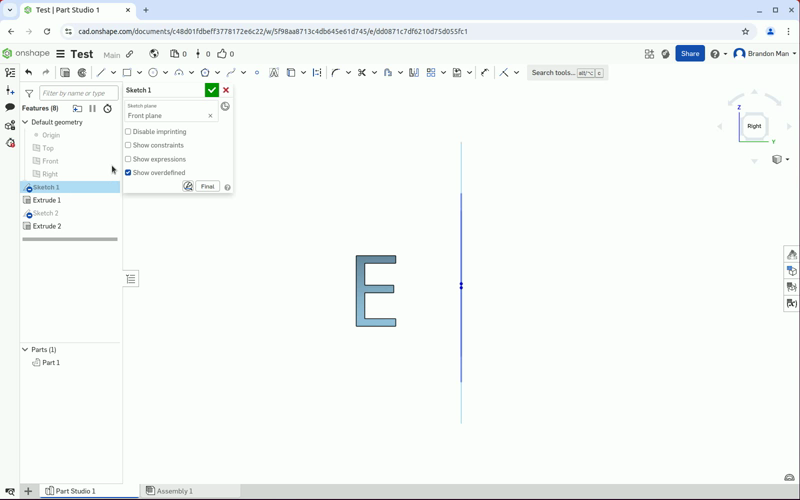
mouse_move(229, 92)
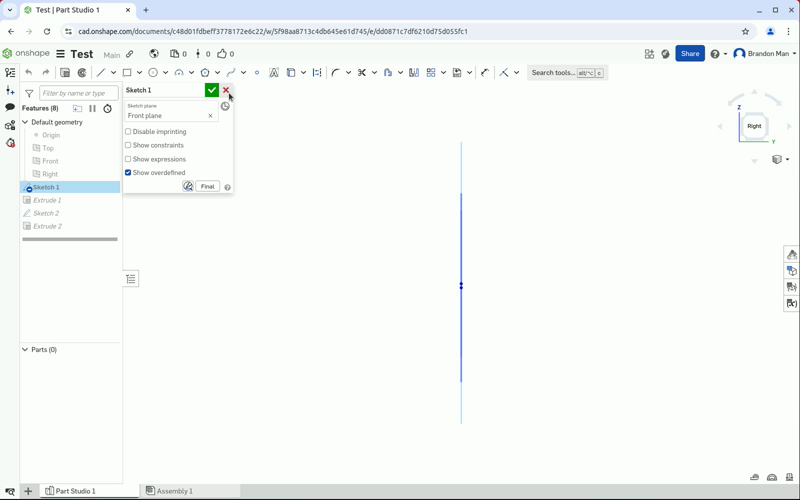
click(229, 92)
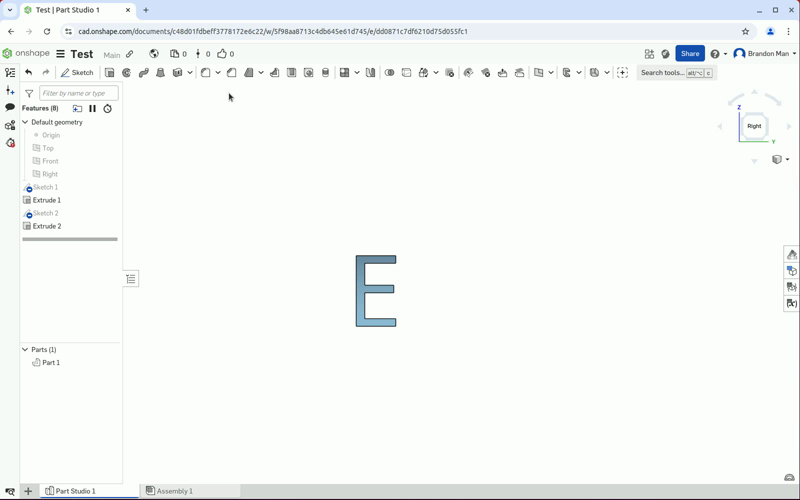
mouse_move(73, 352)
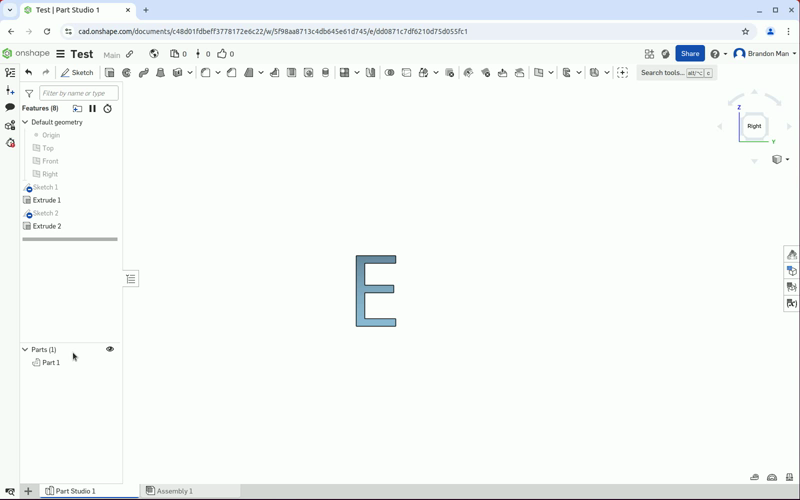
key(y)
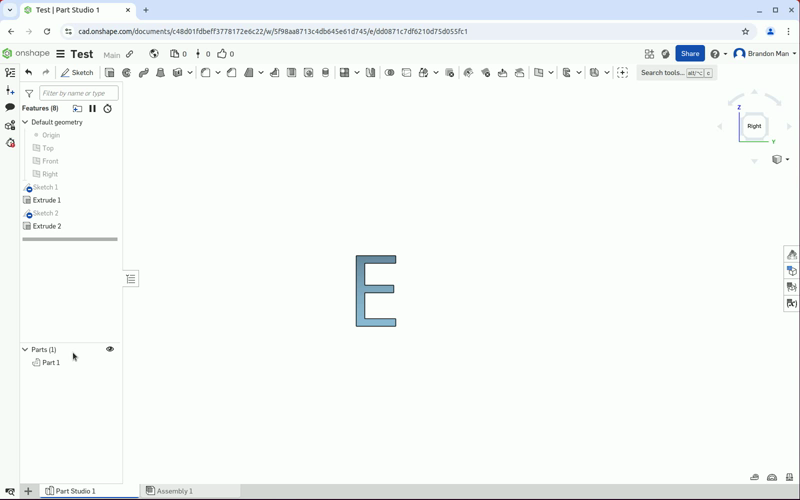
key(shift+p)
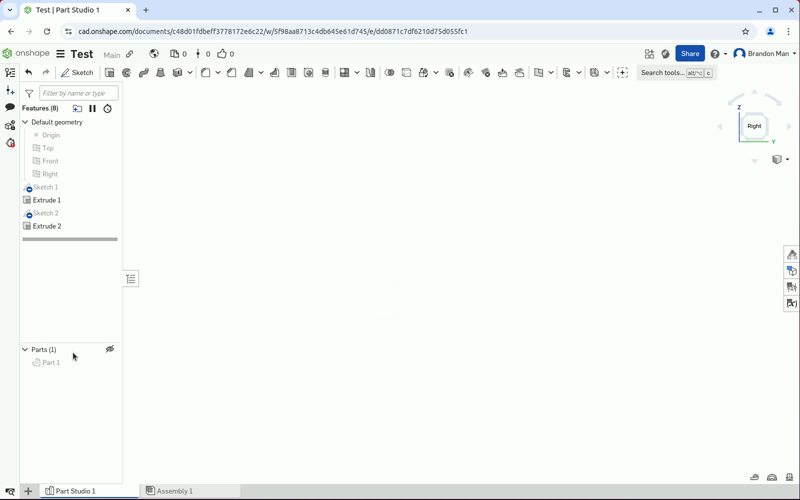
key(space)
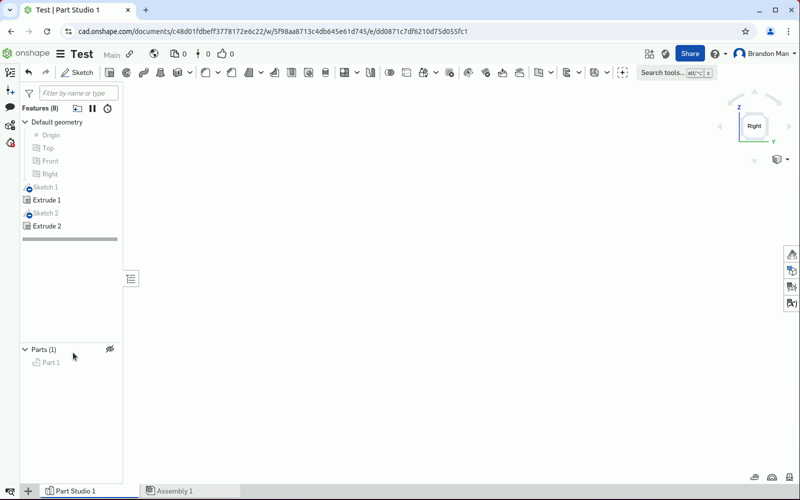
key_down(shift)
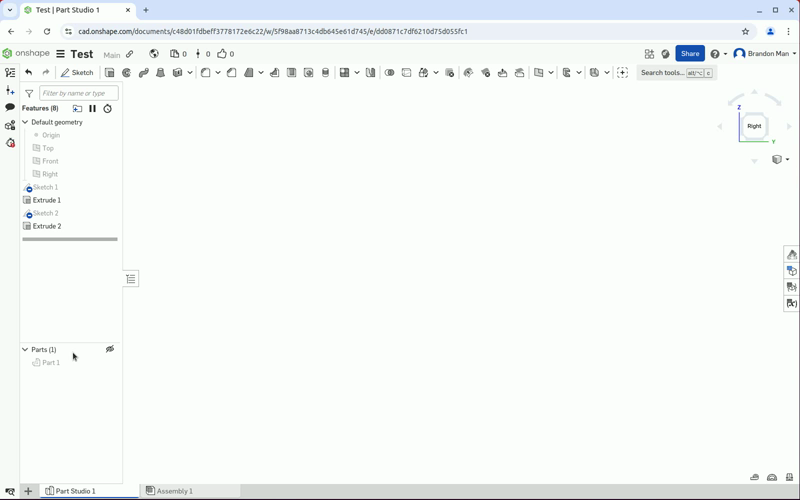
key(right)
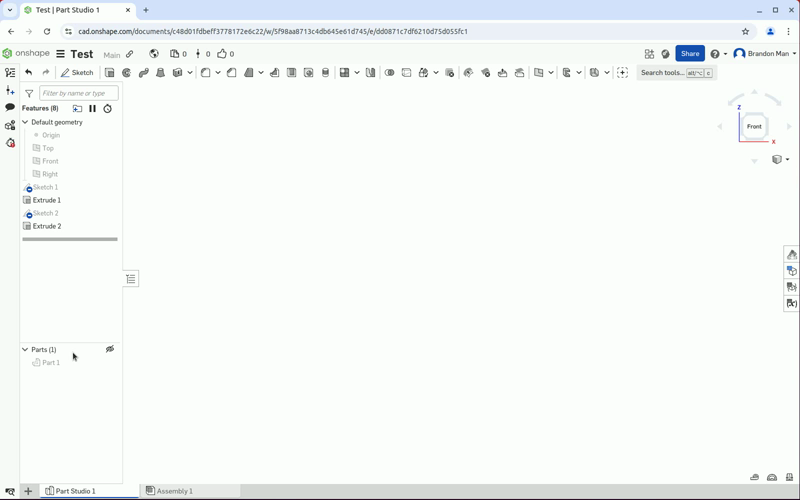
key_up(shift)
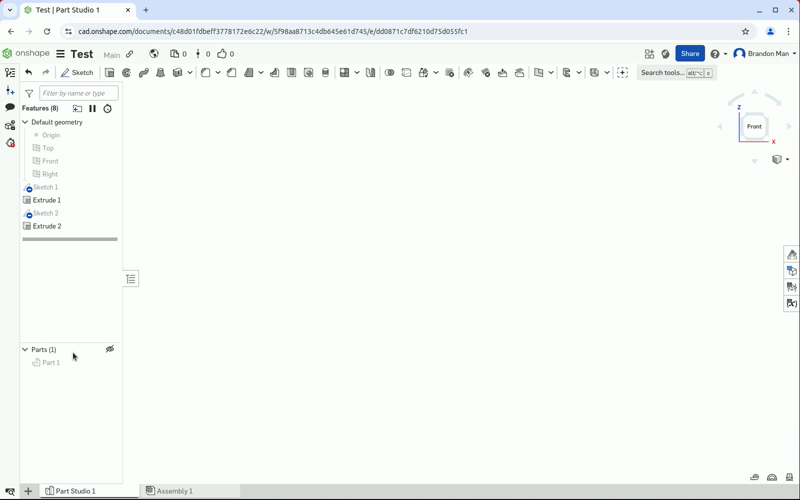
mouse_move(73, 352)
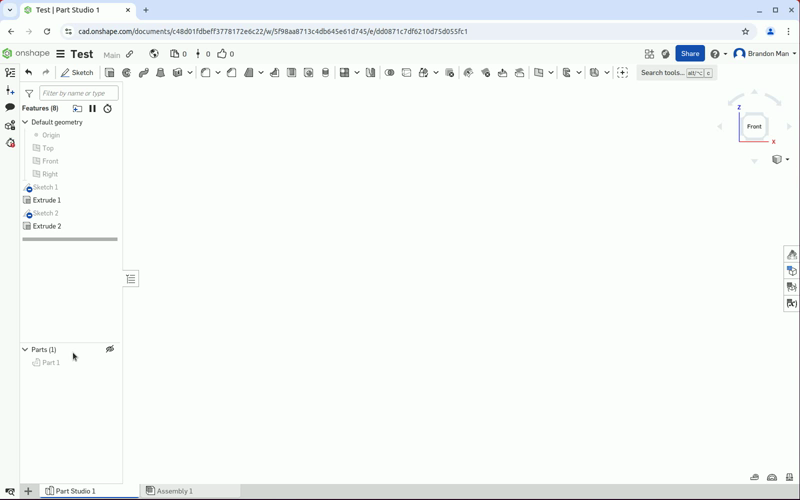
key(shift+y)
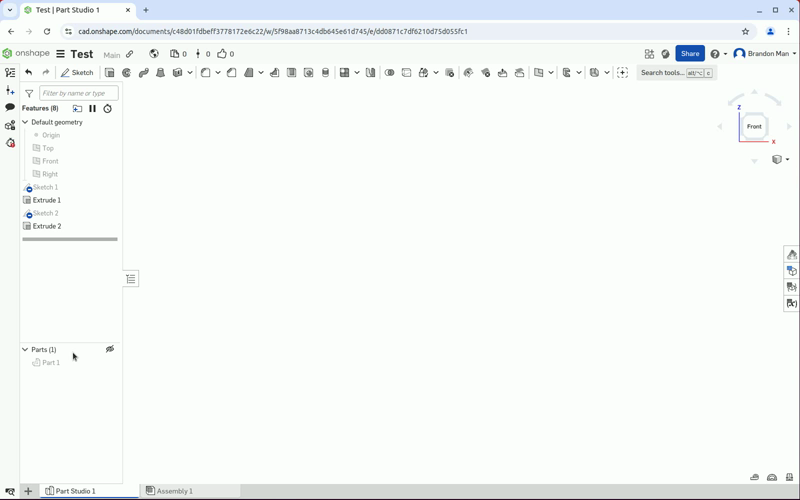
key(shift+s)
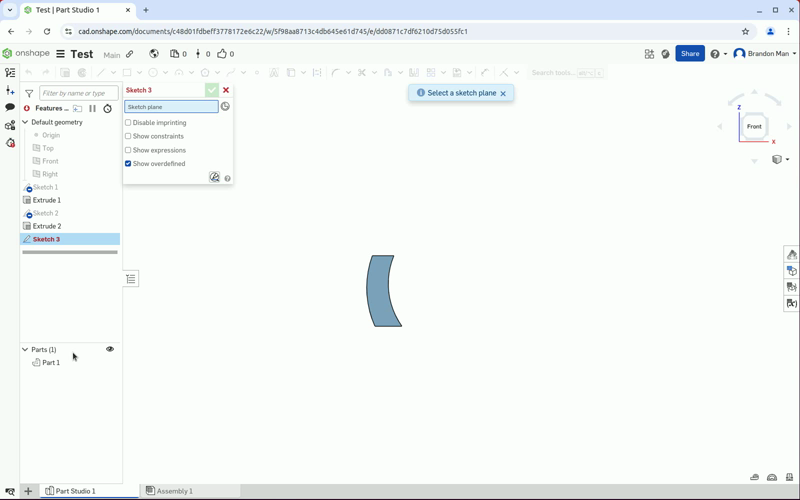
mouse_move(73, 163)
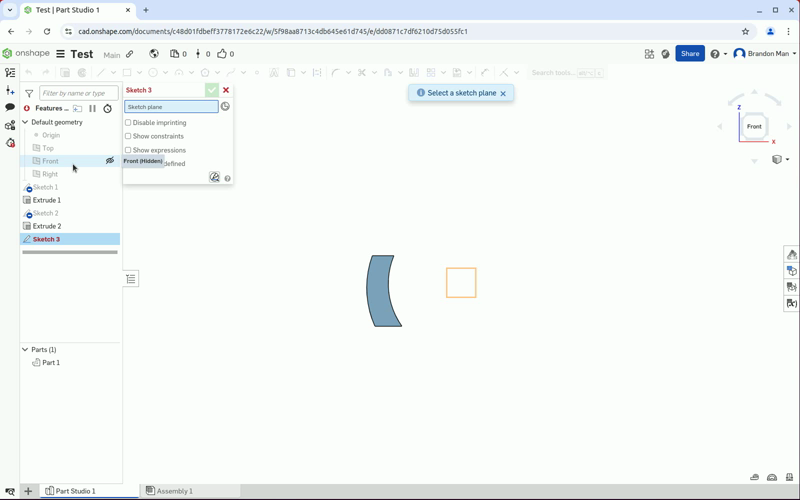
click(73, 163)
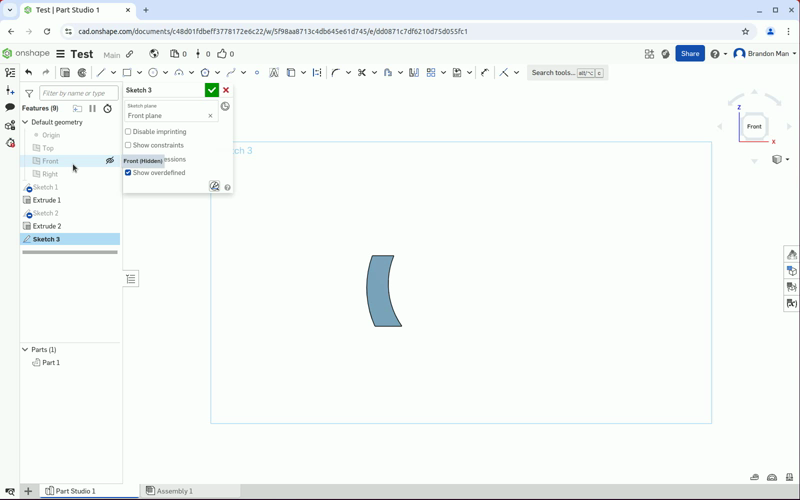
mouse_move(73, 352)
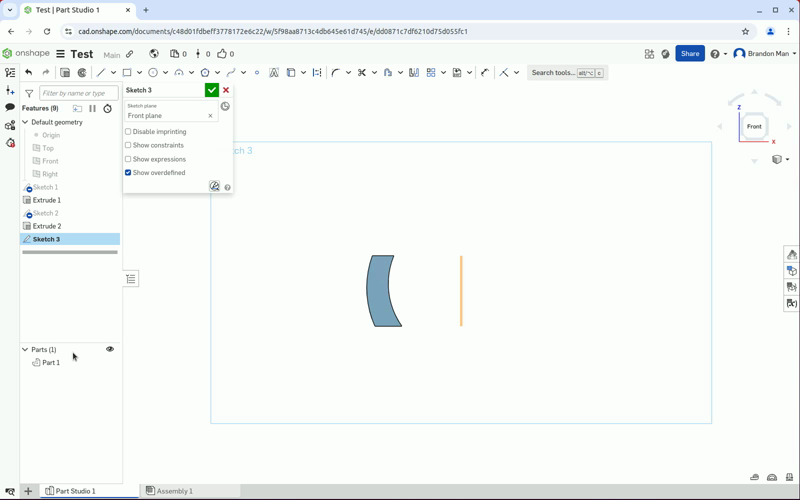
key(y)
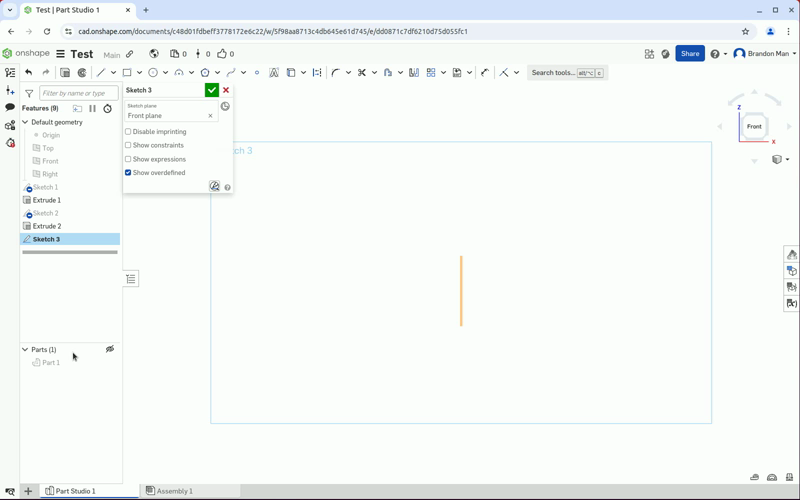
key(c)
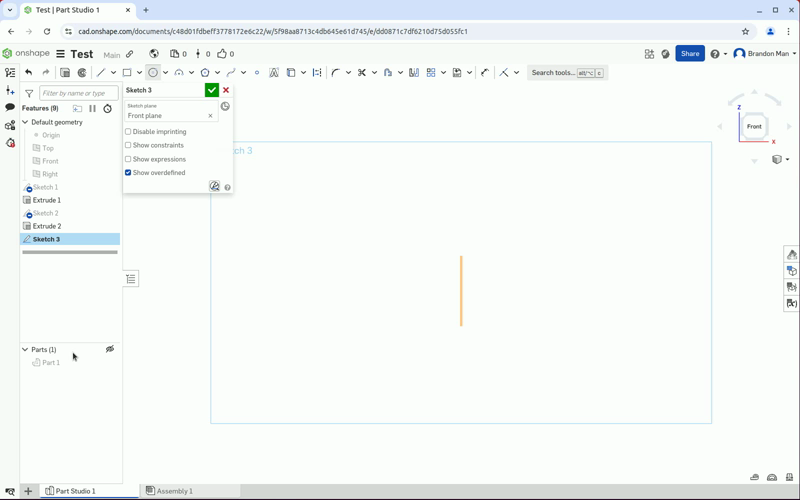
key_down(shift)
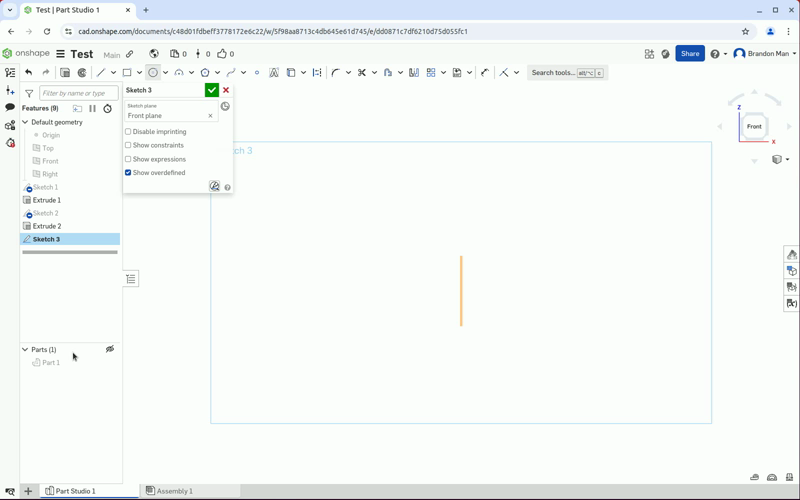
mouse_move(460, 282)
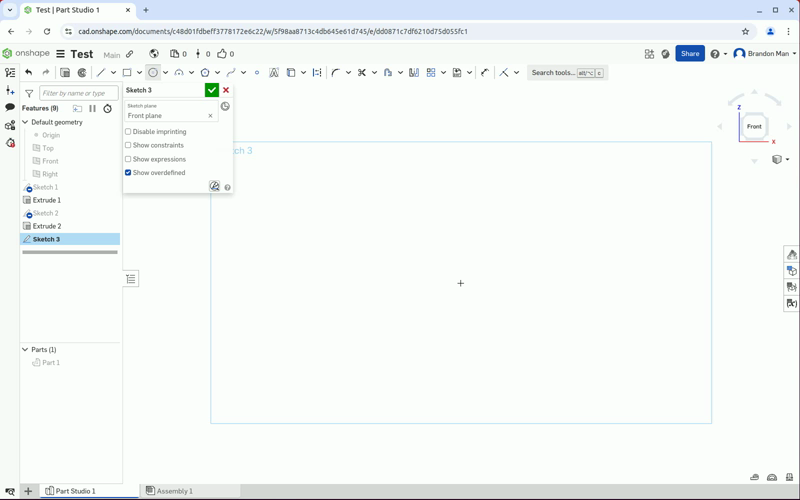
click(460, 282)
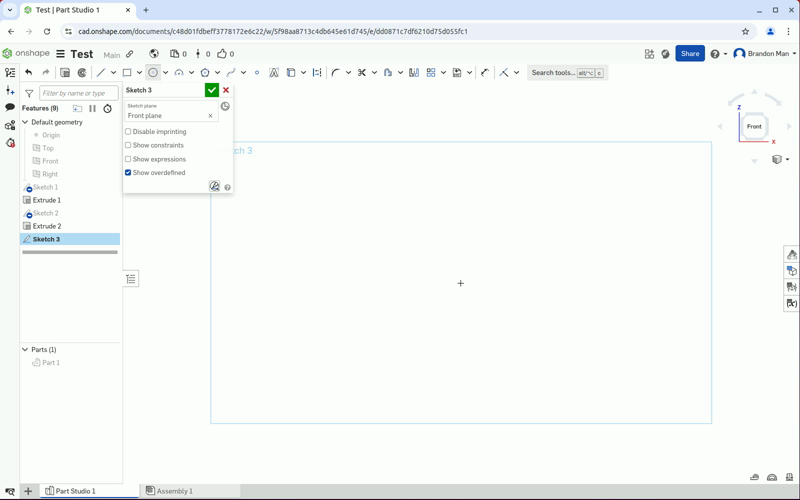
key_up(shift)
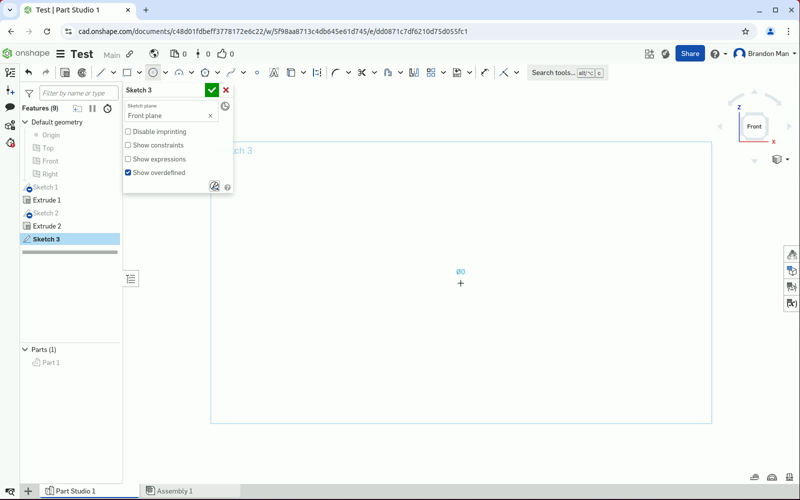
mouse_move(534, 282)
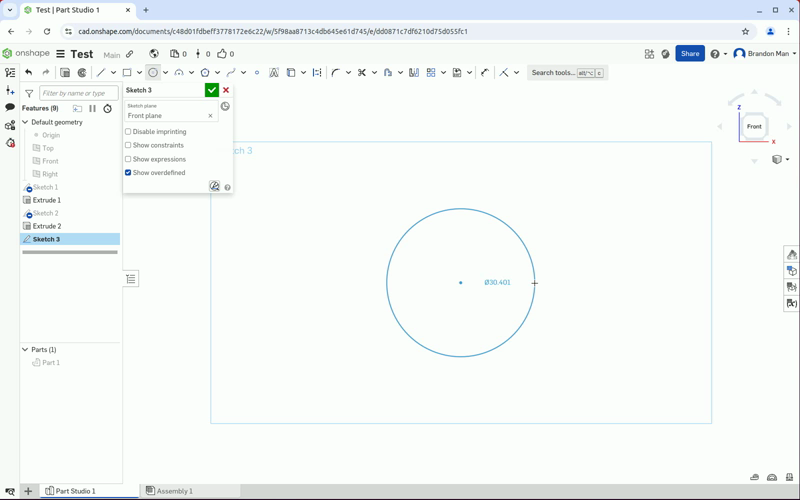
click(534, 282)
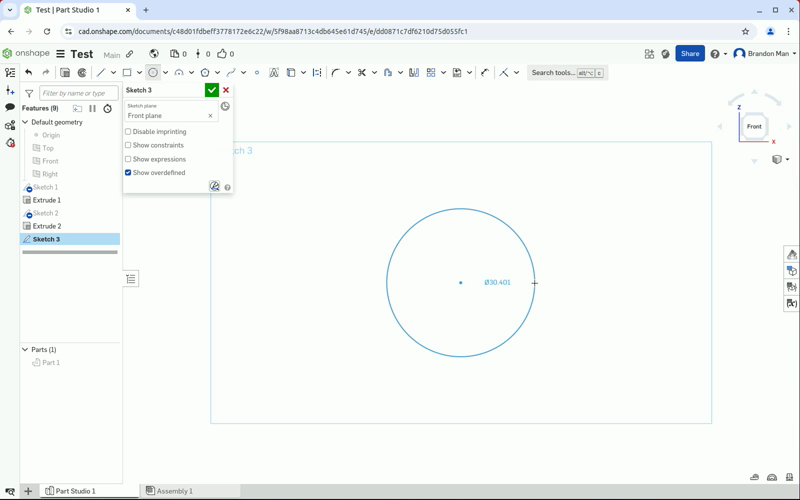
key(esc)
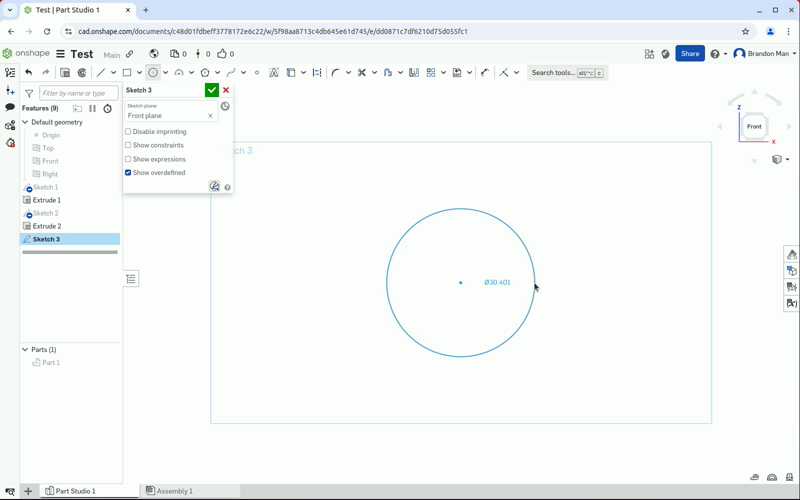
mouse_move(501, 274)
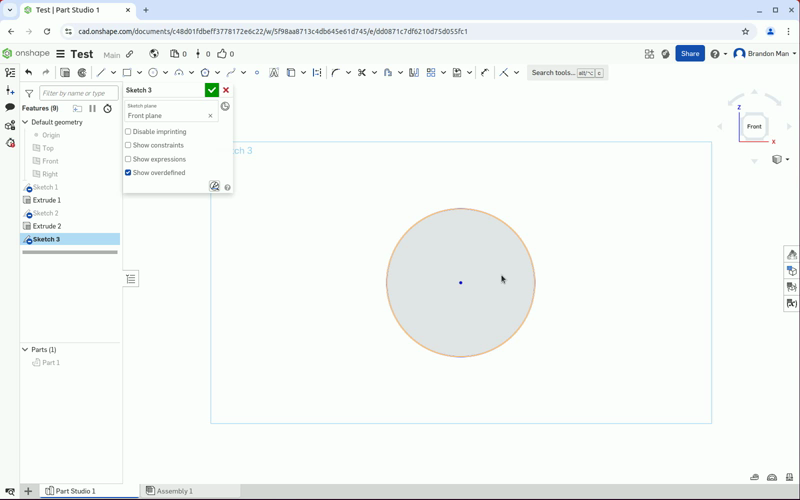
click(501, 274)
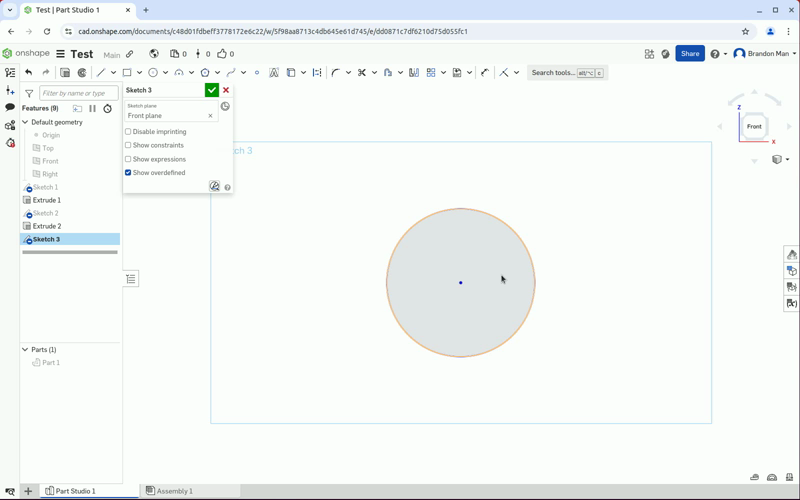
mouse_move(73, 352)
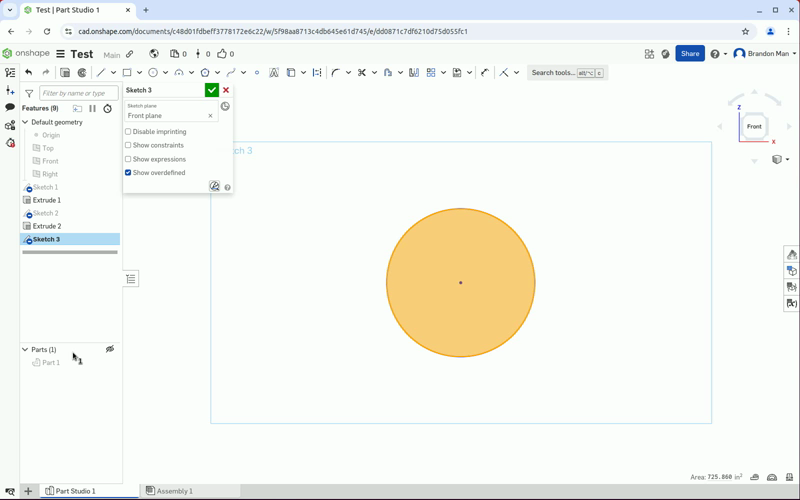
key(shift+y)
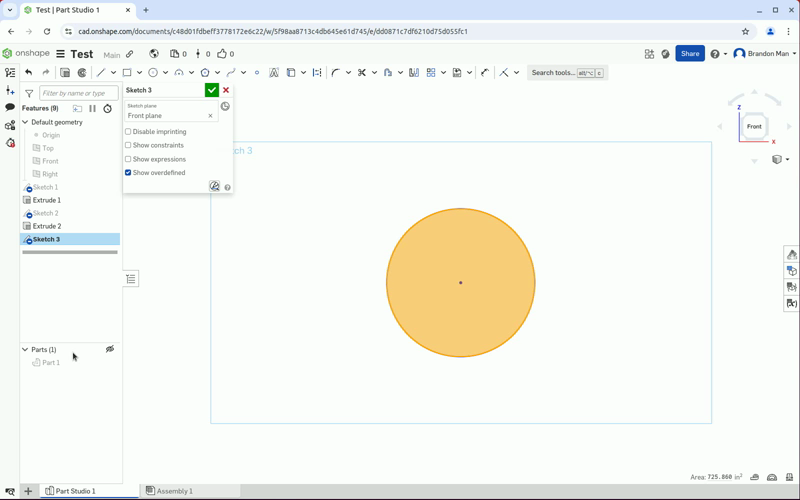
key(shift+e)
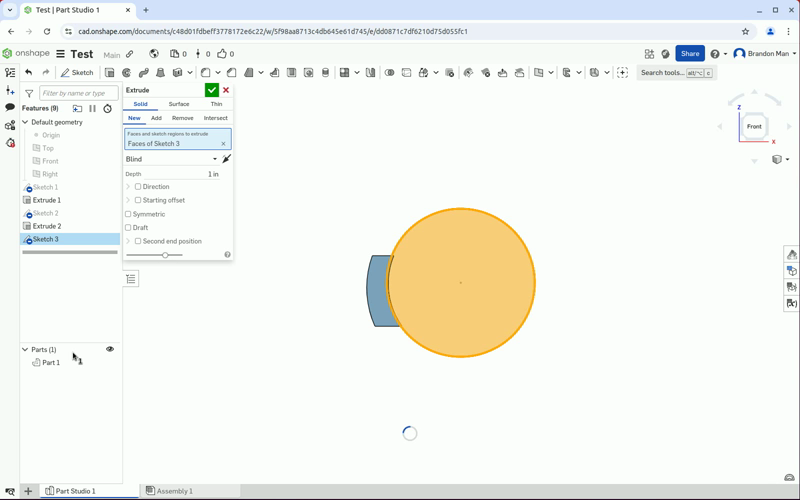
mouse_move(143, 106)
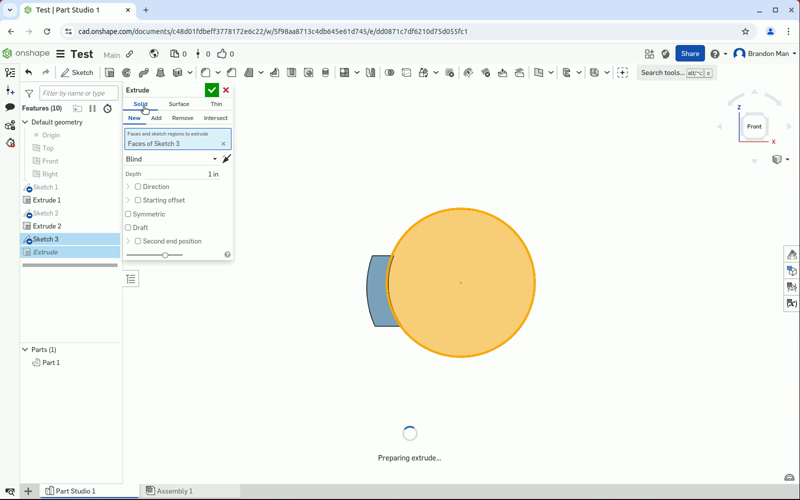
click(143, 106)
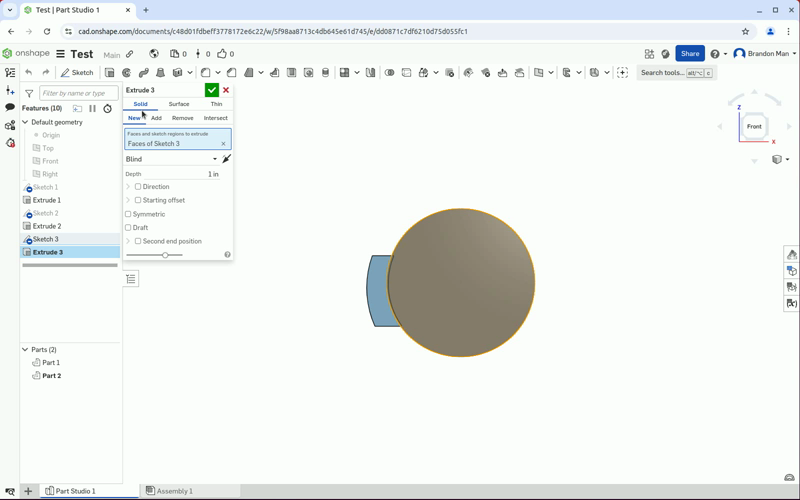
mouse_move(137, 120)
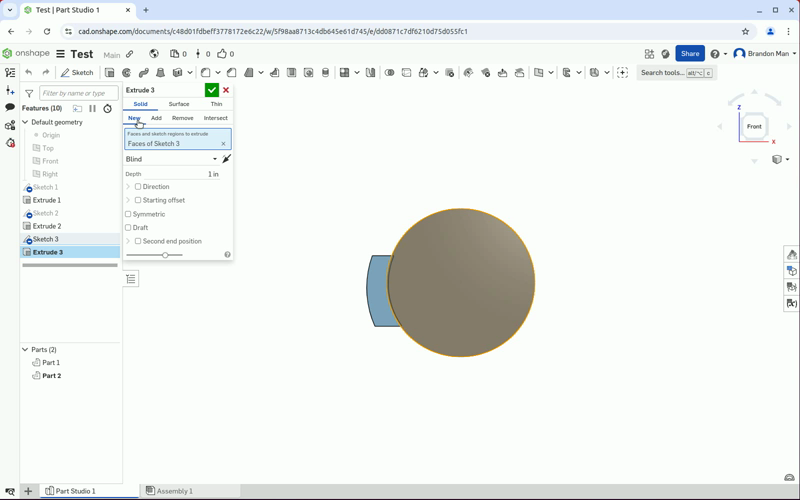
click(137, 120)
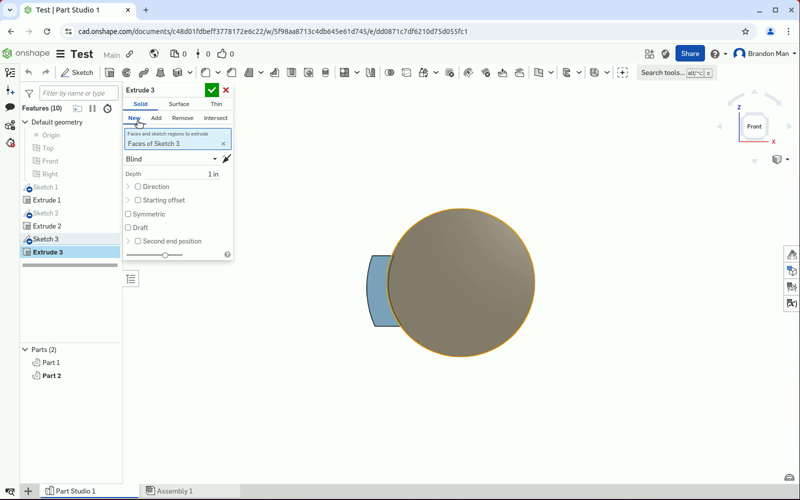
key(tab, 4)
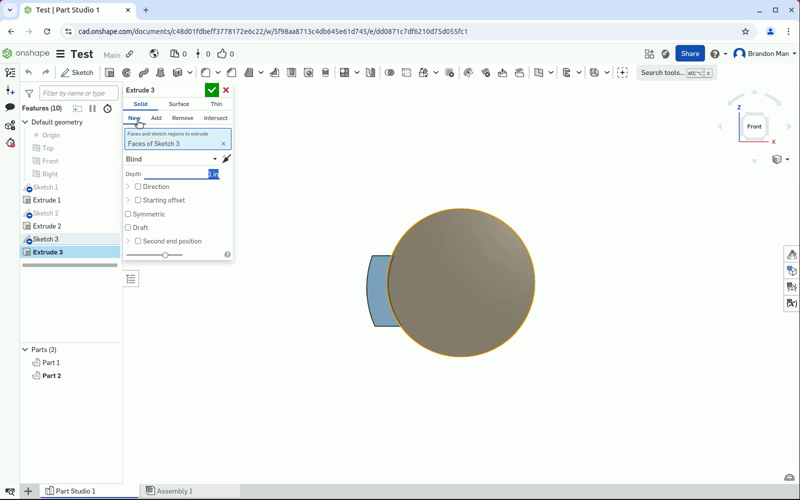
text(23.108)
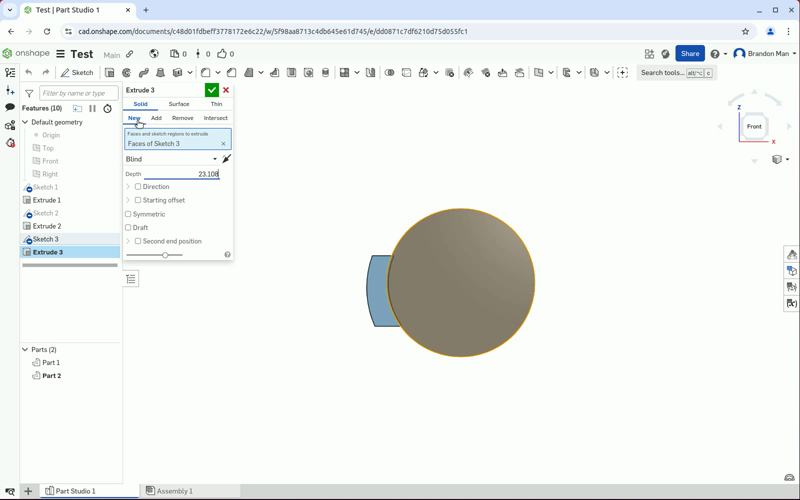
key(tab, 3)
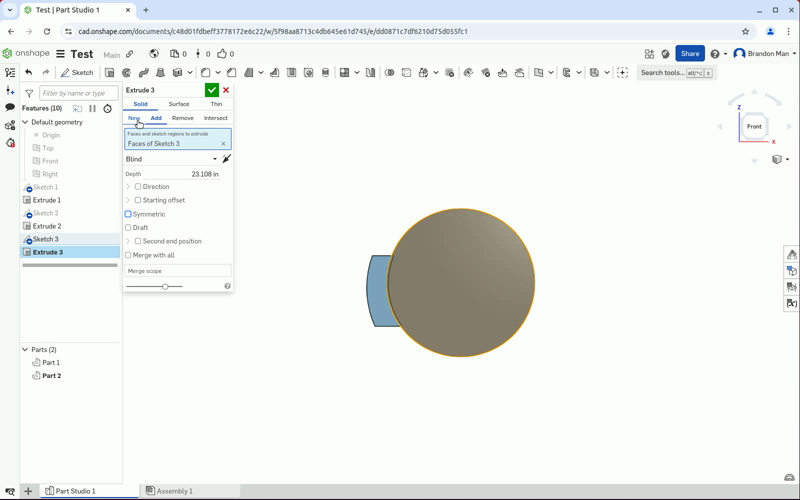
key(tab, 2)
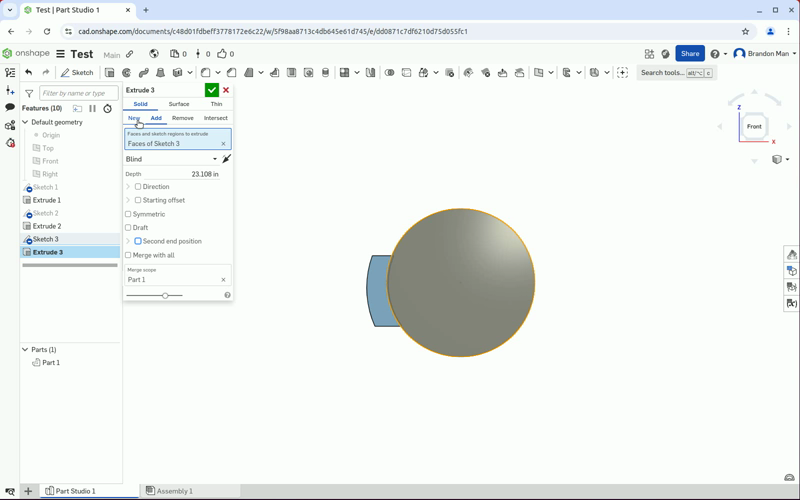
key(space)
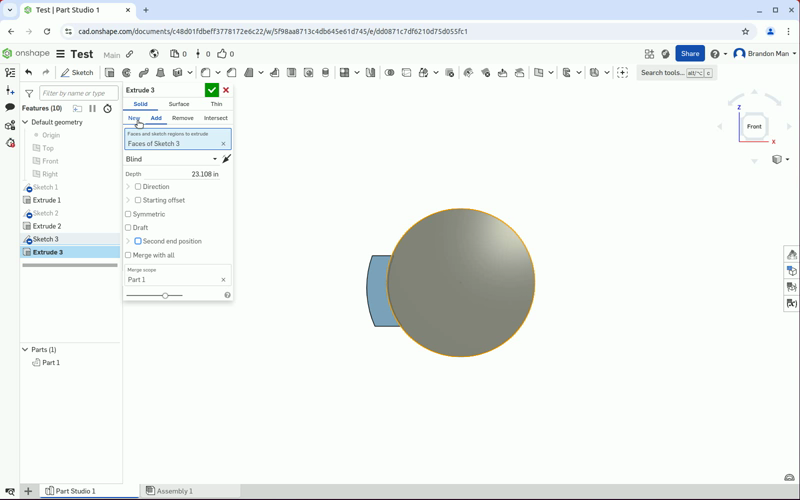
key(tab, 3)
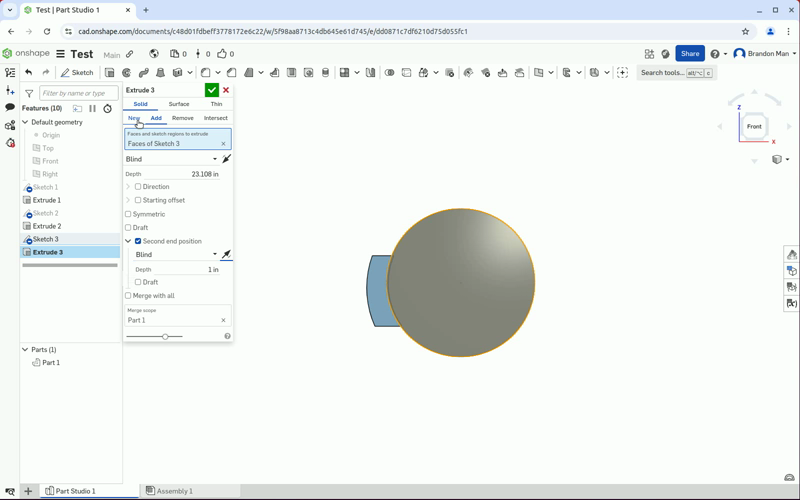
text(10.591)
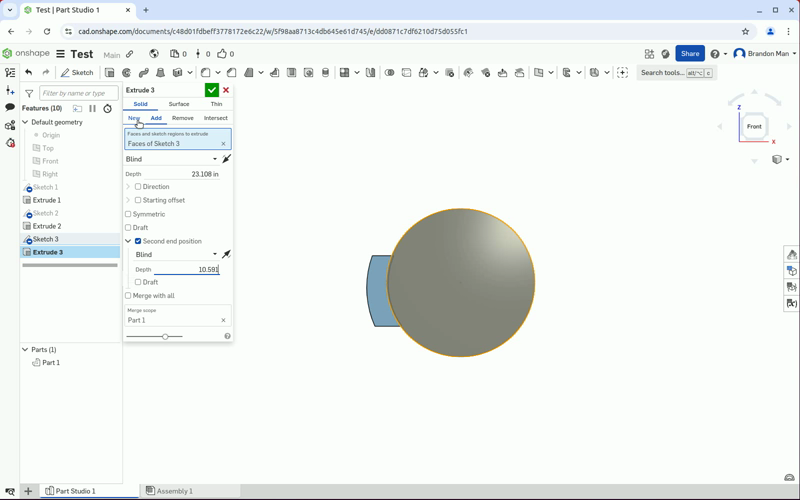
key(enter)
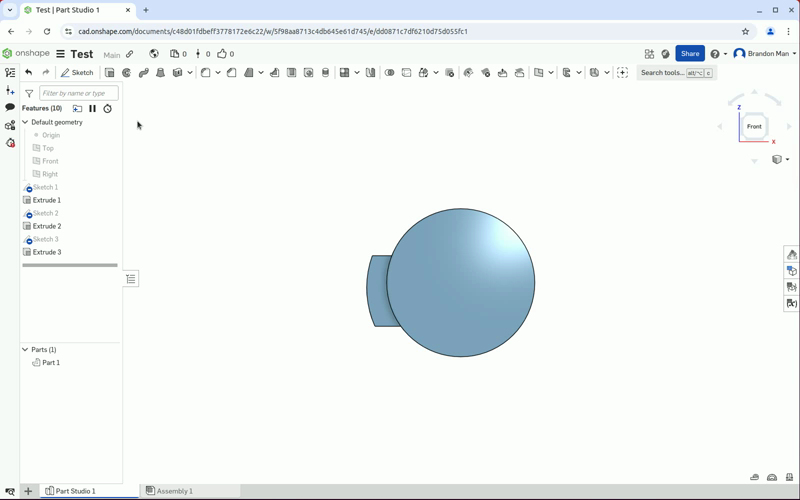
key(shift+h)
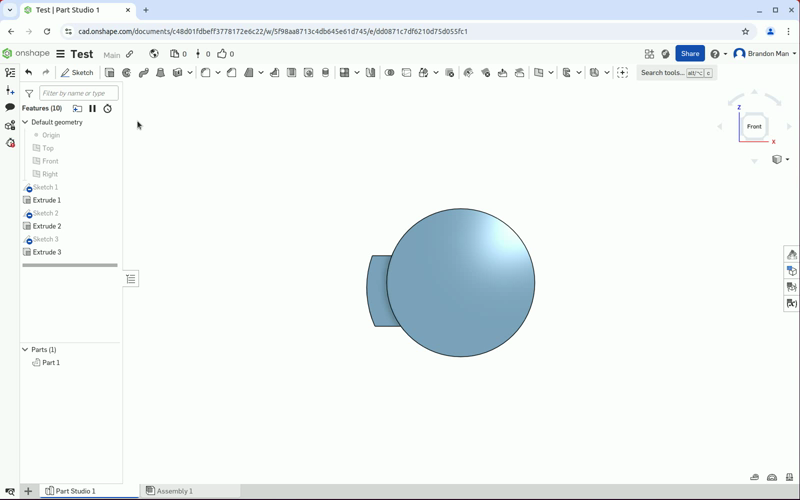
key(shift+h)
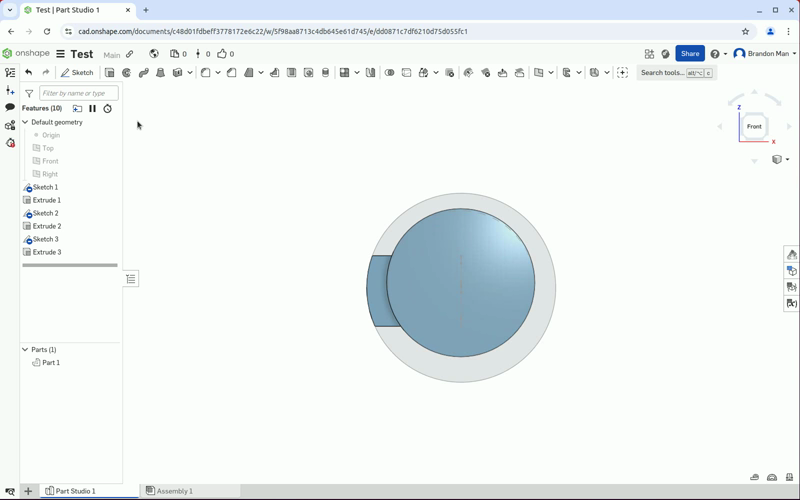
key(shift+7)
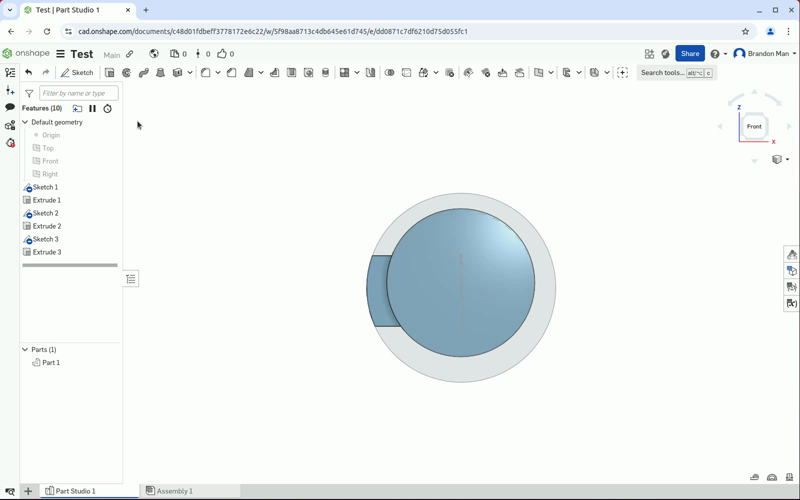
key(left, 2)
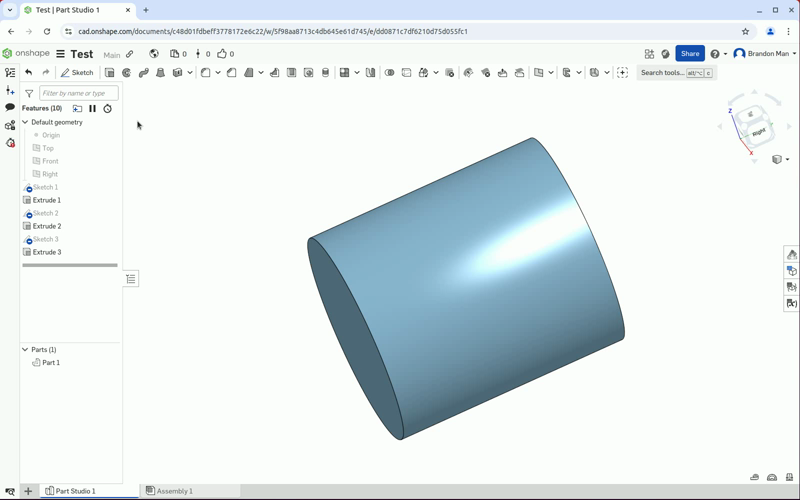
key(down, 2)
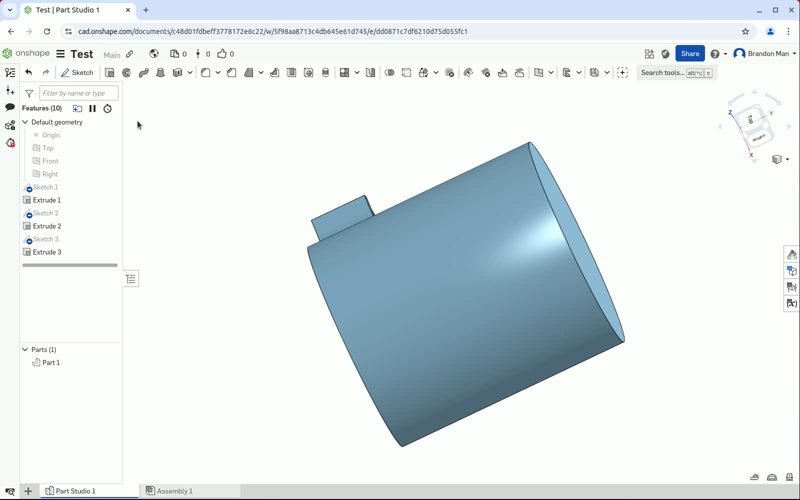
key(up, 2)
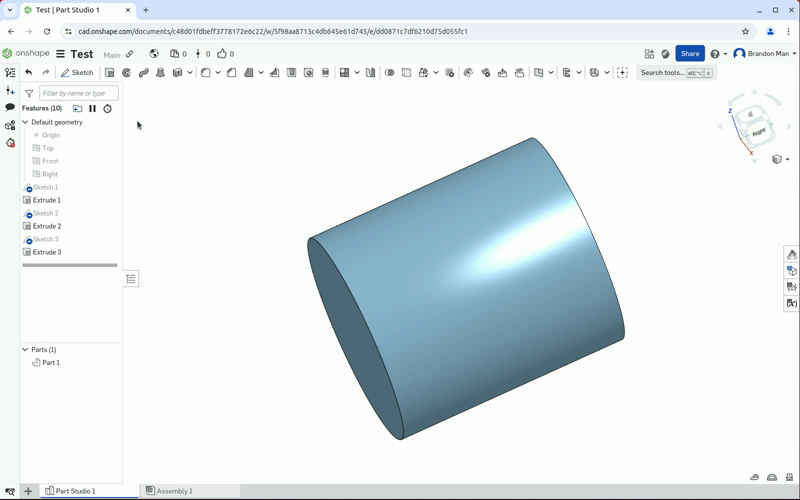
key(right, 2)
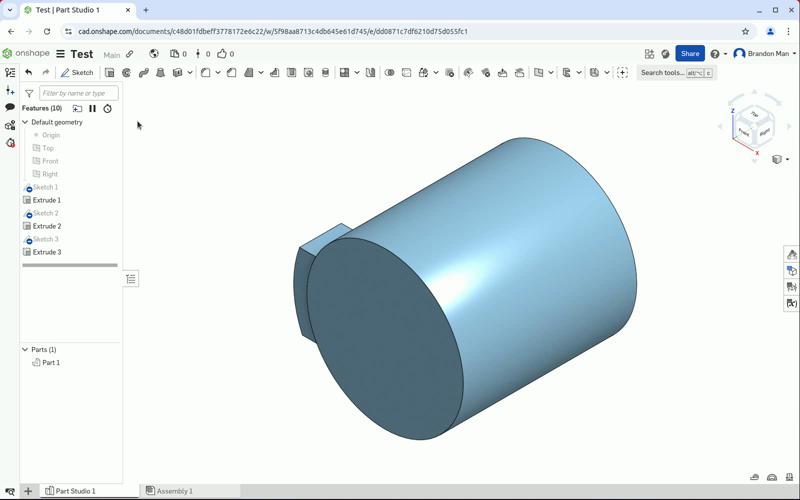
mouse_move(73, 189)
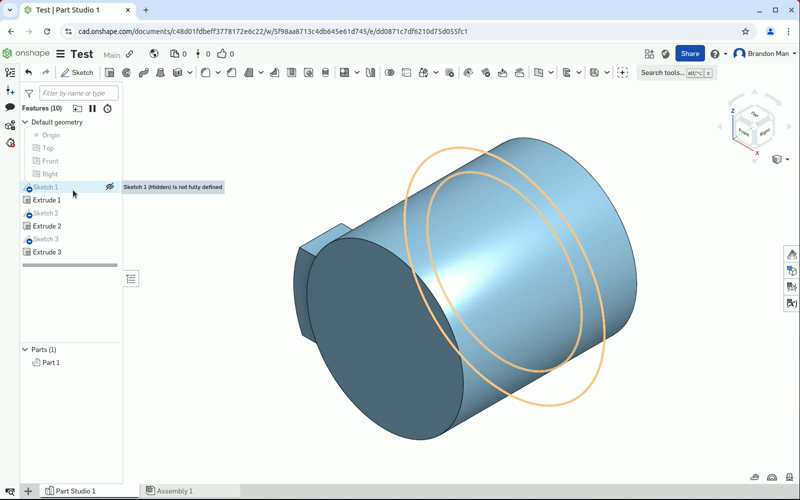
click(73, 189)